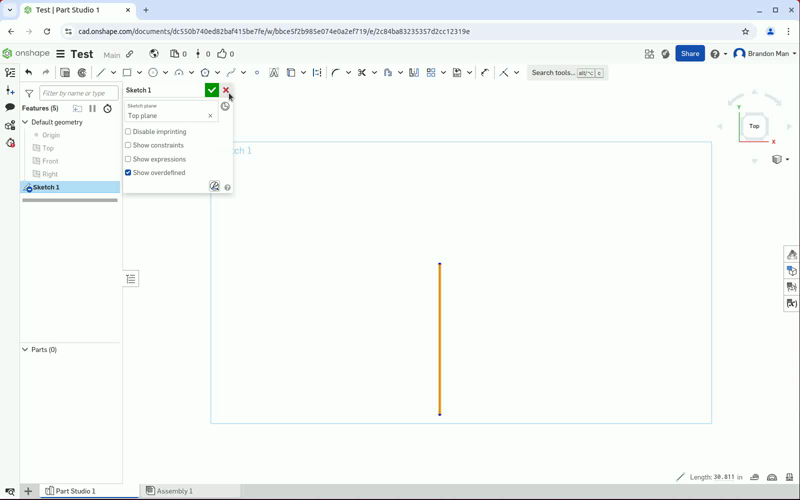
key(shift+h)
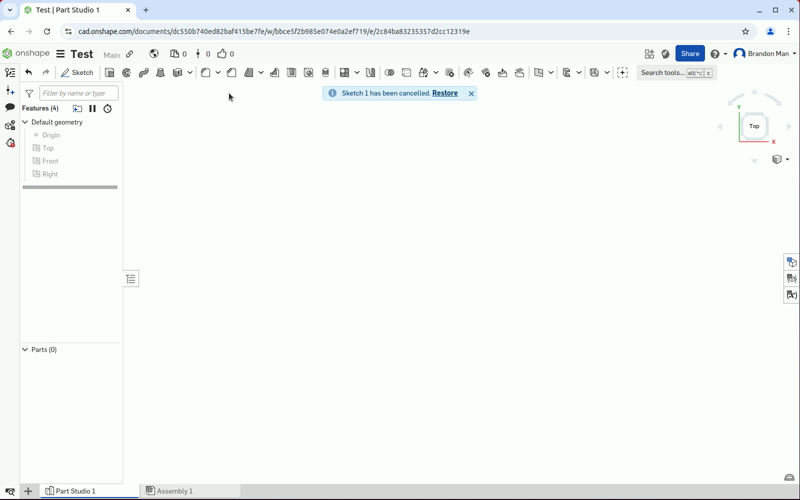
mouse_move(73, 352)
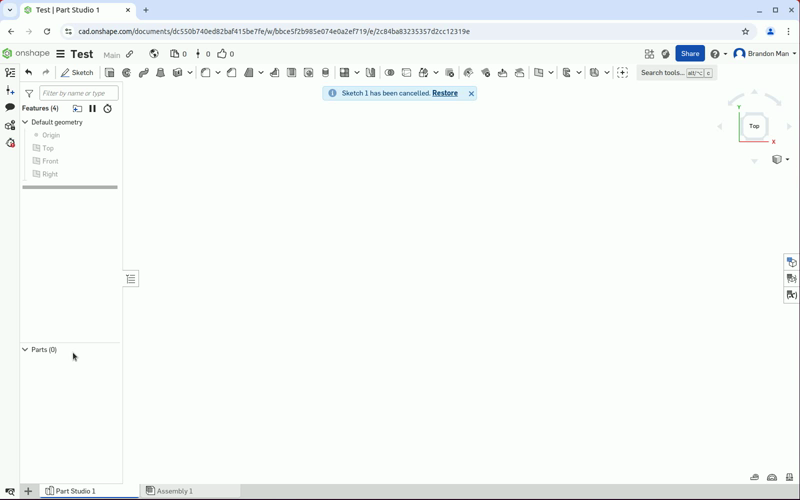
key(y)
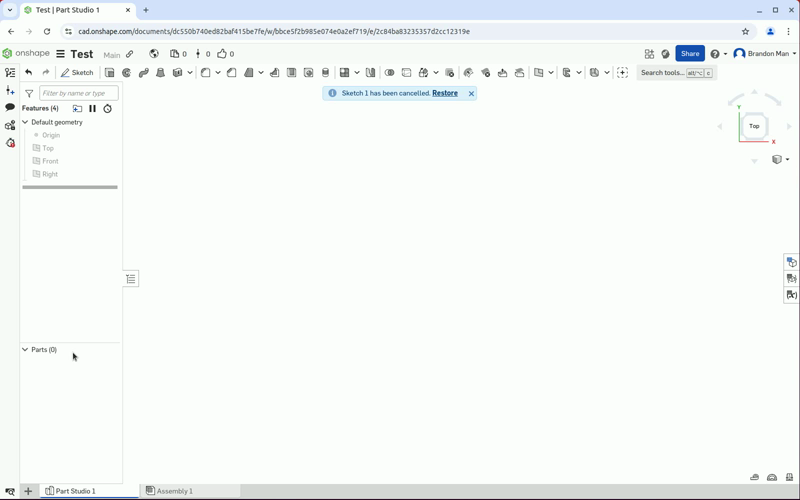
key(shift+p)
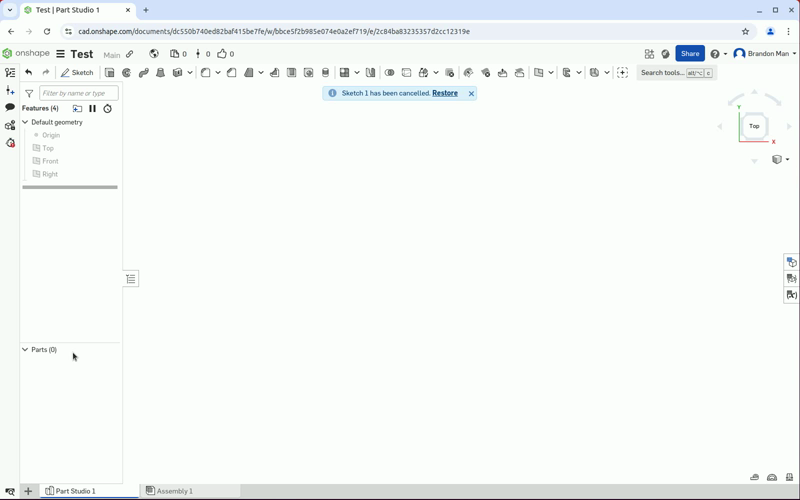
key(space)
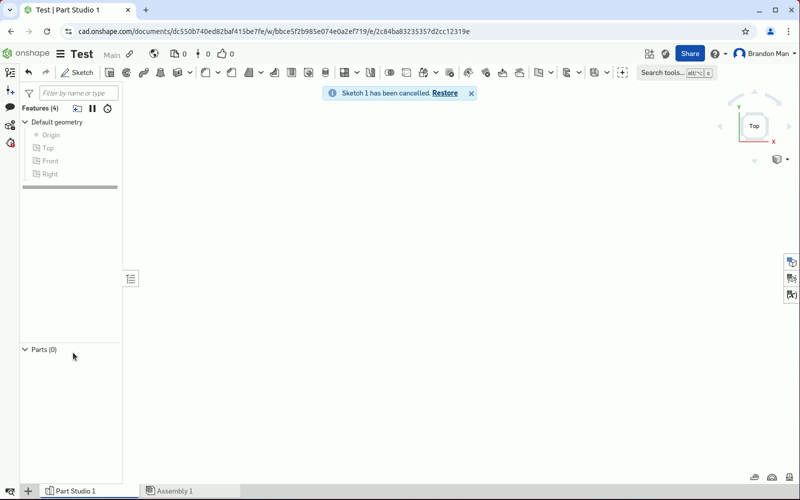
key_down(shift)
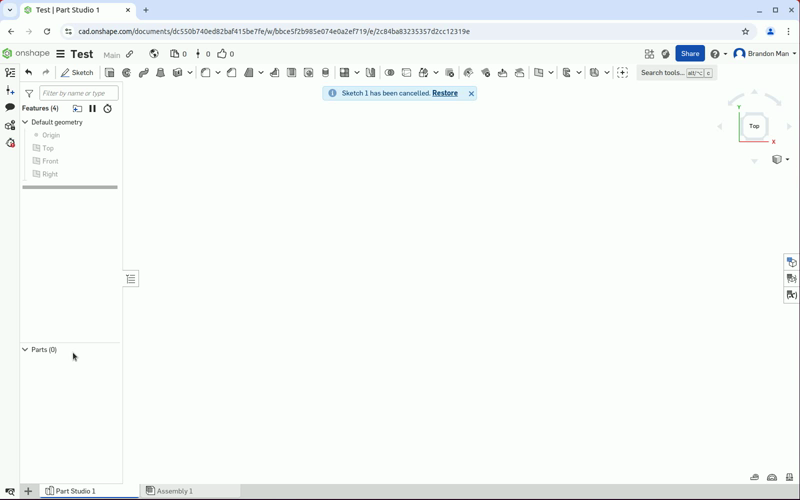
key(up)
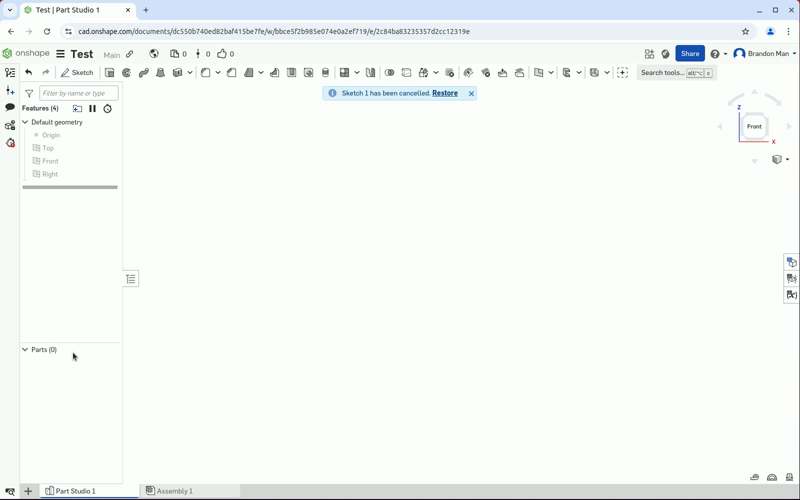
key_up(shift)
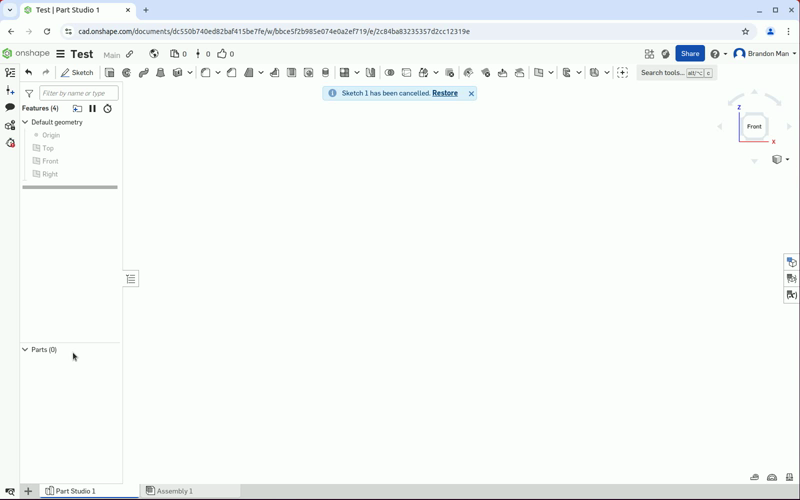
mouse_move(73, 352)
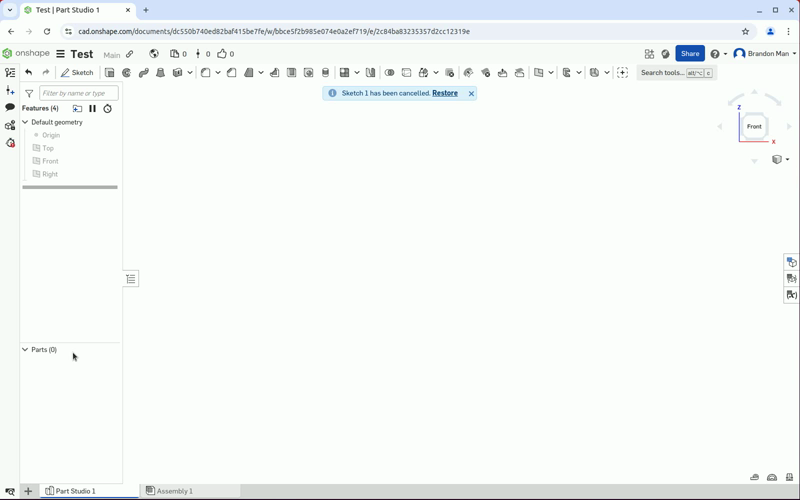
key(shift+y)
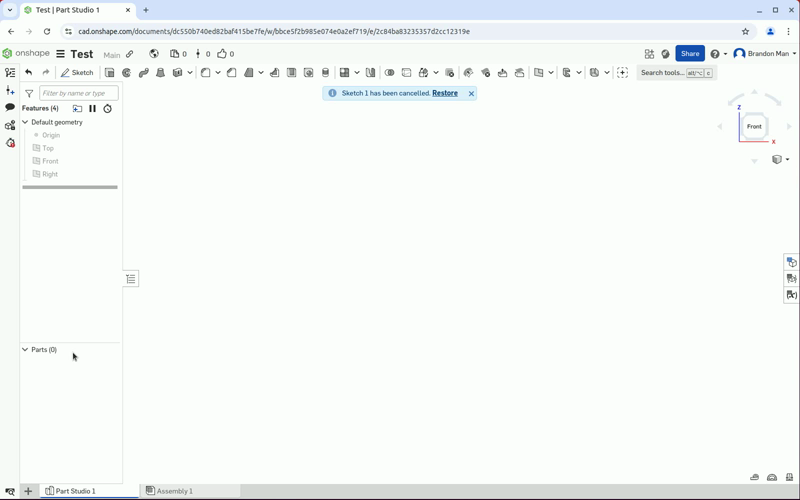
key(shift+s)
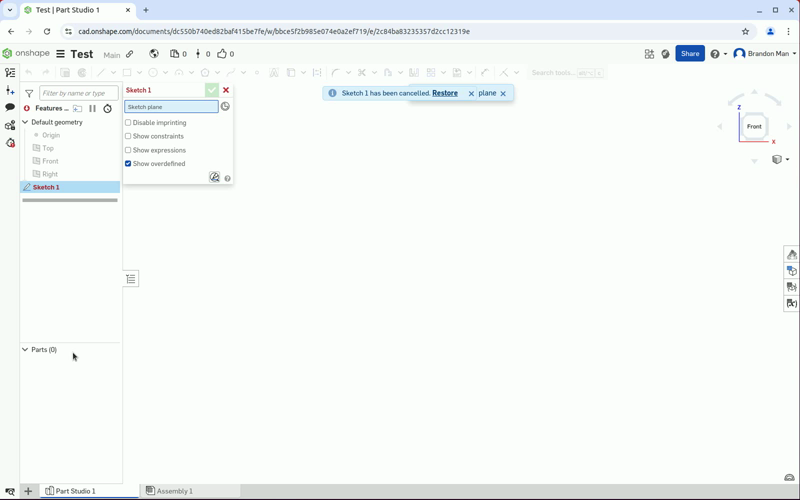
mouse_move(73, 163)
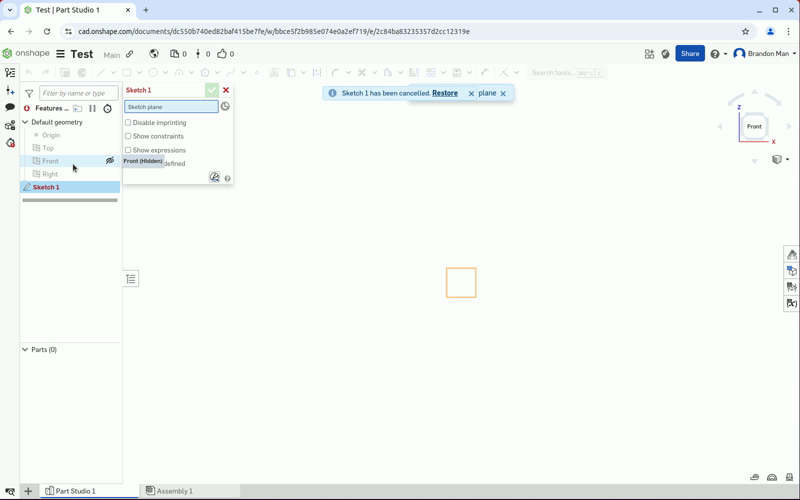
click(73, 163)
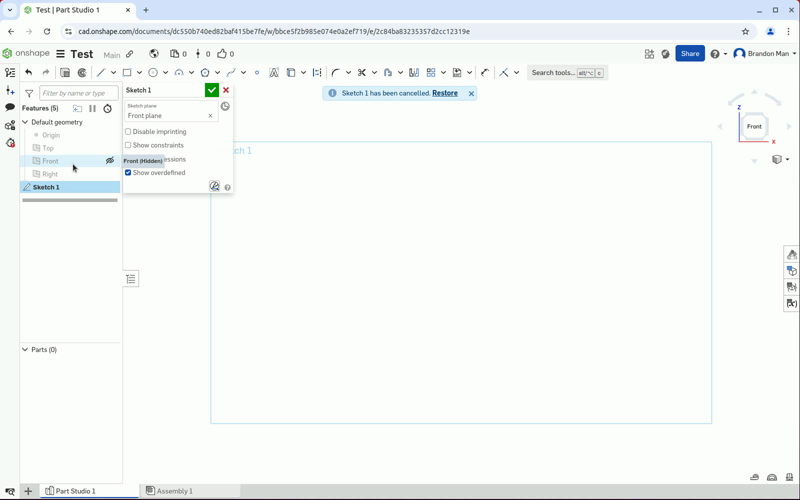
mouse_move(73, 352)
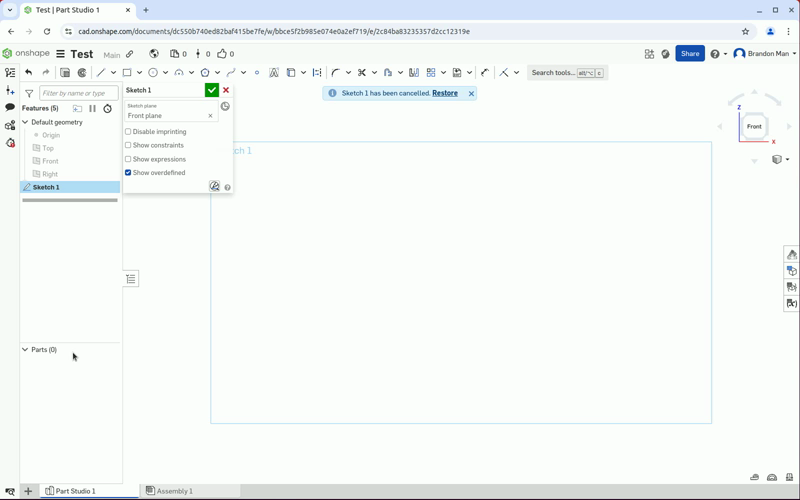
key(y)
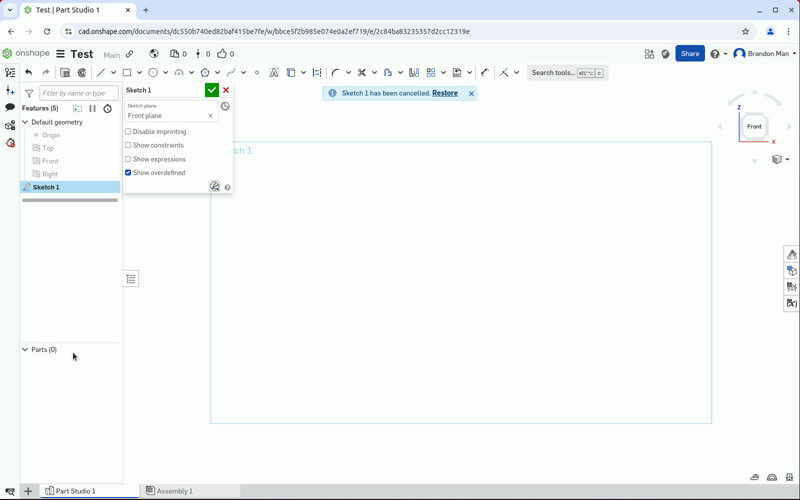
key(l)
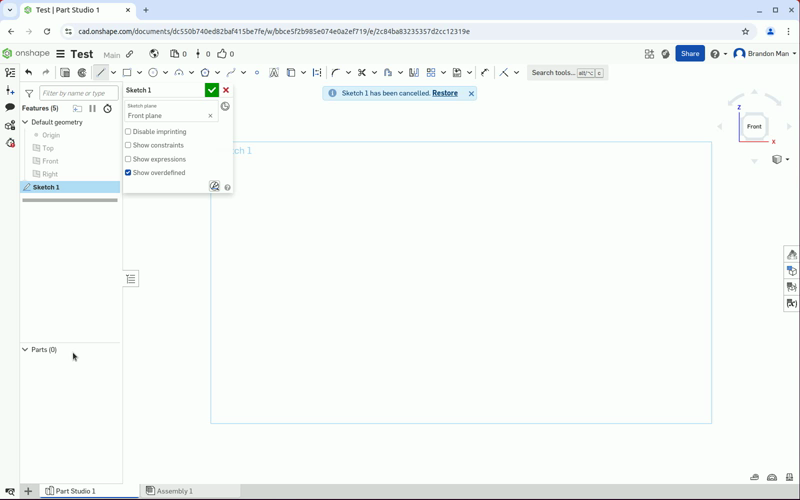
key_down(shift)
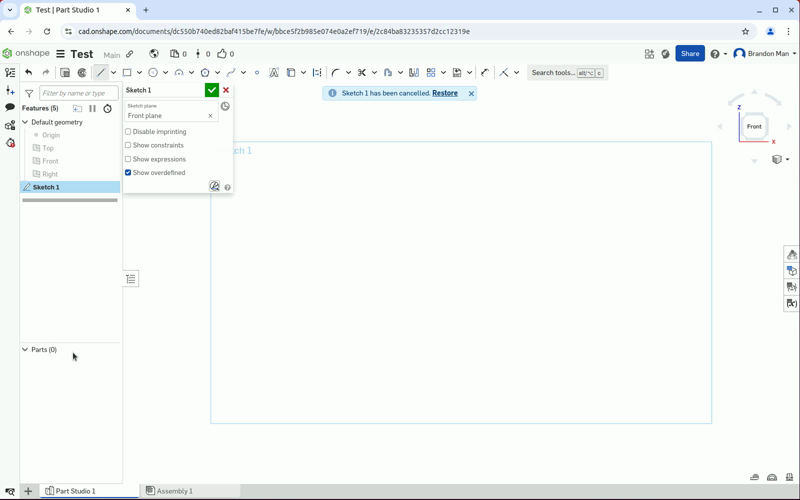
mouse_move(460, 282)
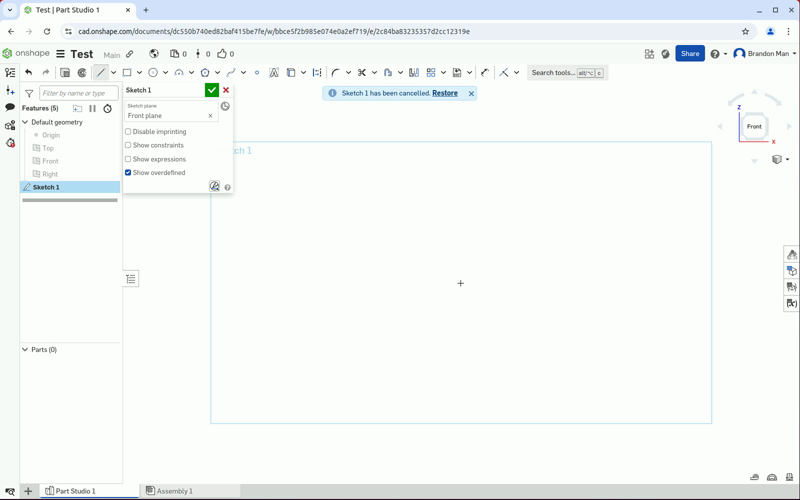
click(460, 282)
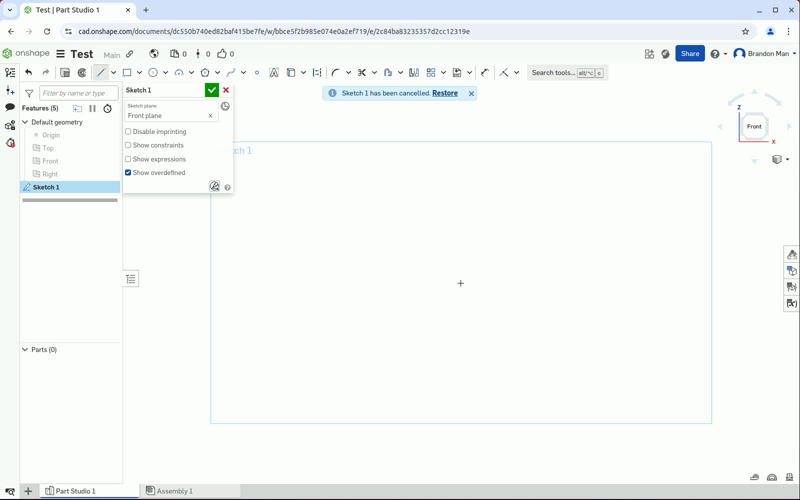
key_up(shift)
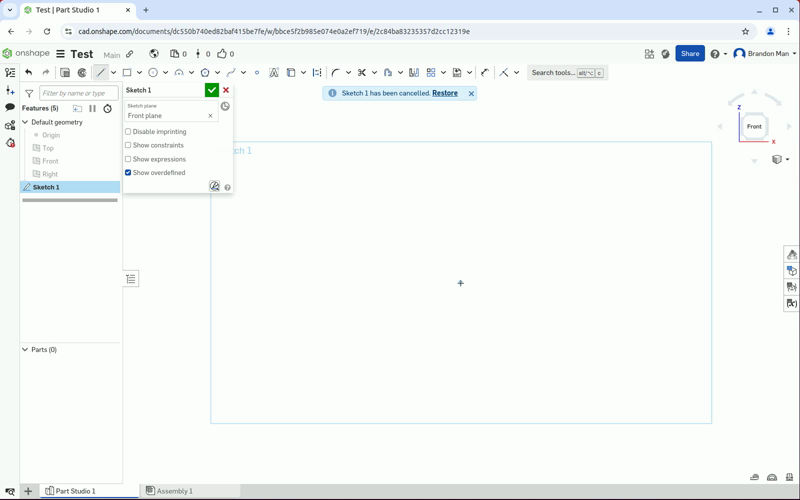
key_down(shift)
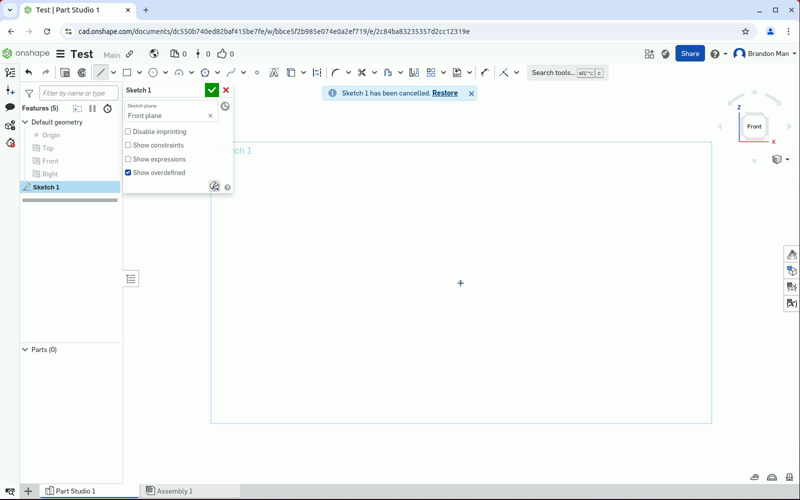
mouse_move(573, 282)
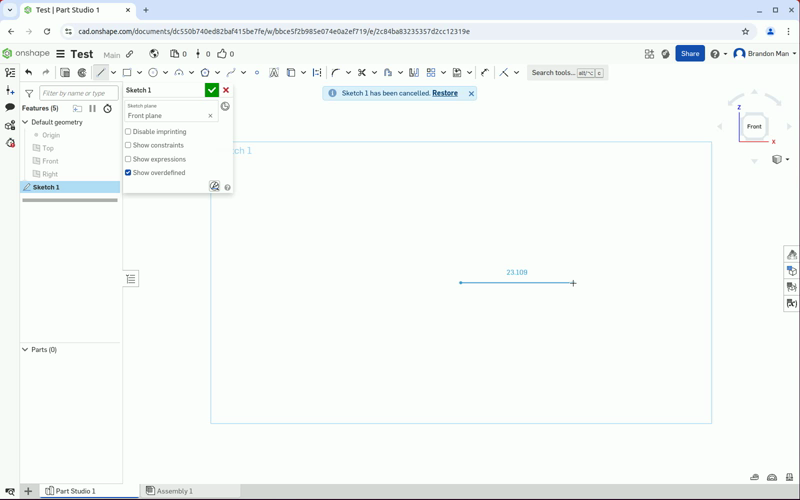
click(573, 282)
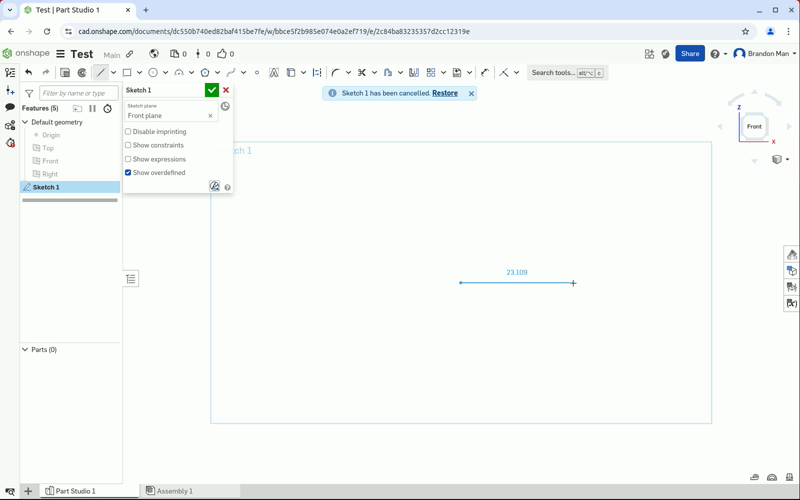
key_up(shift)
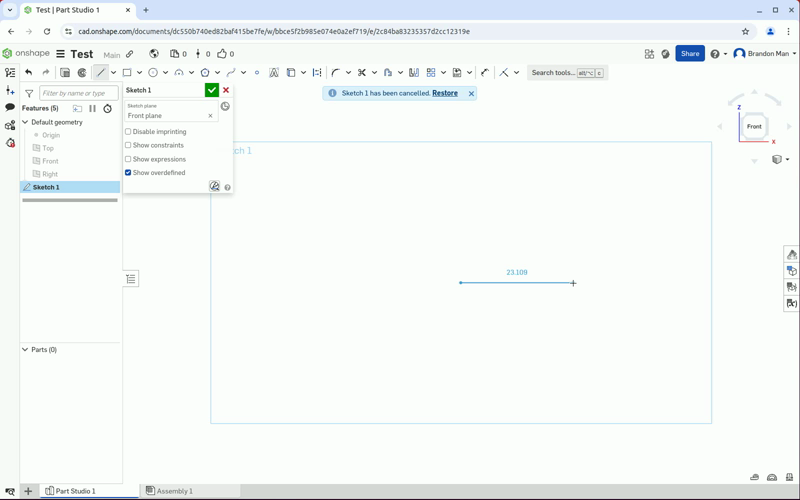
key_down(shift)
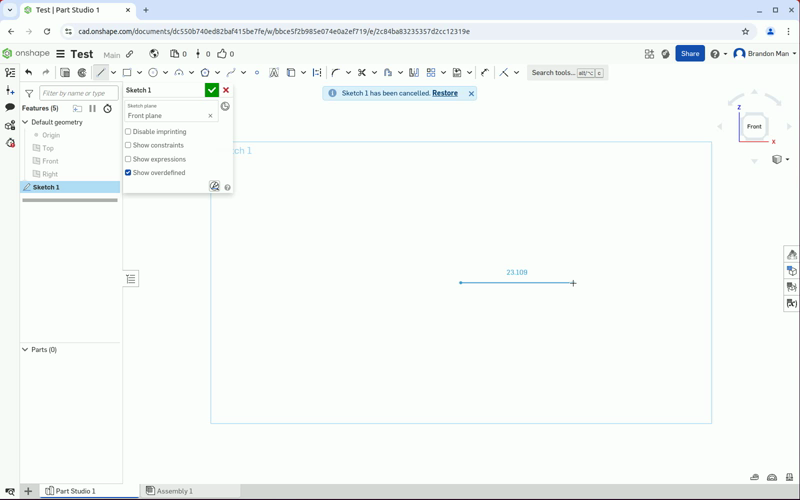
mouse_move(589, 282)
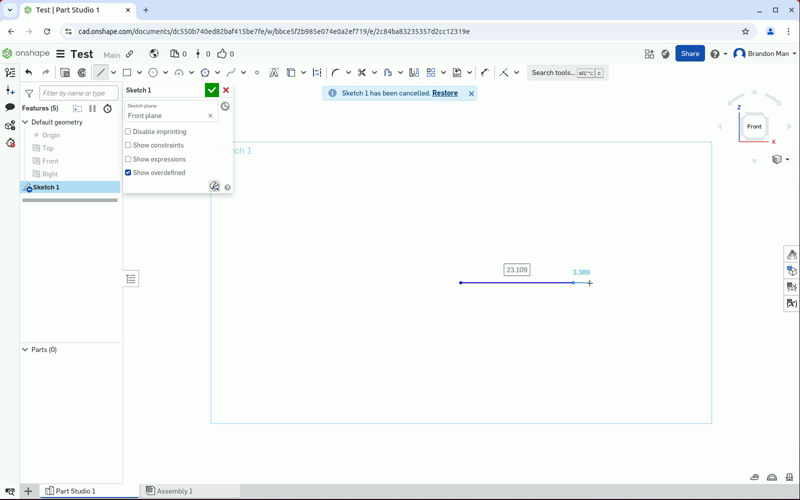
mouse_move(573, 256)
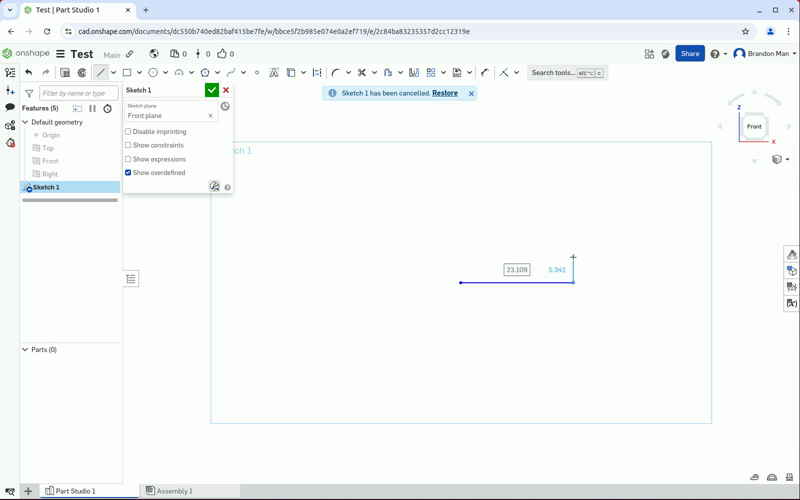
click(573, 256)
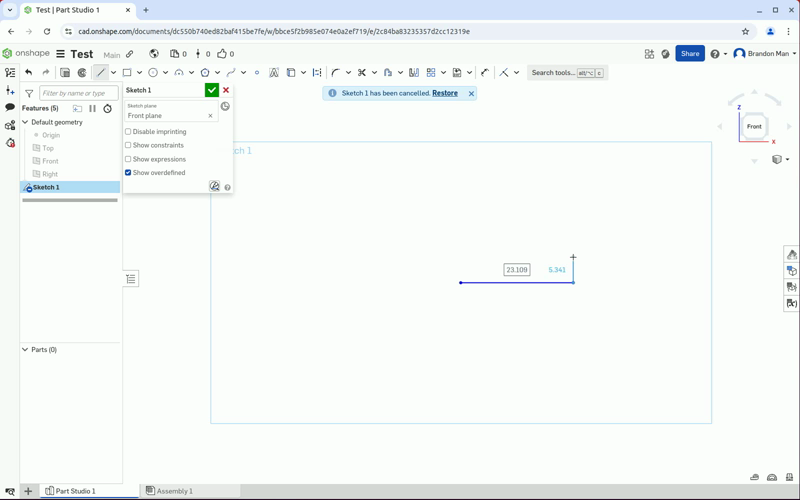
key_up(shift)
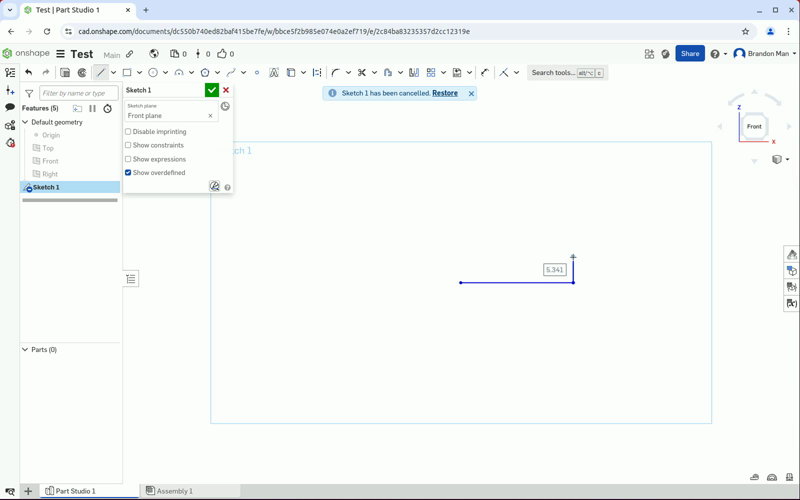
key_down(shift)
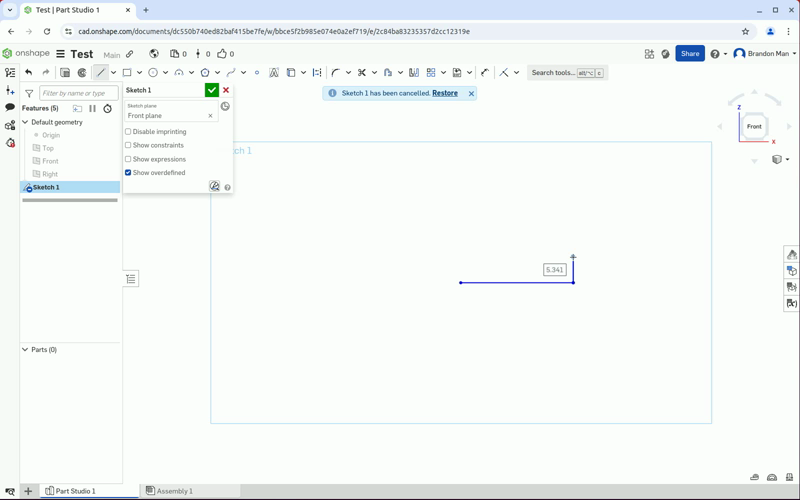
mouse_move(460, 256)
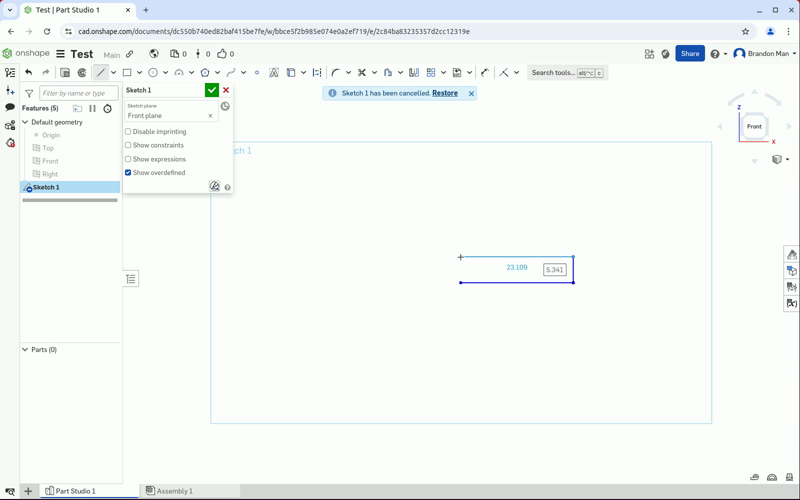
click(460, 256)
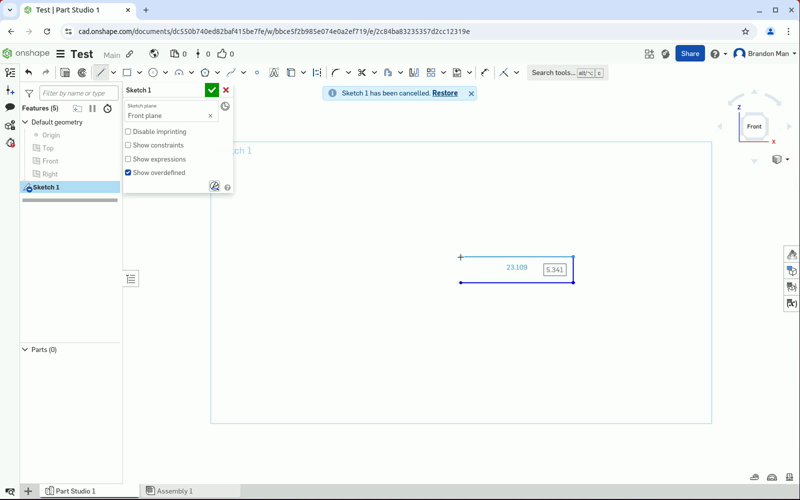
key_up(shift)
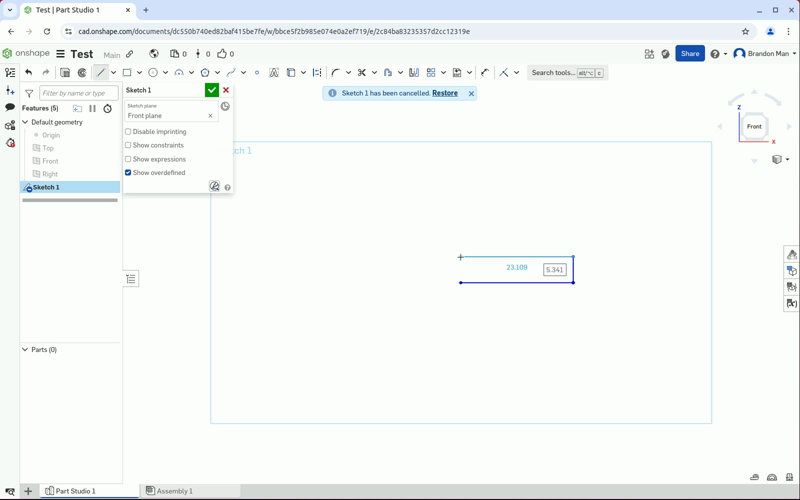
mouse_move(490, 256)
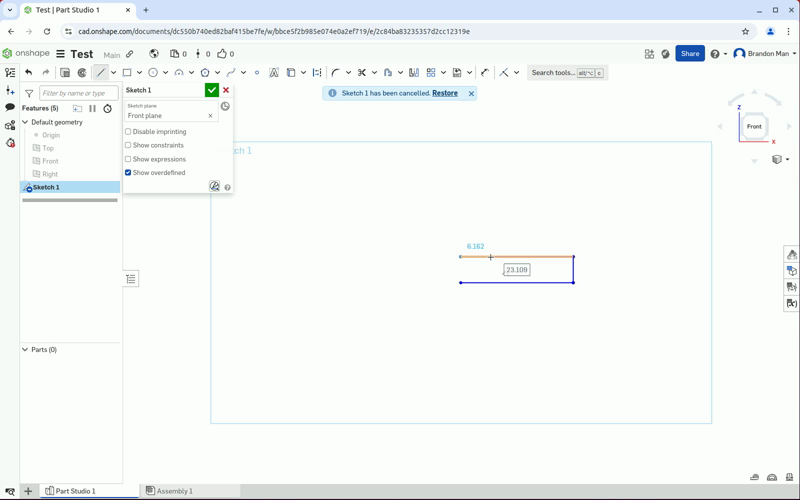
key_down(shift)
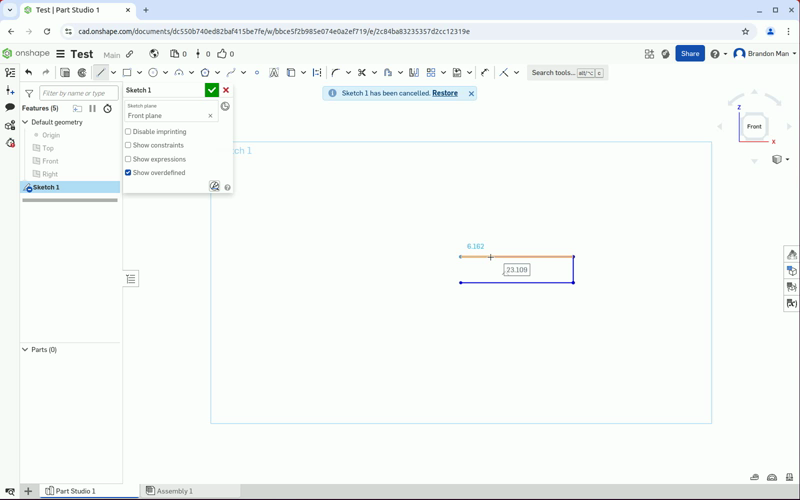
mouse_move(460, 282)
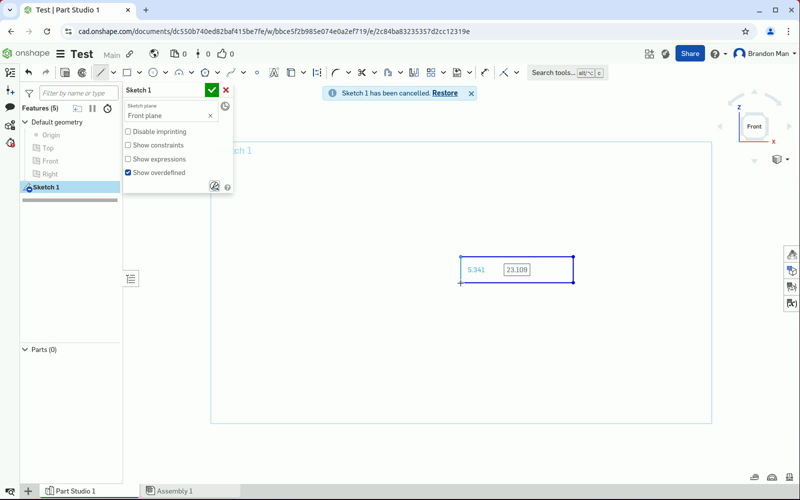
key_up(shift)
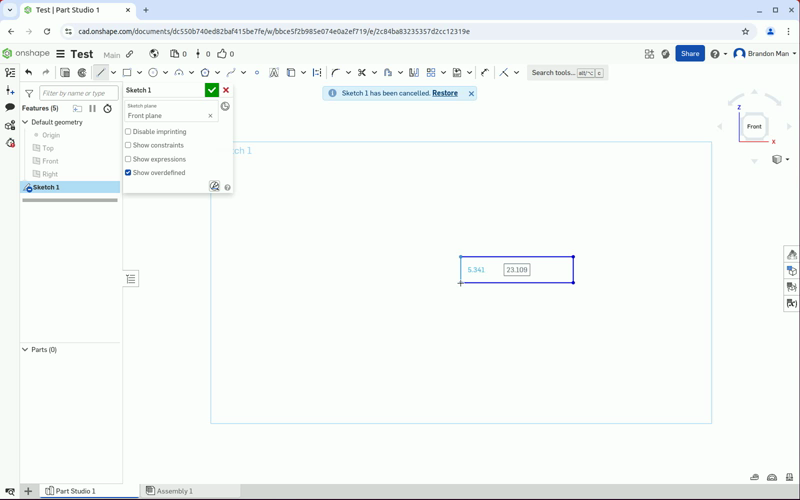
click(460, 282)
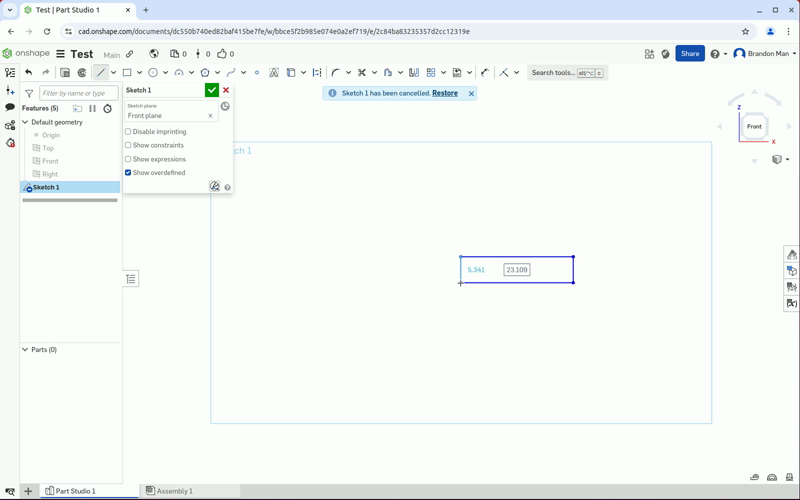
key(esc)
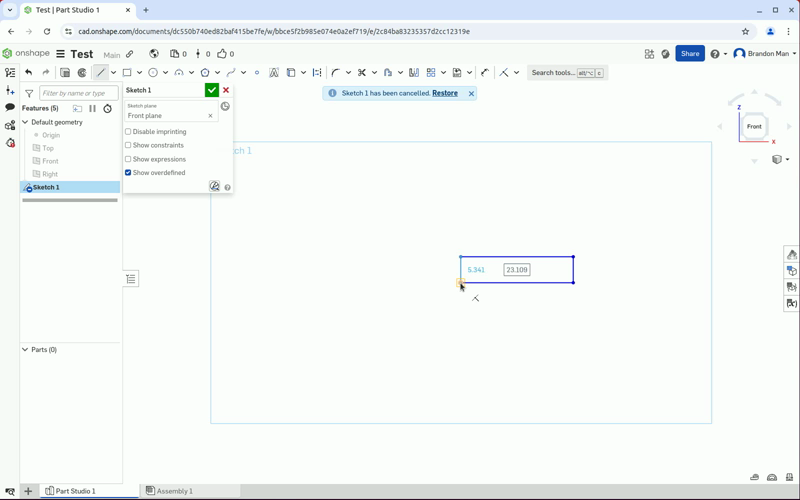
mouse_move(477, 279)
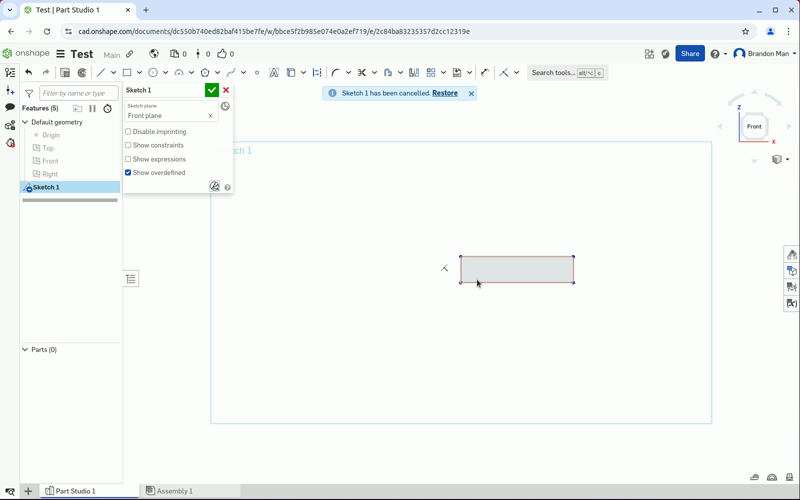
click(477, 279)
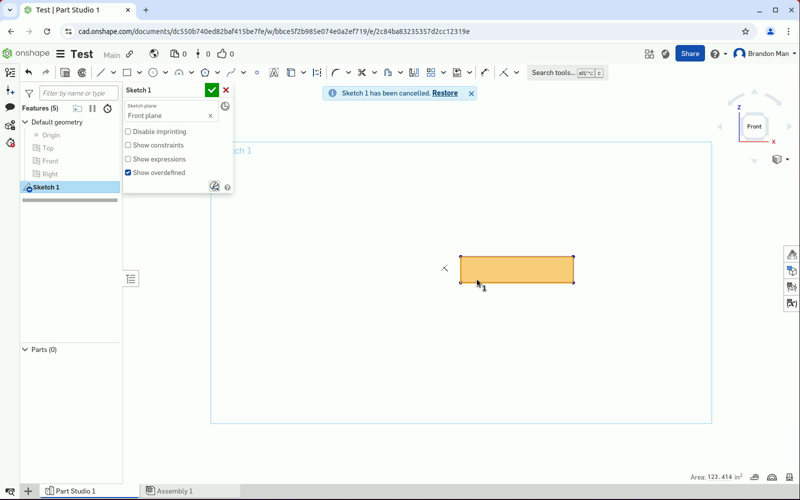
mouse_move(73, 352)
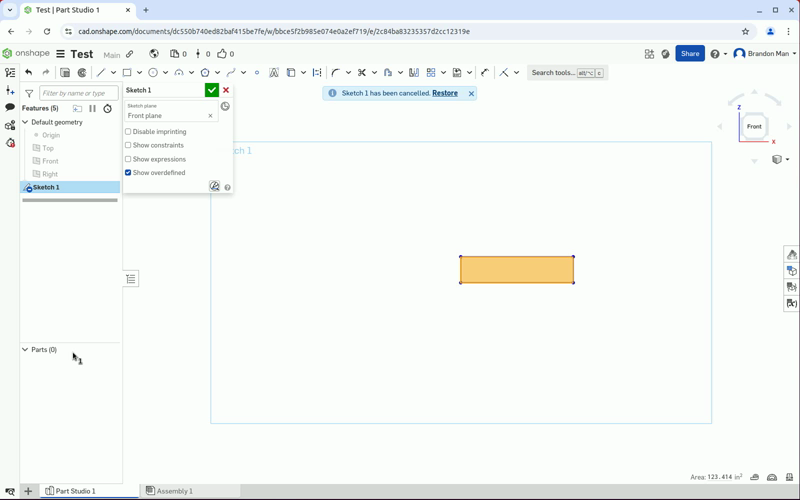
key(shift+y)
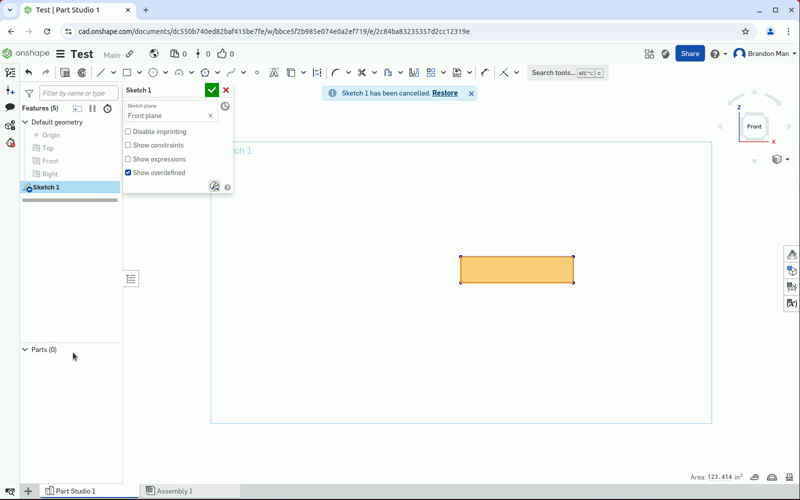
key(shift+e)
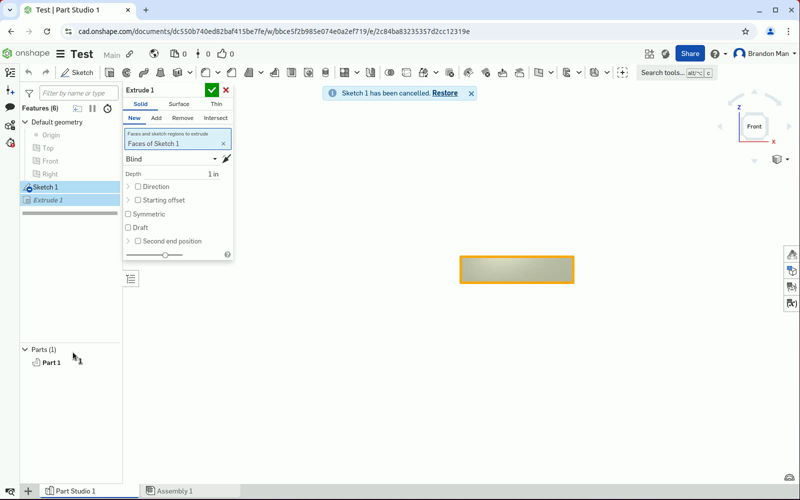
mouse_move(143, 106)
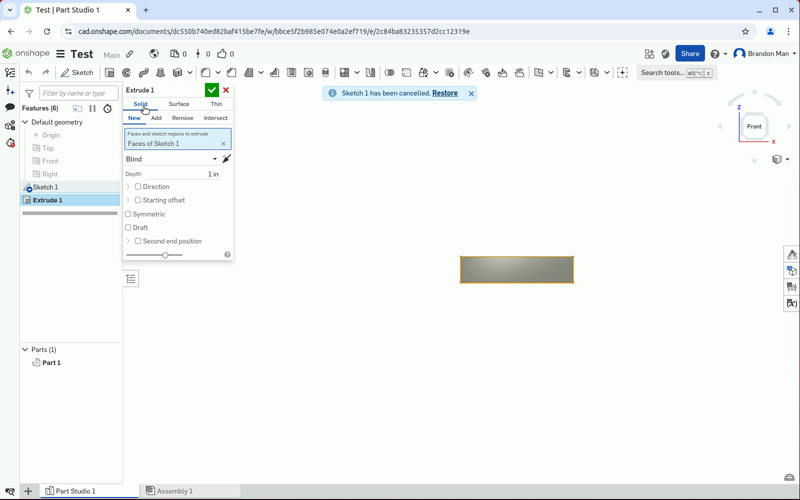
click(143, 106)
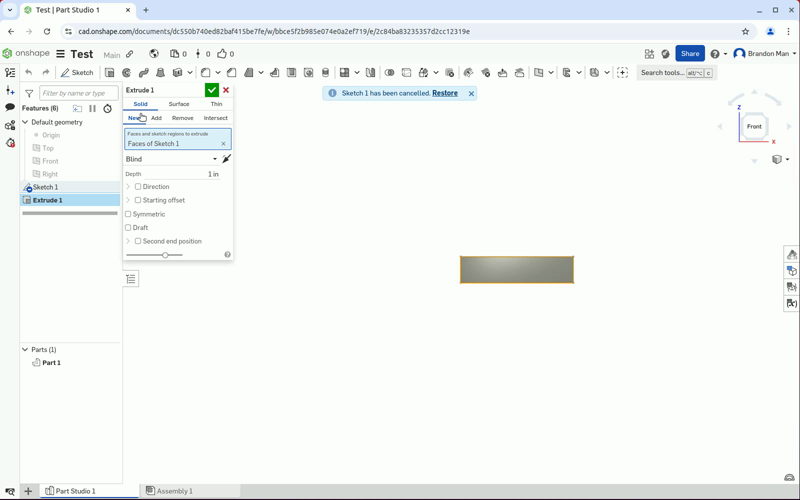
mouse_move(137, 120)
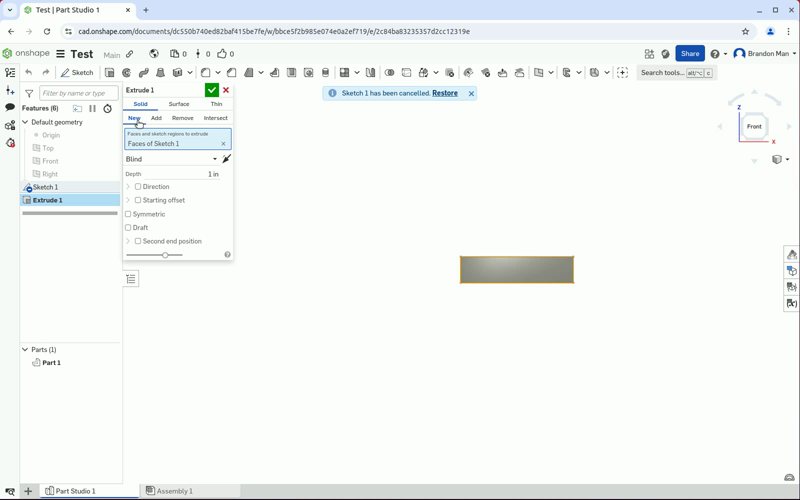
click(137, 120)
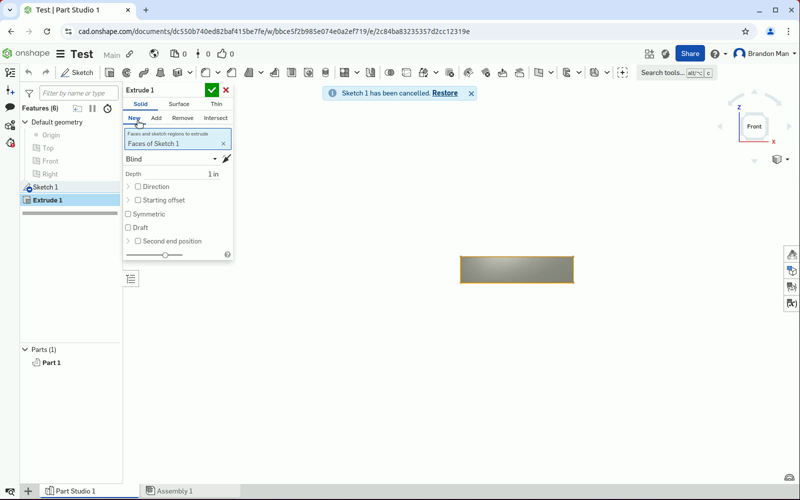
key(tab, 4)
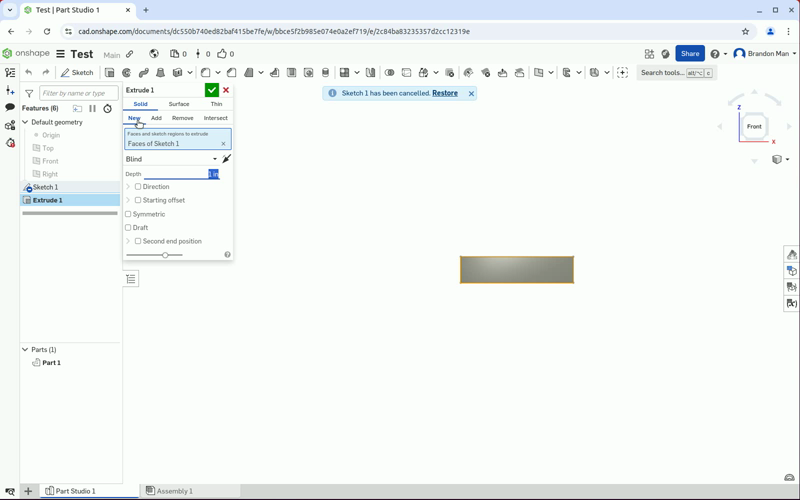
text(12.517)
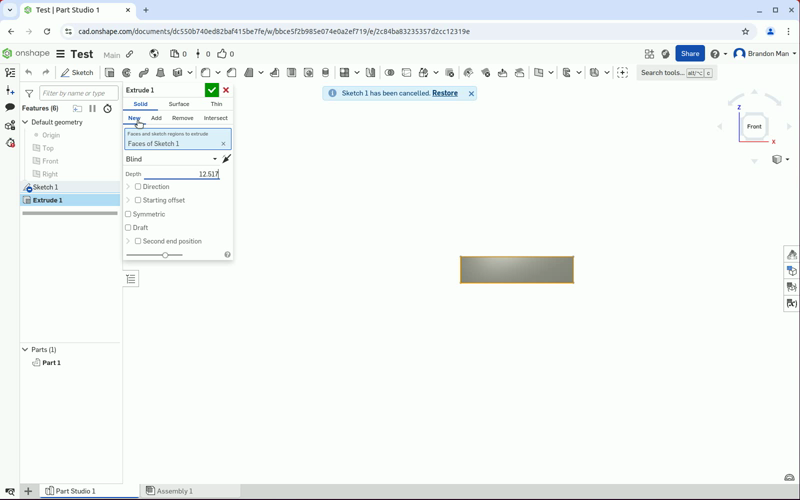
key(enter)
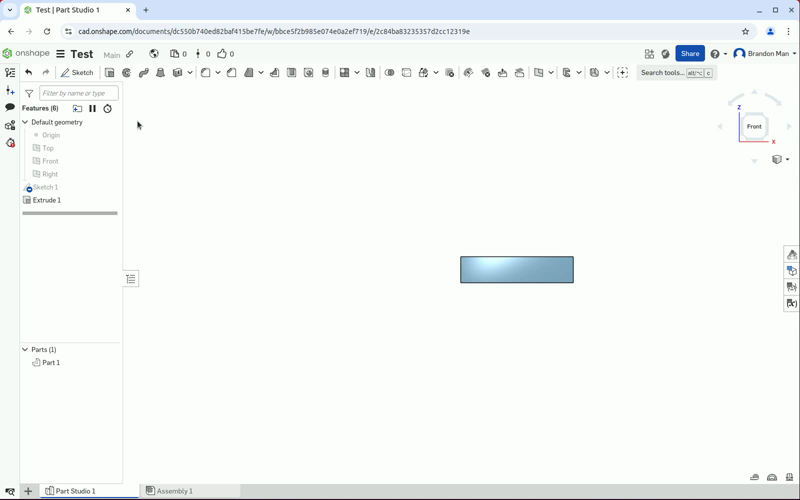
key(shift+h)
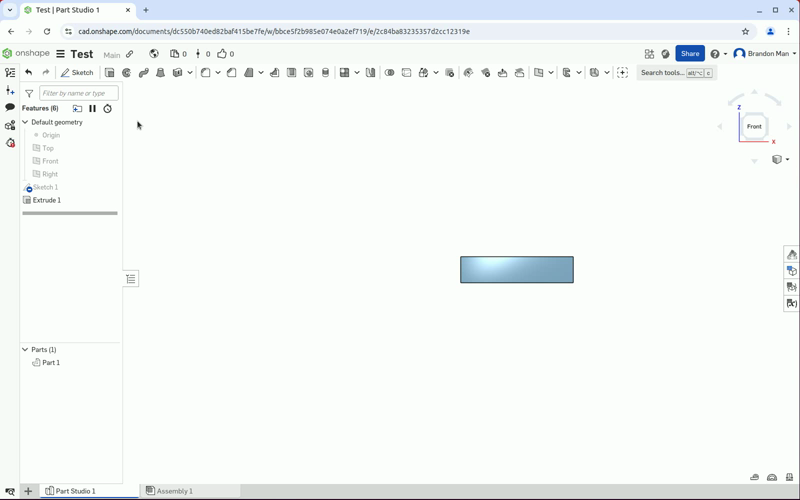
key(shift+h)
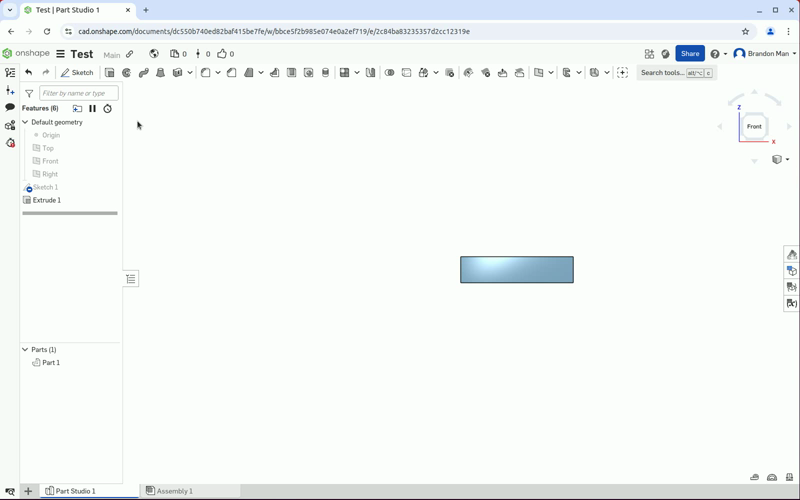
mouse_move(73, 189)
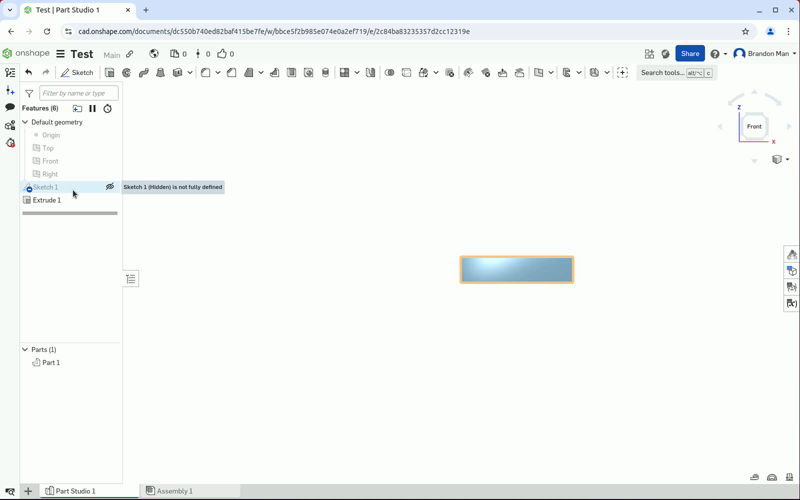
click(73, 189)
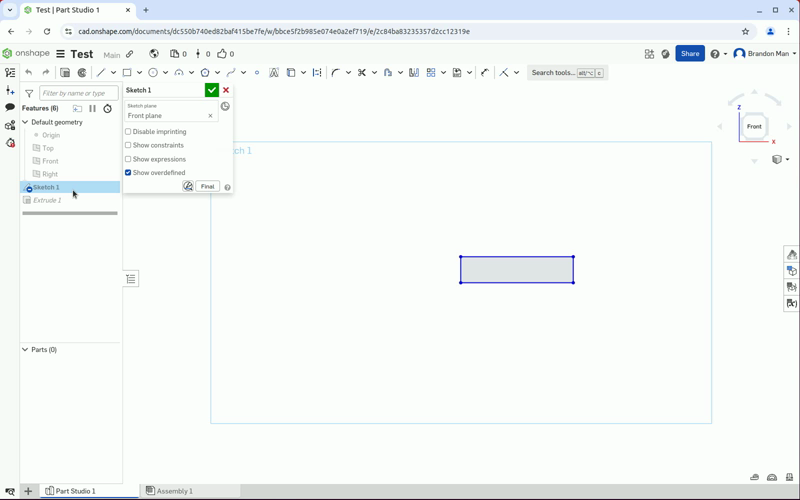
mouse_move(229, 92)
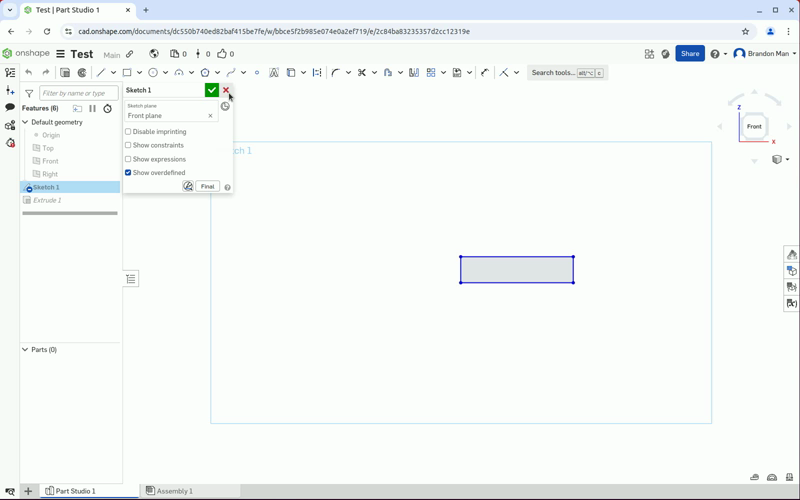
click(229, 92)
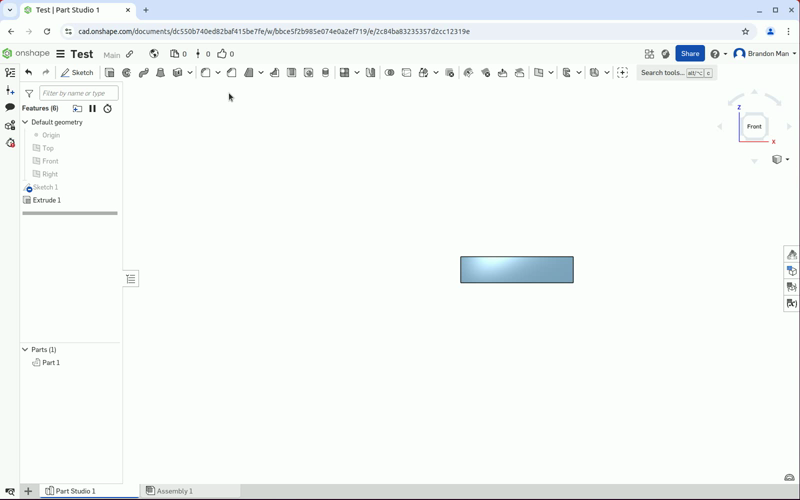
mouse_move(73, 352)
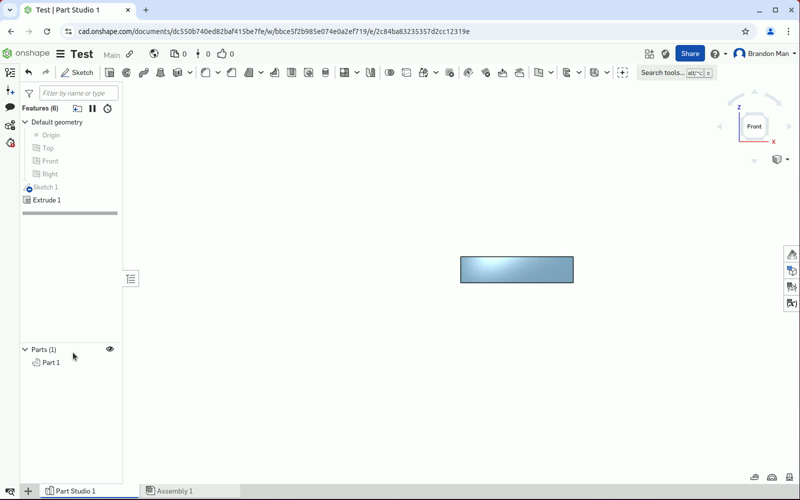
key(y)
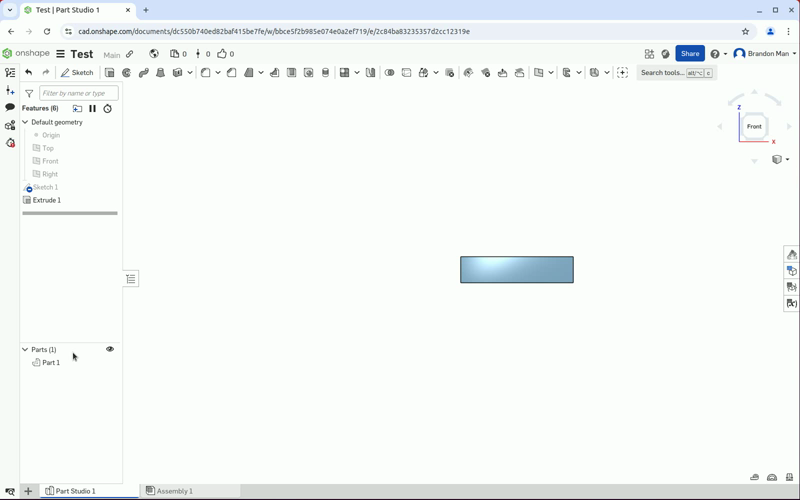
key(shift+p)
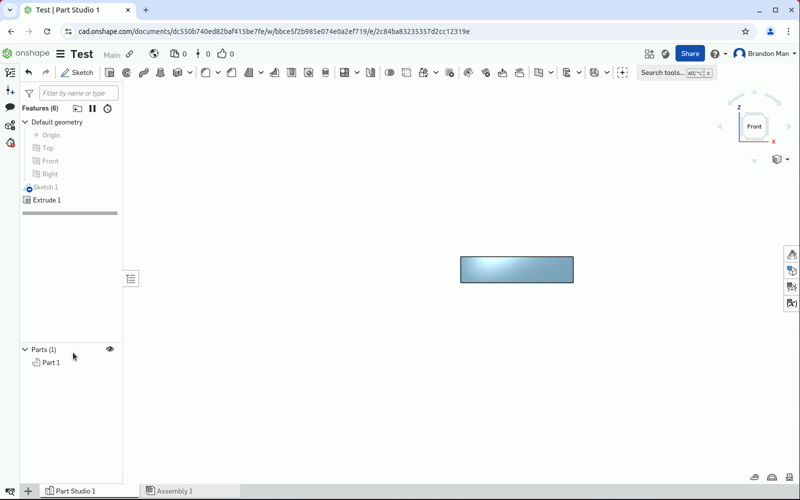
key(space)
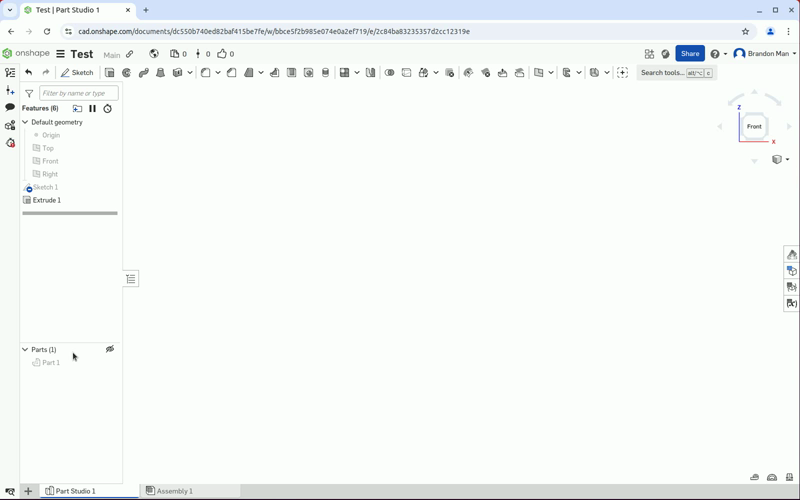
key_down(shift)
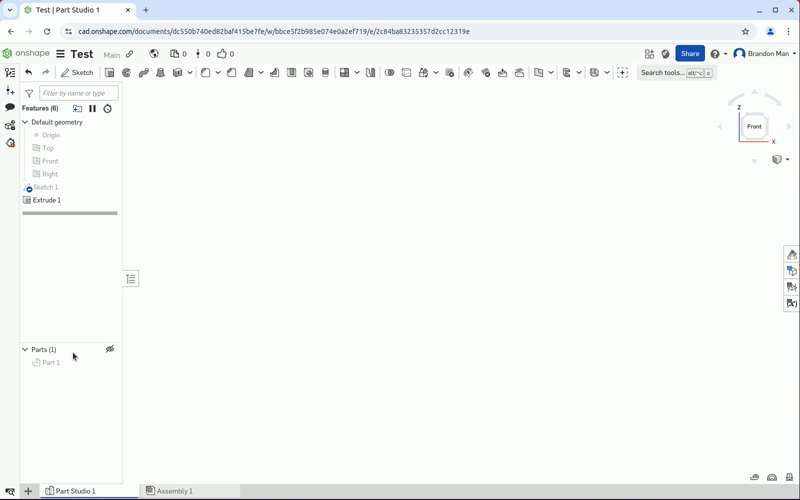
key(left)
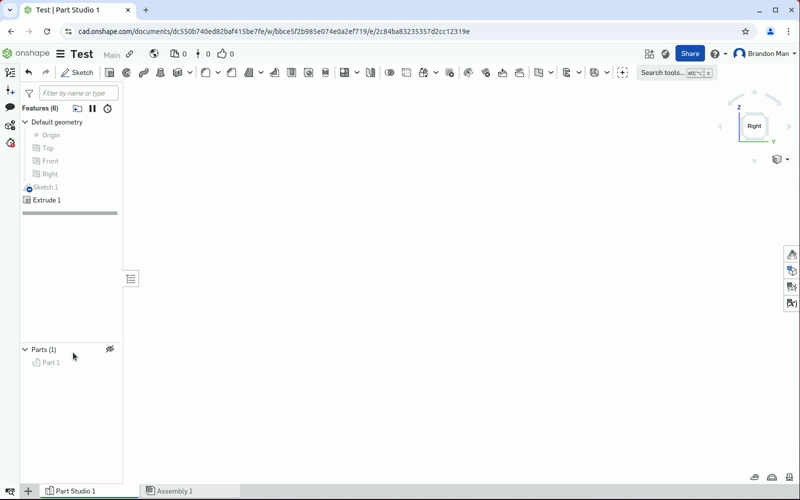
key_up(shift)
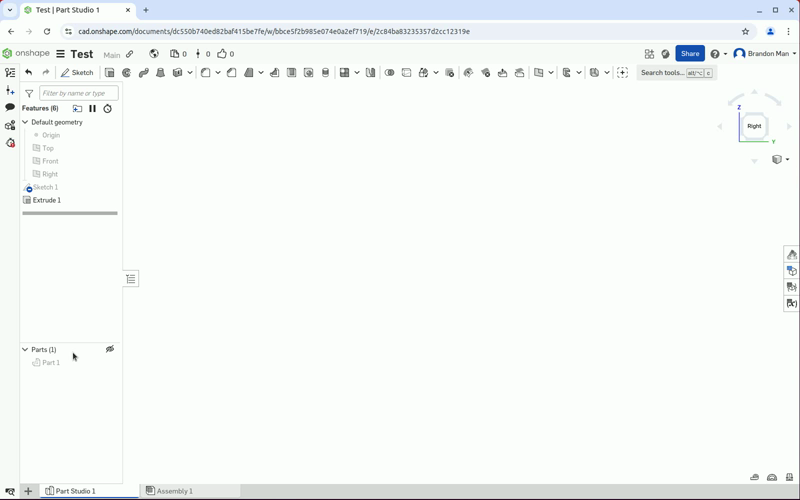
mouse_move(73, 352)
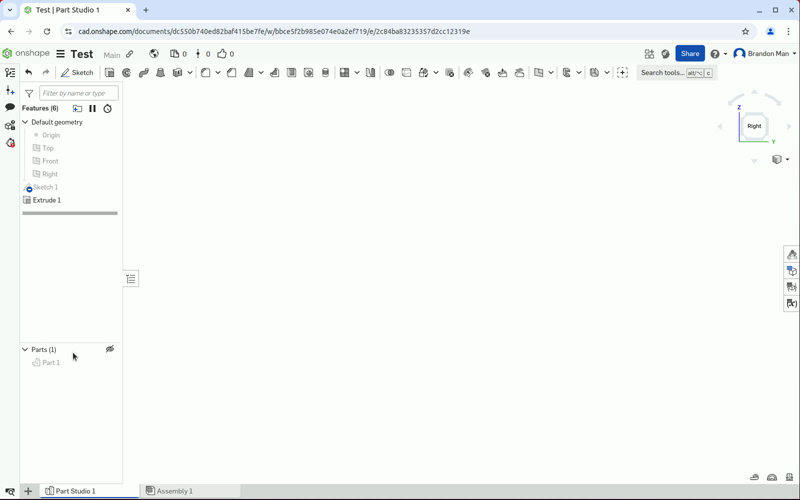
key(shift+y)
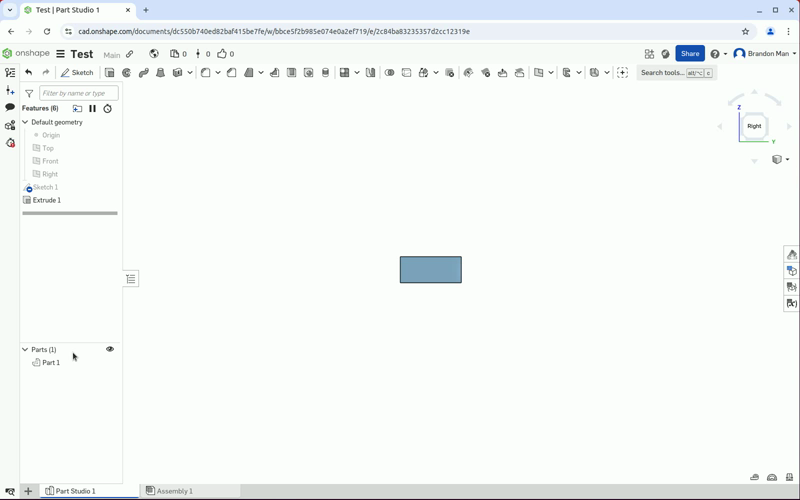
mouse_move(541, 75)
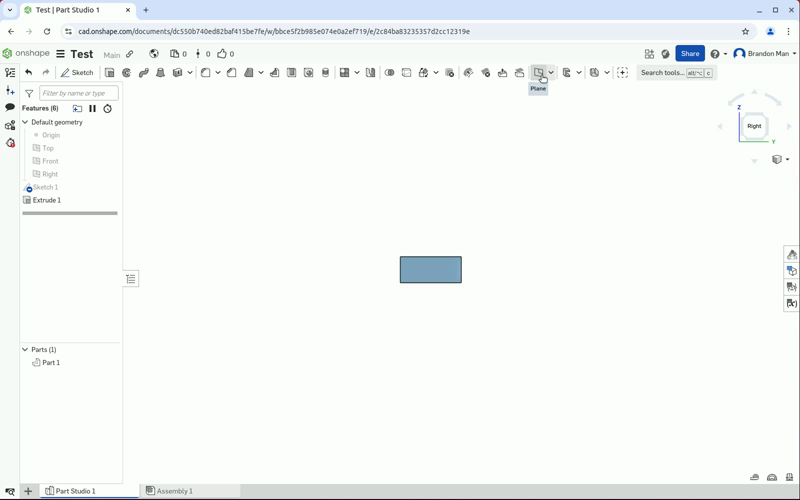
click(541, 75)
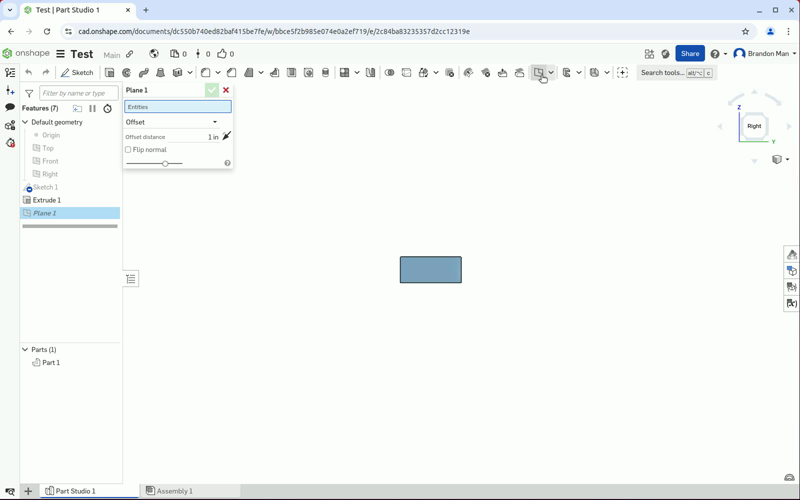
mouse_move(73, 176)
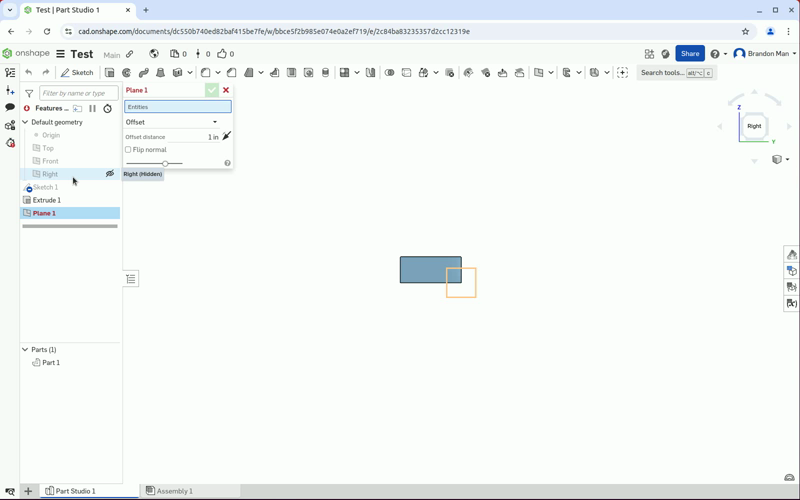
click(73, 176)
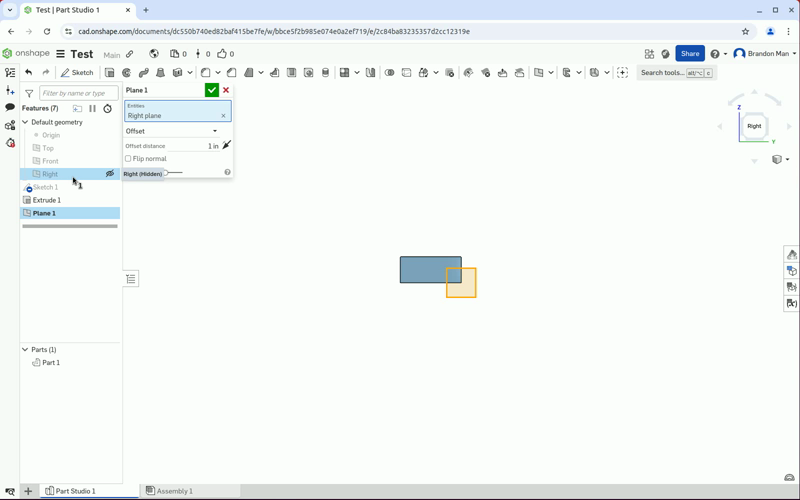
key(tab, 2)
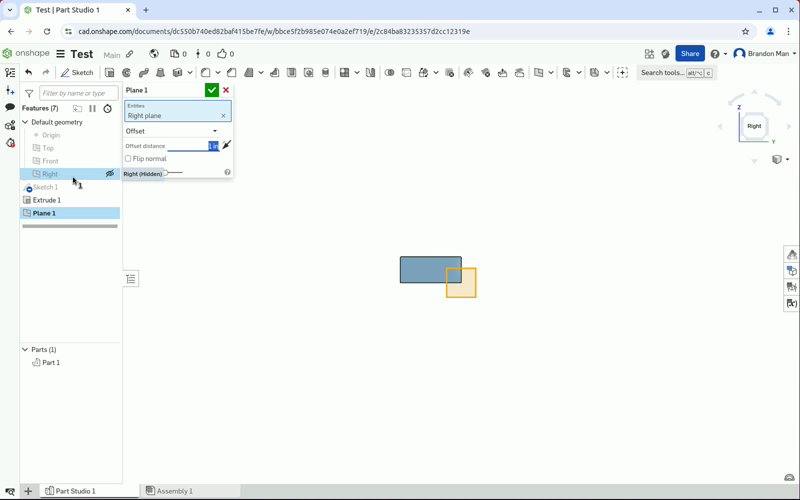
text(23.108)
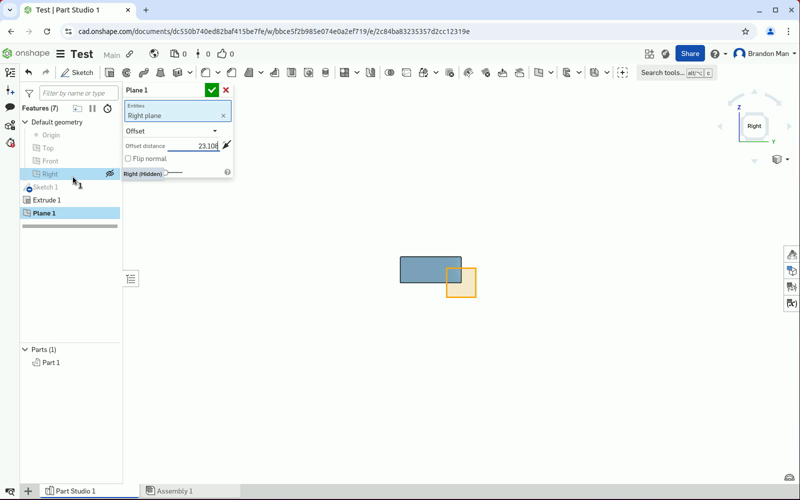
key(enter, 2)
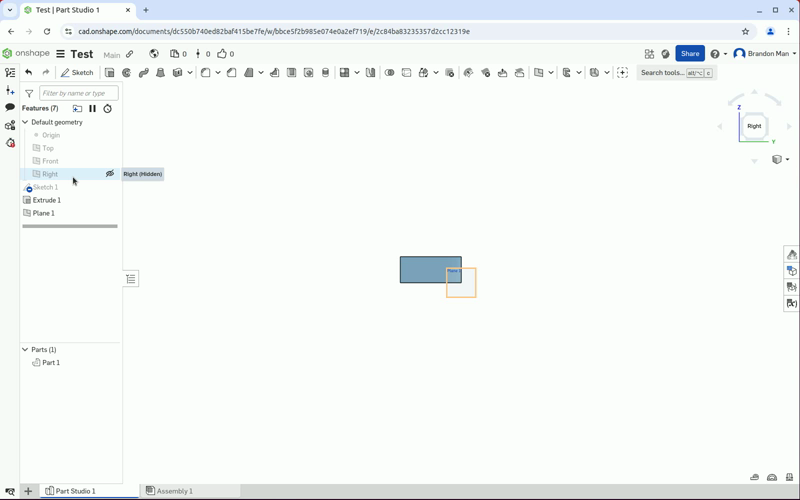
key(shift+s)
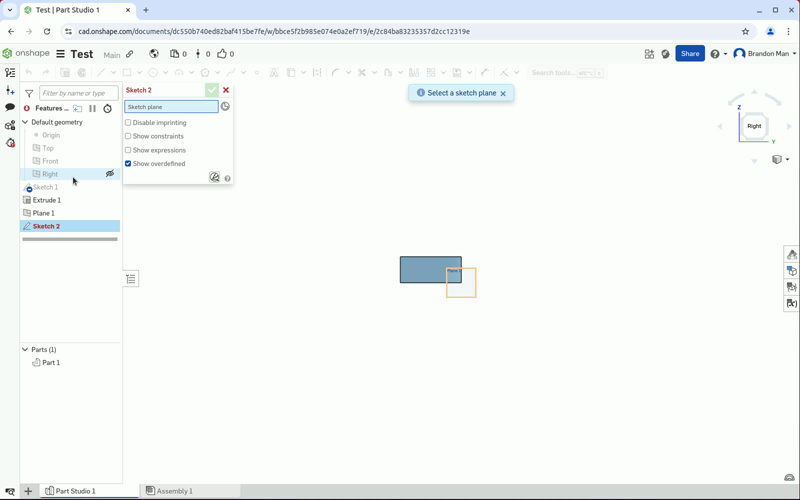
mouse_move(73, 215)
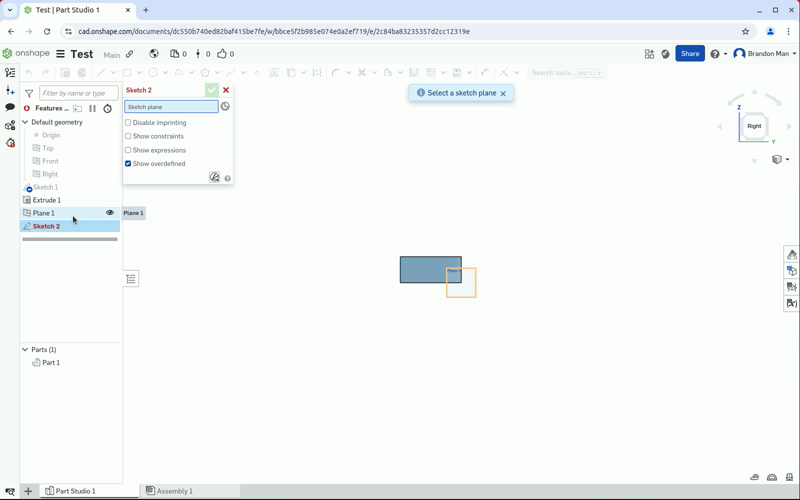
click(73, 215)
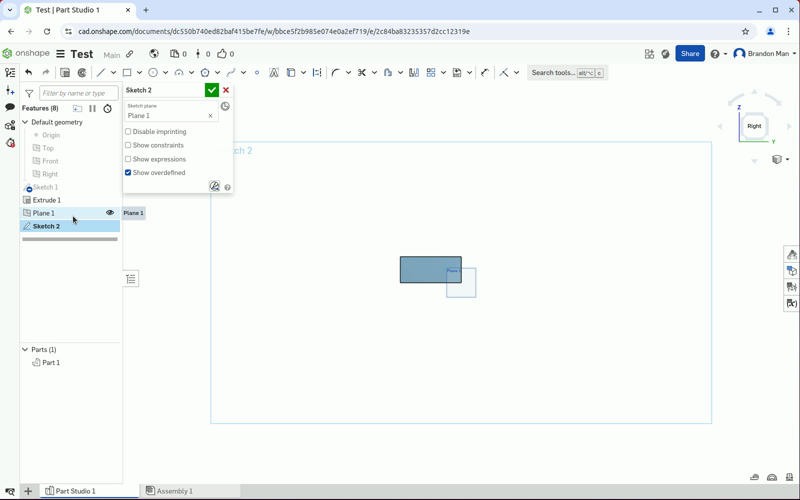
mouse_move(73, 352)
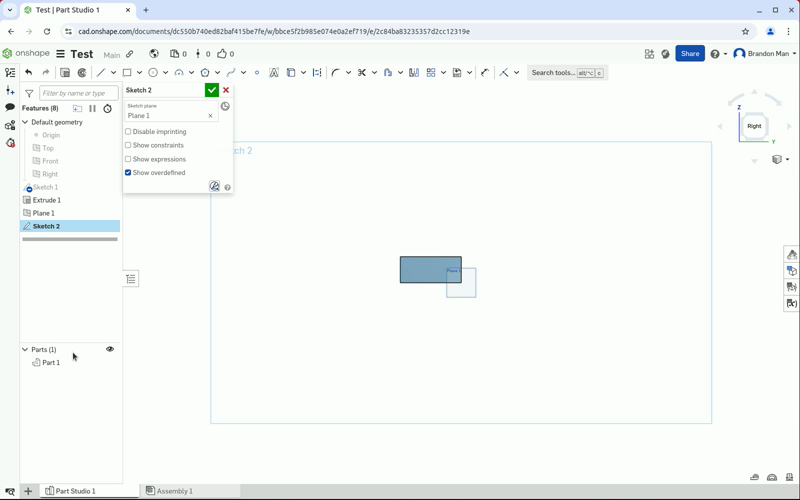
key(y)
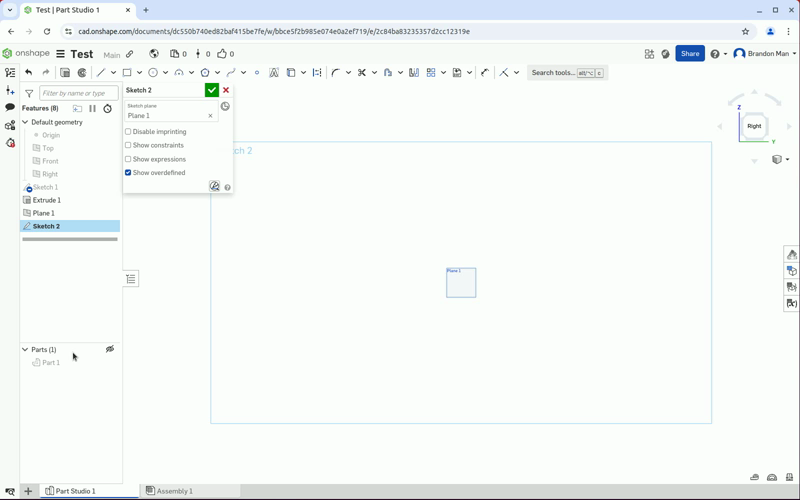
key(l)
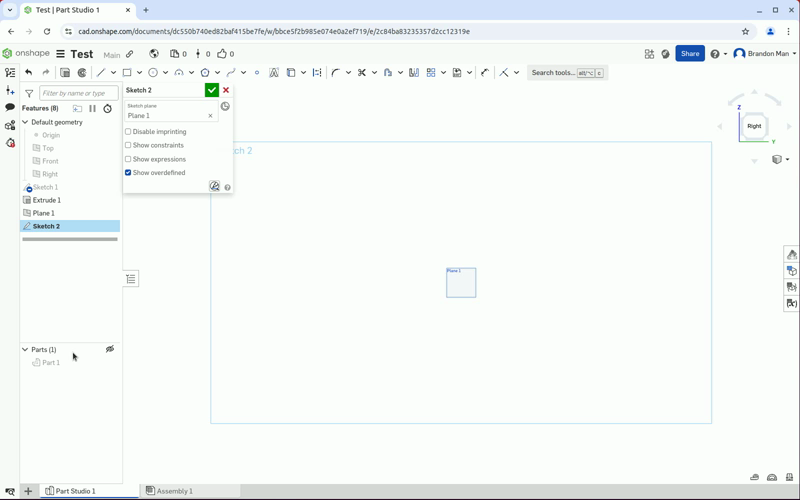
key_down(shift)
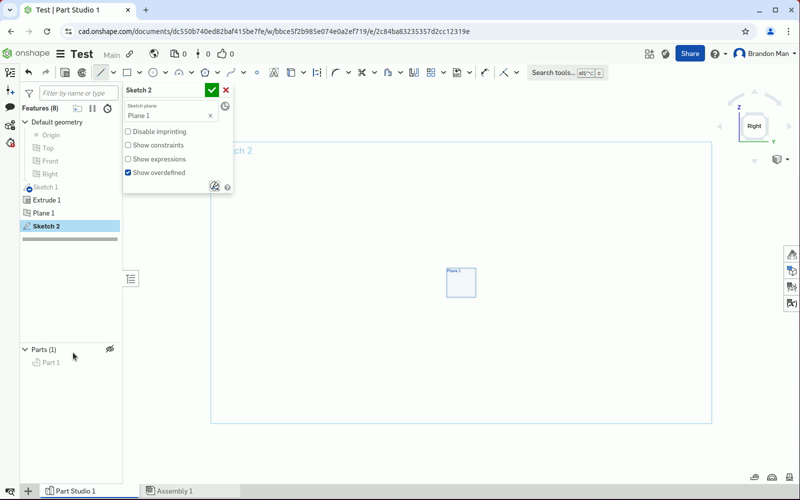
mouse_move(412, 282)
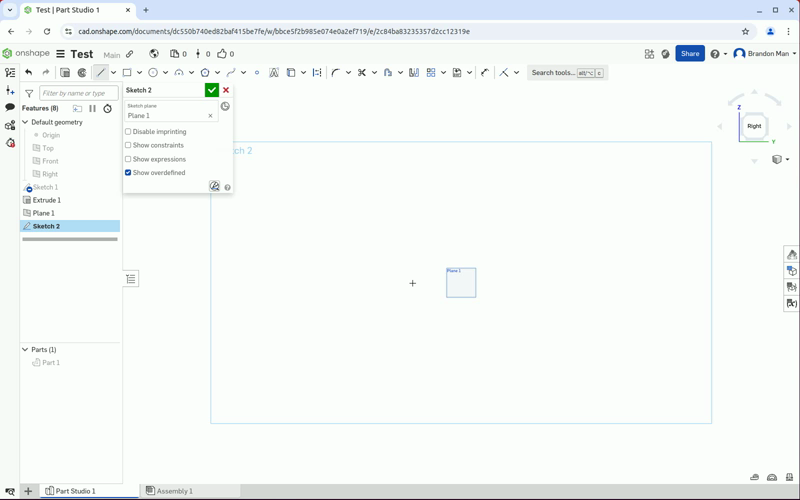
click(412, 282)
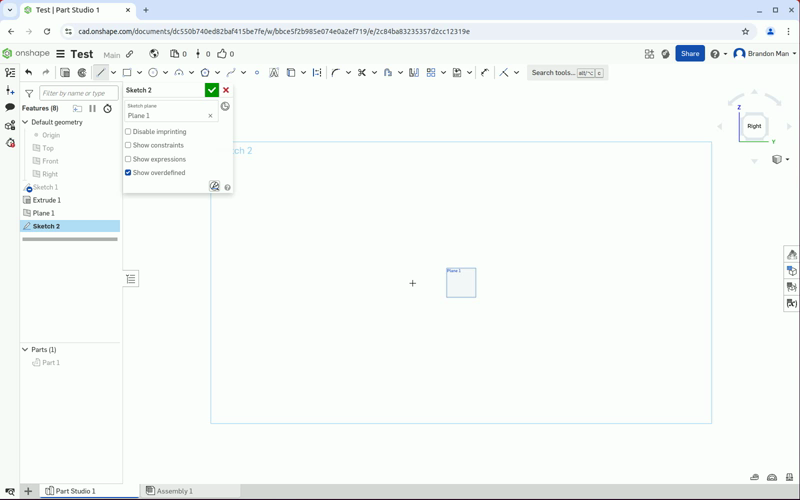
key_up(shift)
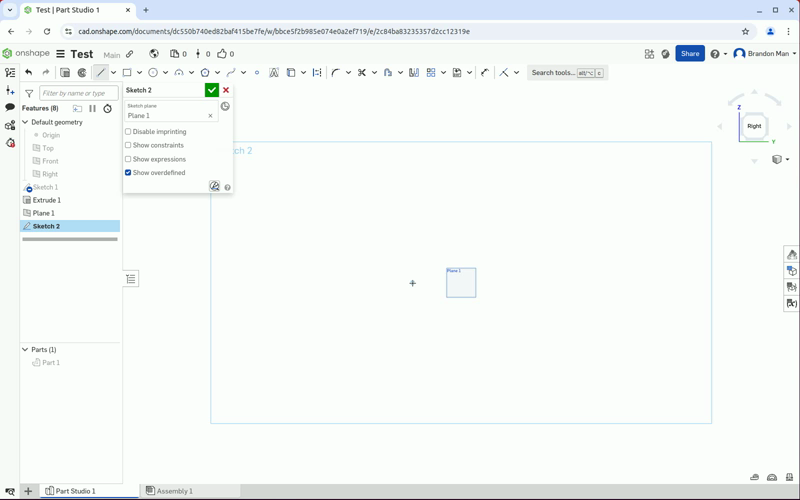
key_down(shift)
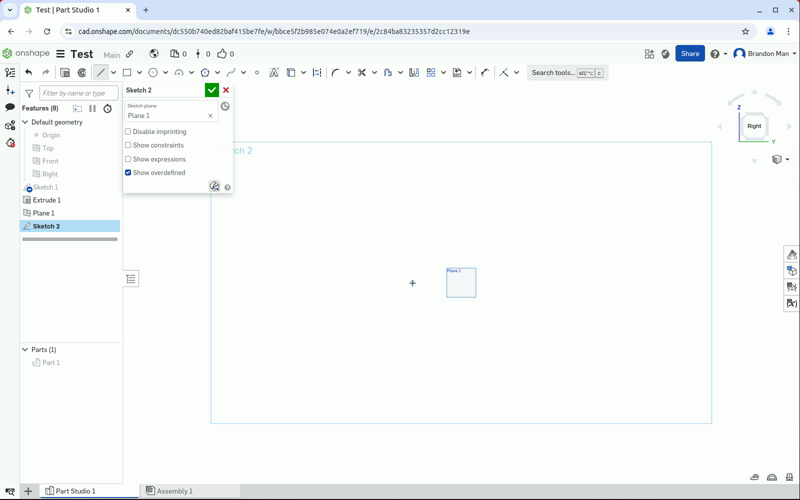
mouse_move(442, 282)
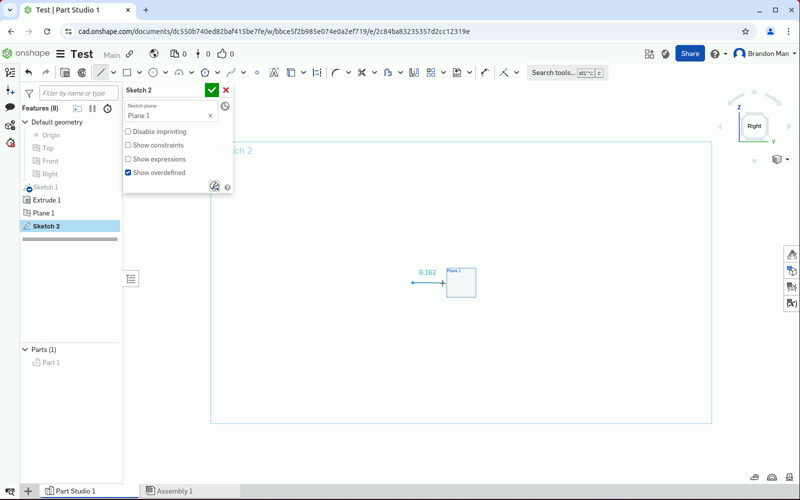
mouse_move(448, 282)
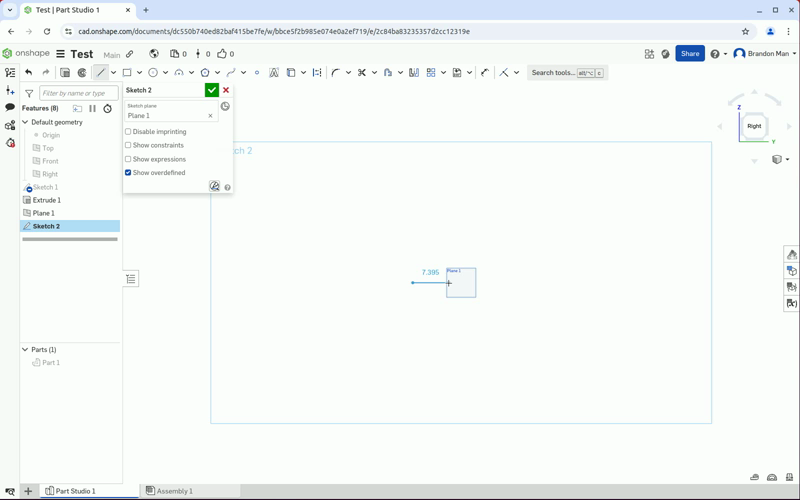
click(448, 282)
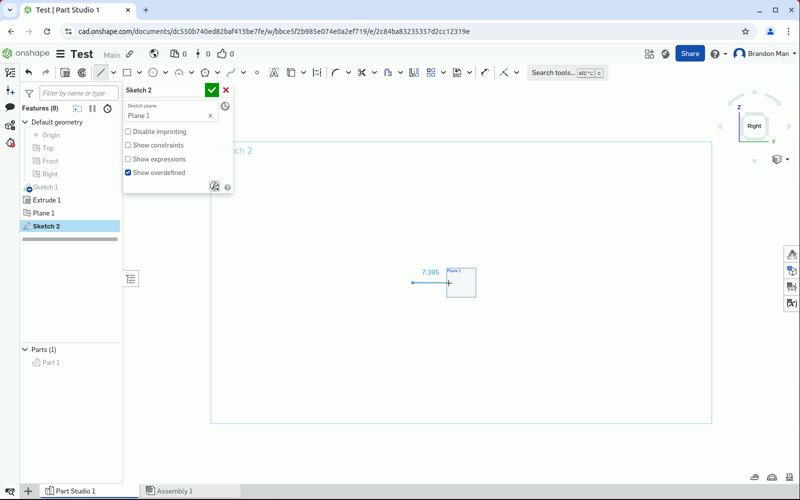
key_up(shift)
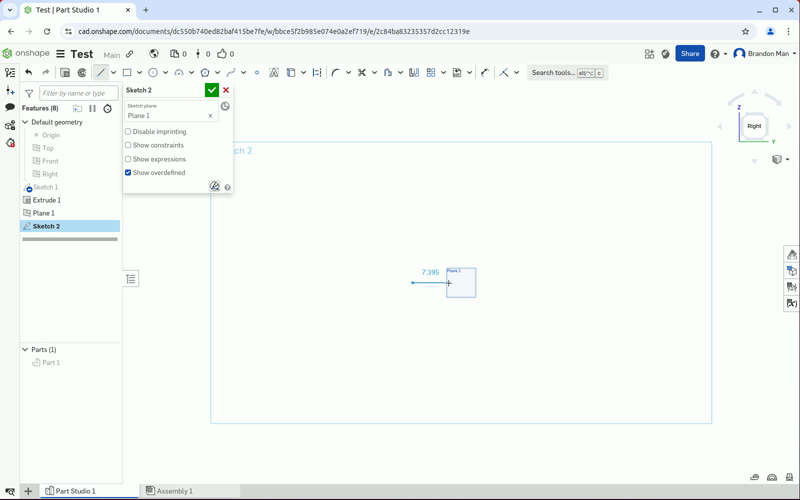
key_down(shift)
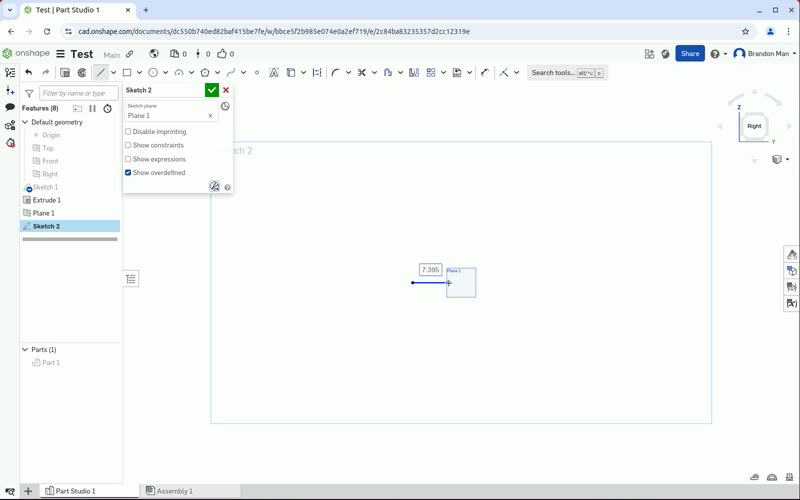
mouse_move(478, 282)
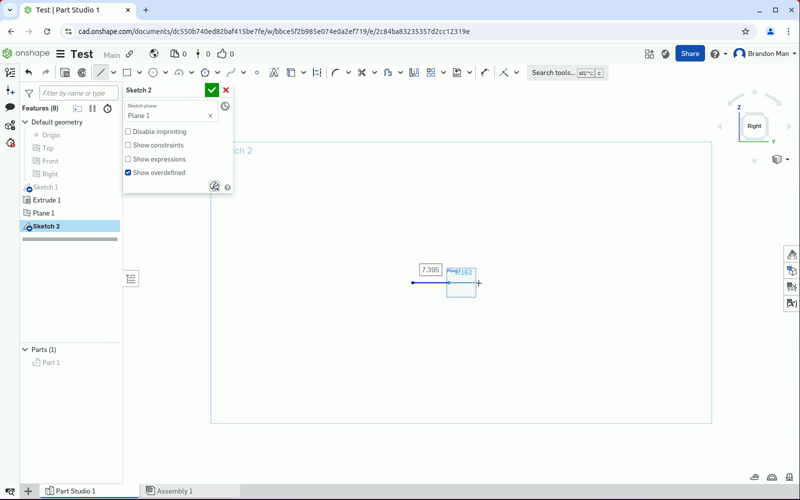
mouse_move(448, 273)
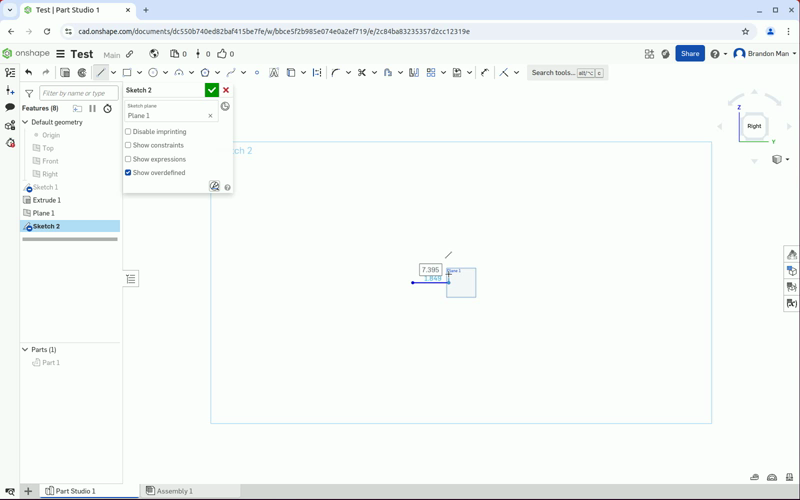
click(448, 273)
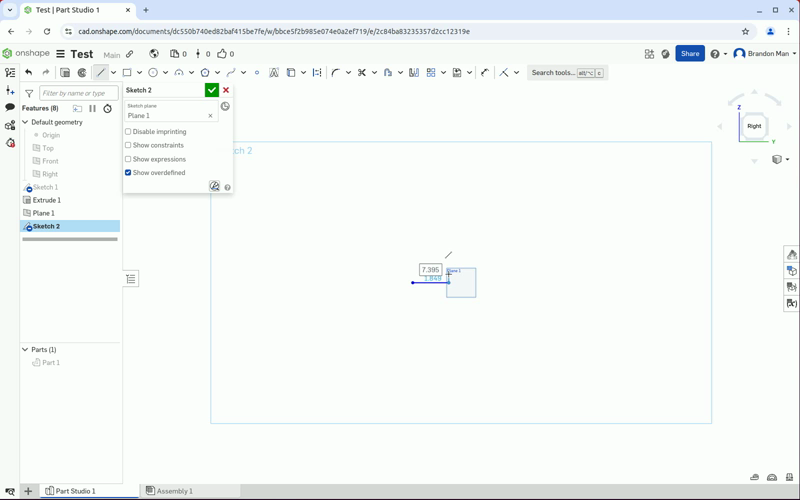
key_up(shift)
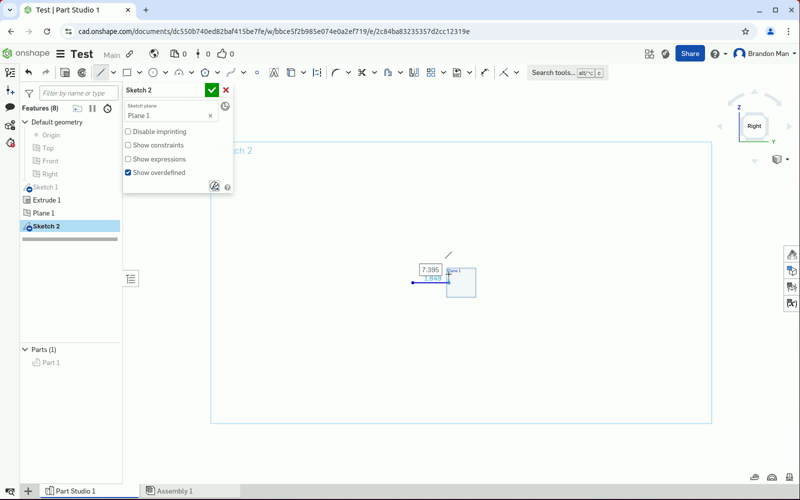
key_down(shift)
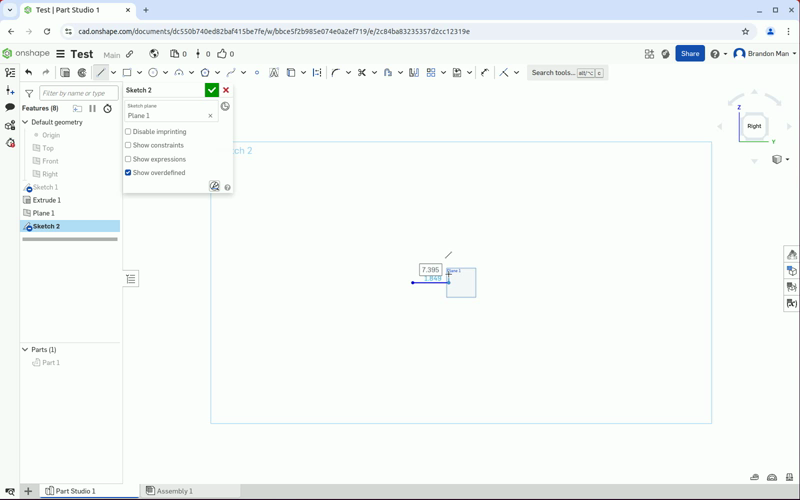
mouse_move(478, 273)
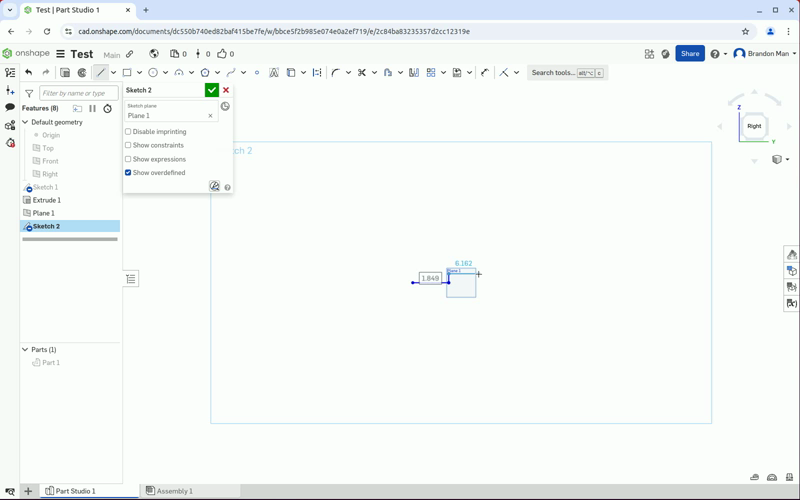
mouse_move(412, 273)
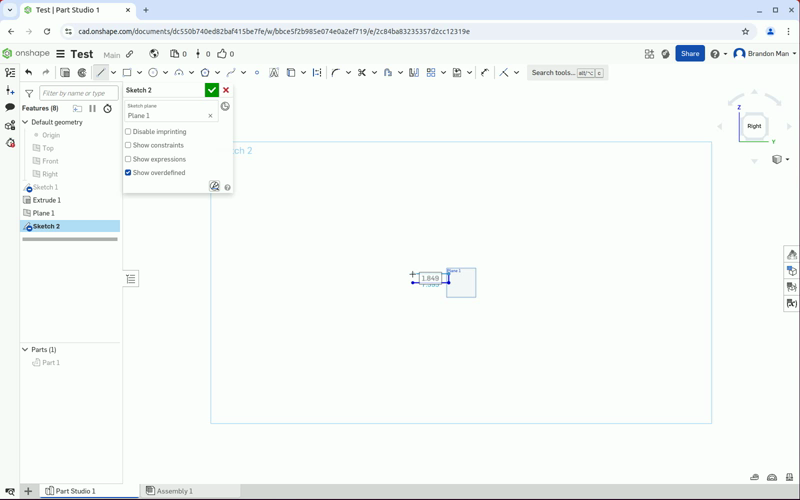
click(412, 273)
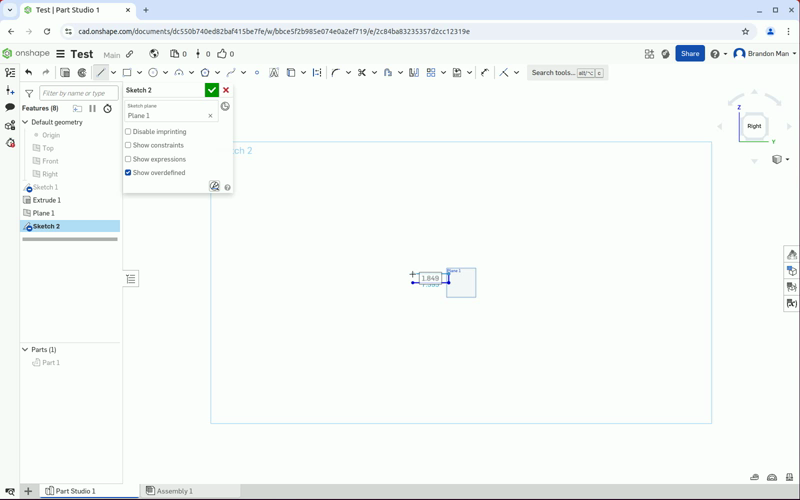
key_up(shift)
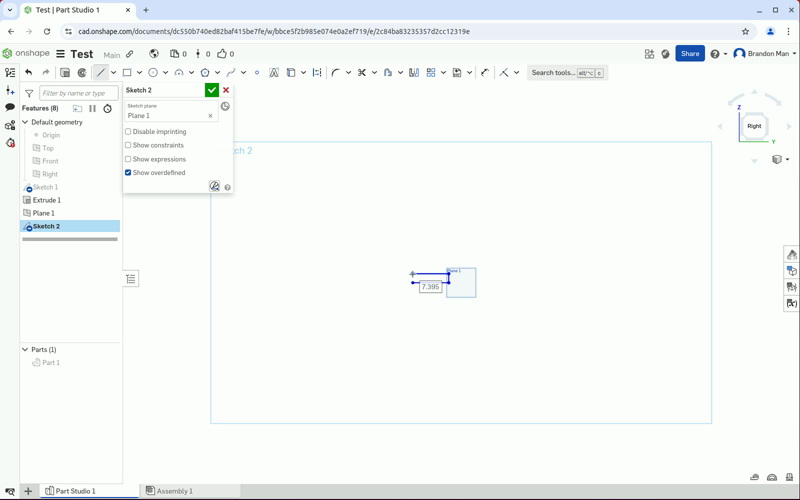
mouse_move(442, 273)
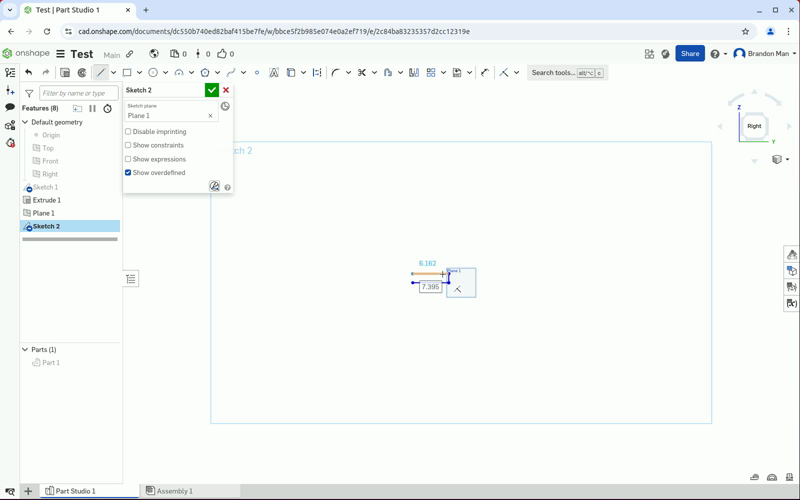
key_down(shift)
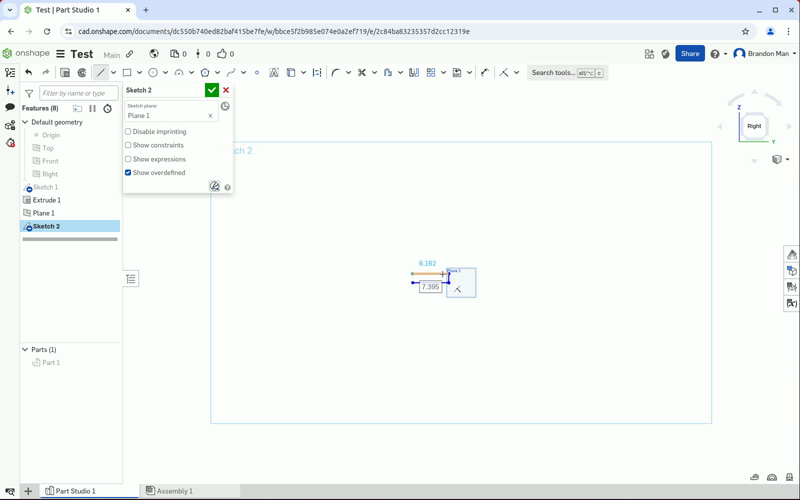
mouse_move(412, 282)
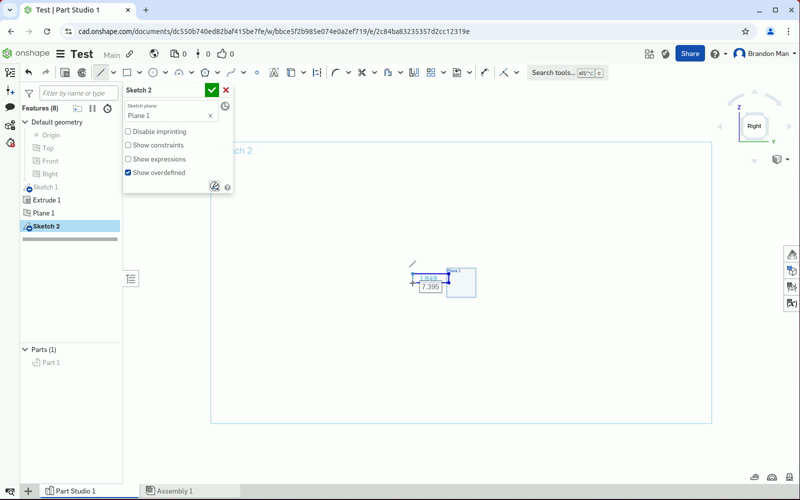
key_up(shift)
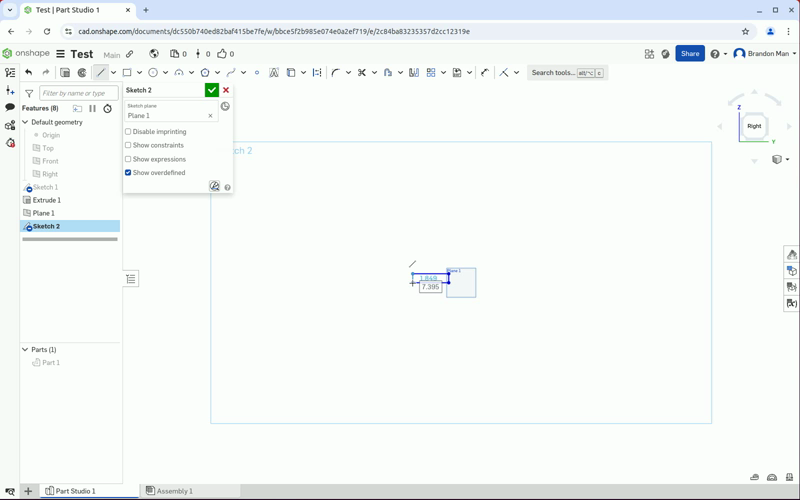
click(412, 282)
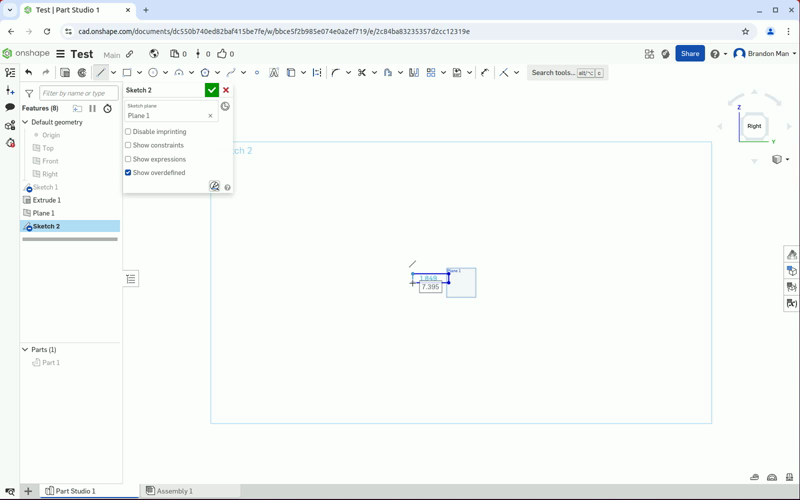
key(esc)
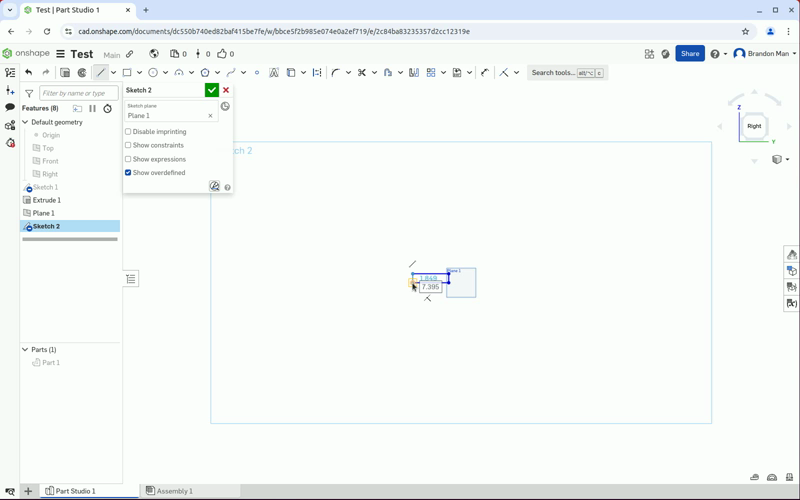
mouse_move(426, 275)
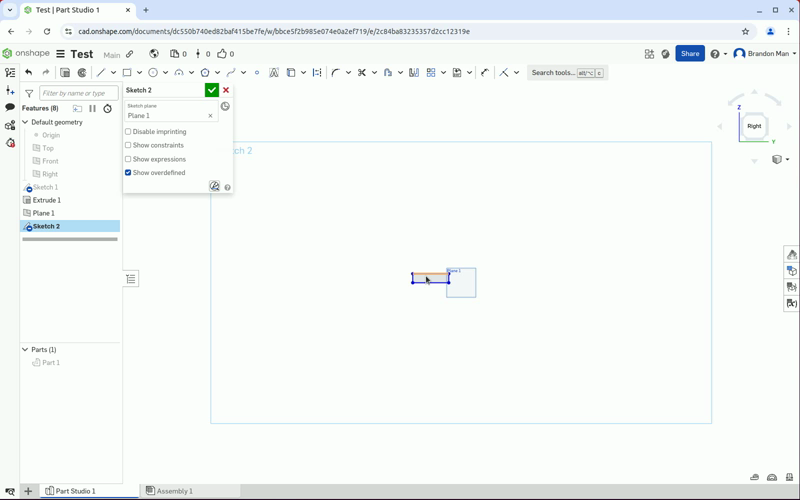
scroll(6)
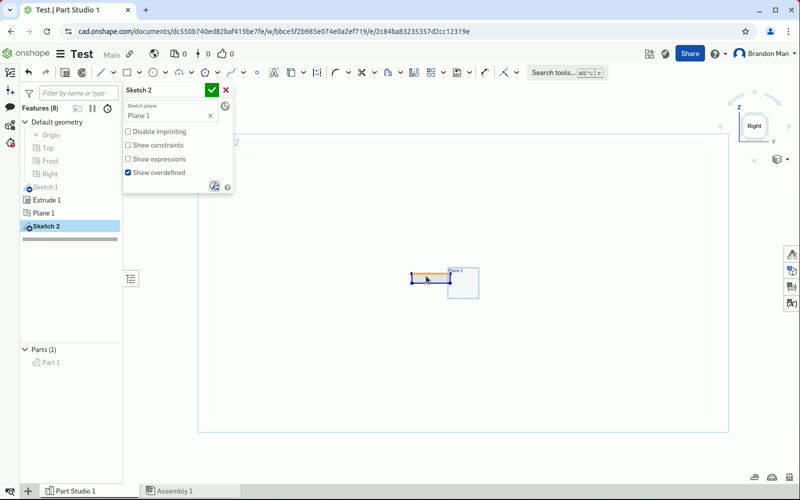
scroll(6)
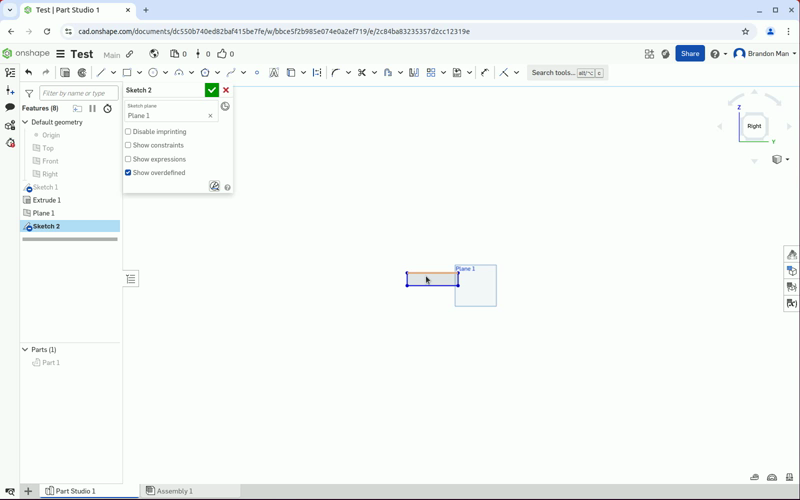
scroll(6)
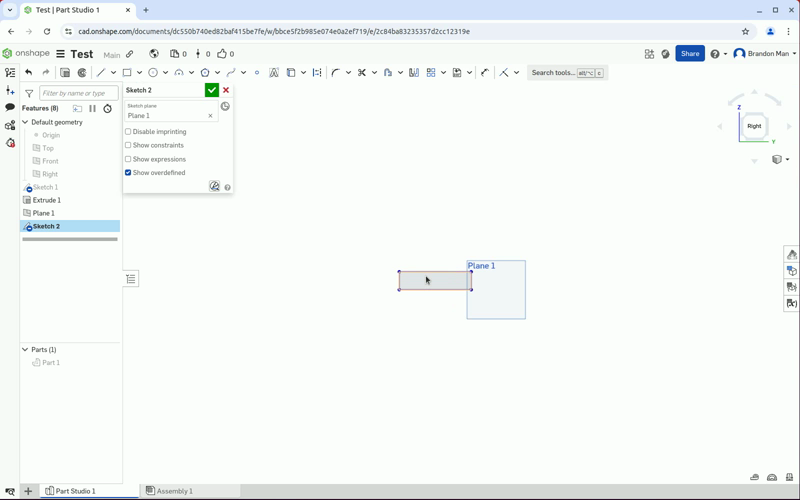
scroll(6)
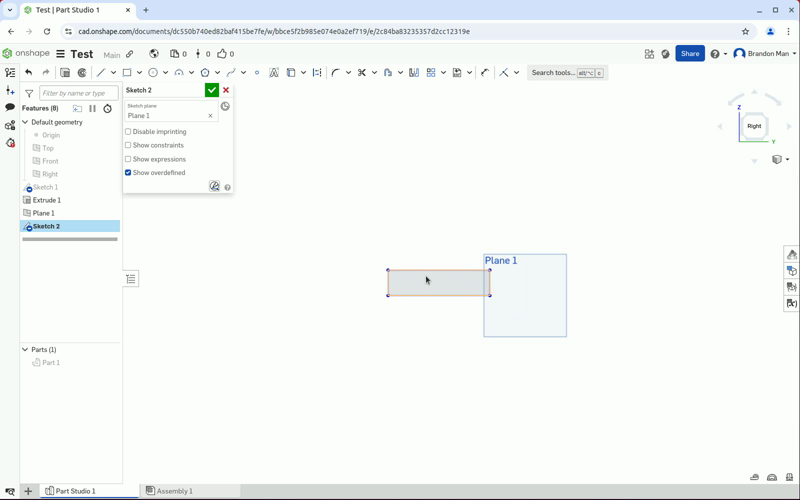
scroll(6)
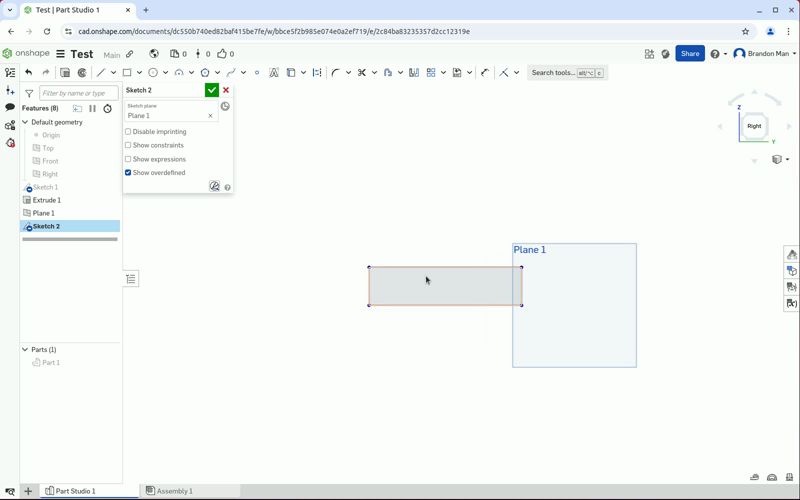
scroll(6)
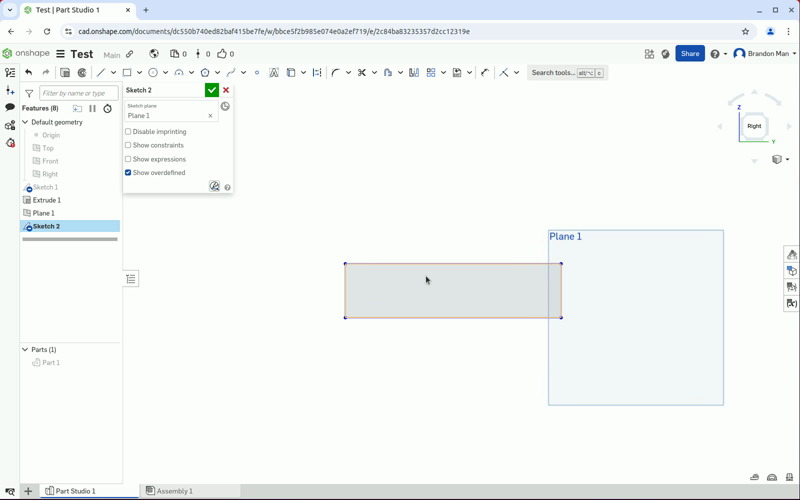
scroll(6)
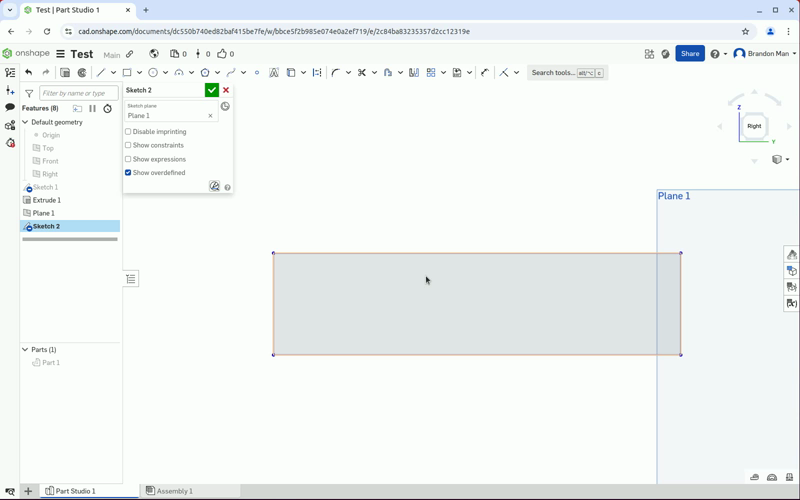
click(426, 275)
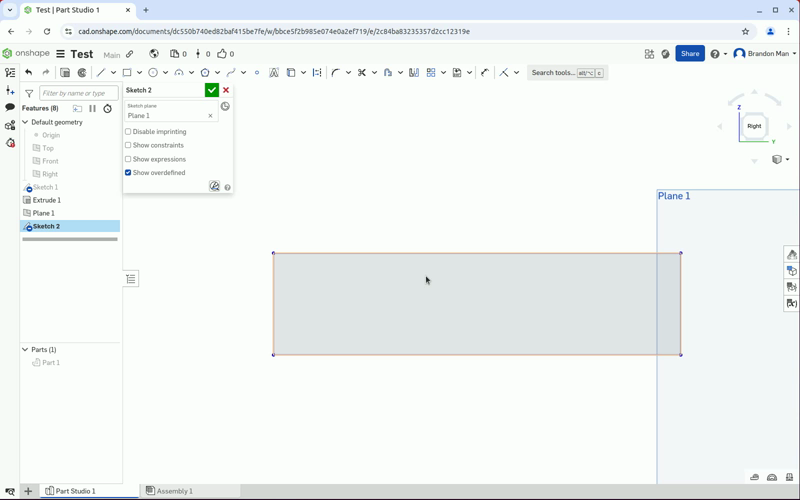
scroll(-6)
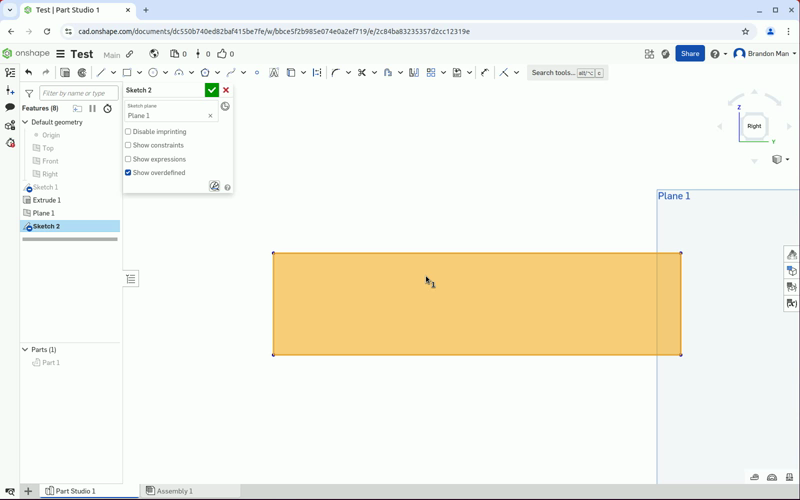
scroll(-6)
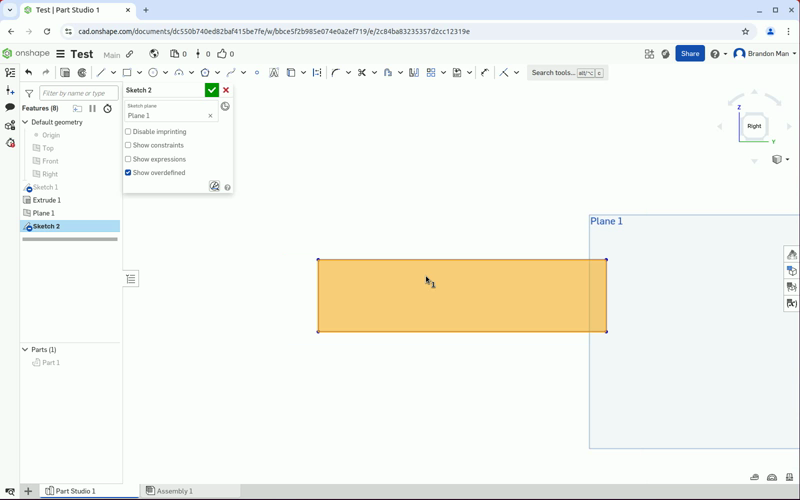
scroll(-6)
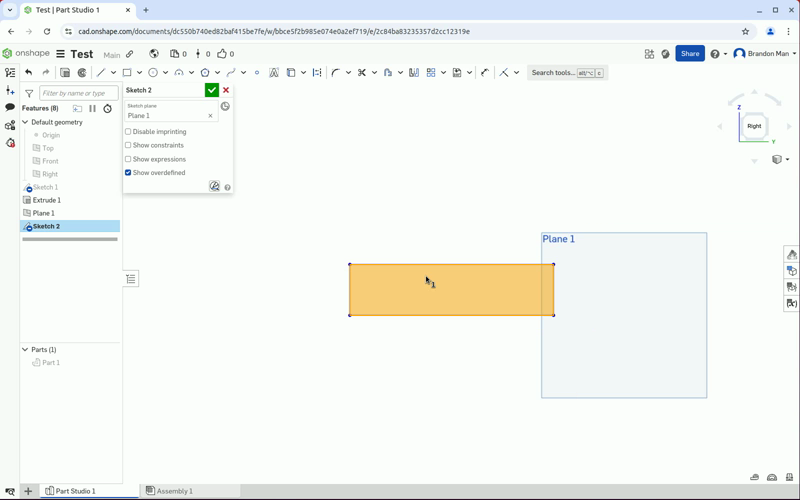
scroll(-6)
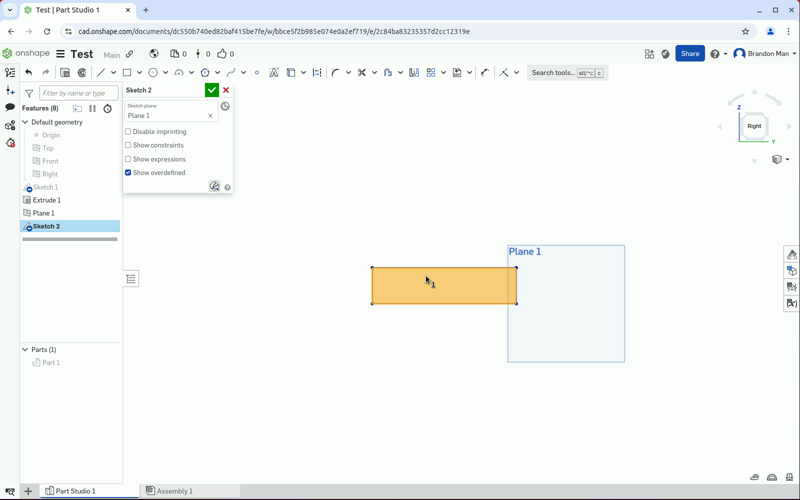
scroll(-6)
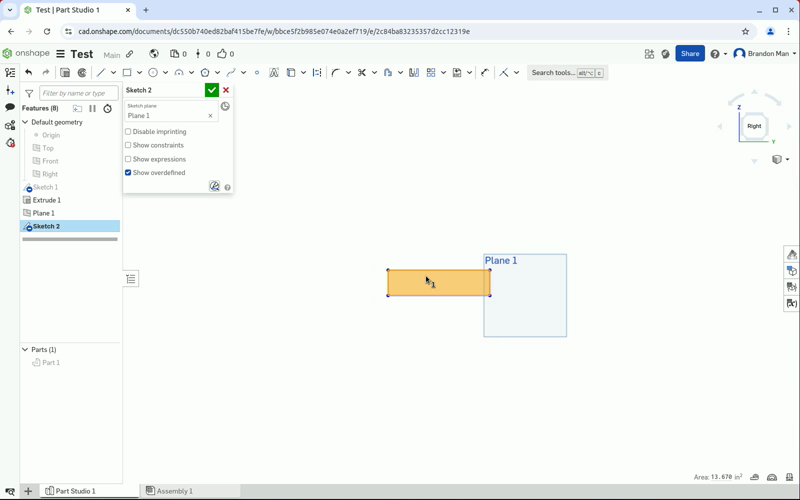
scroll(-6)
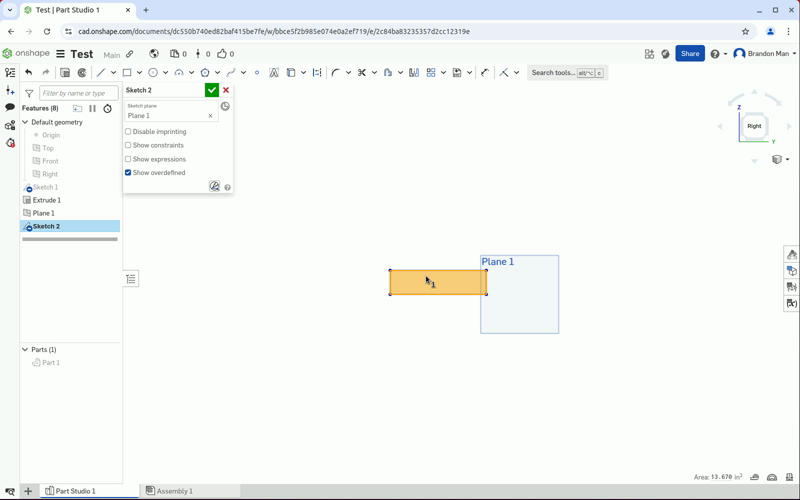
scroll(-6)
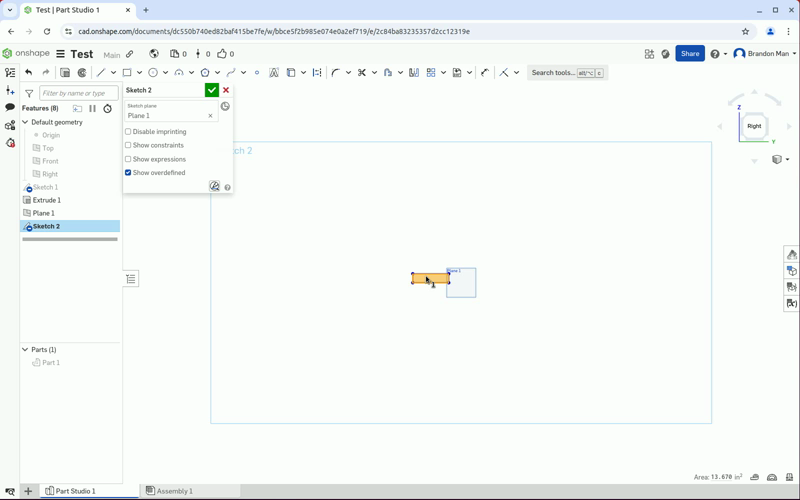
mouse_move(73, 352)
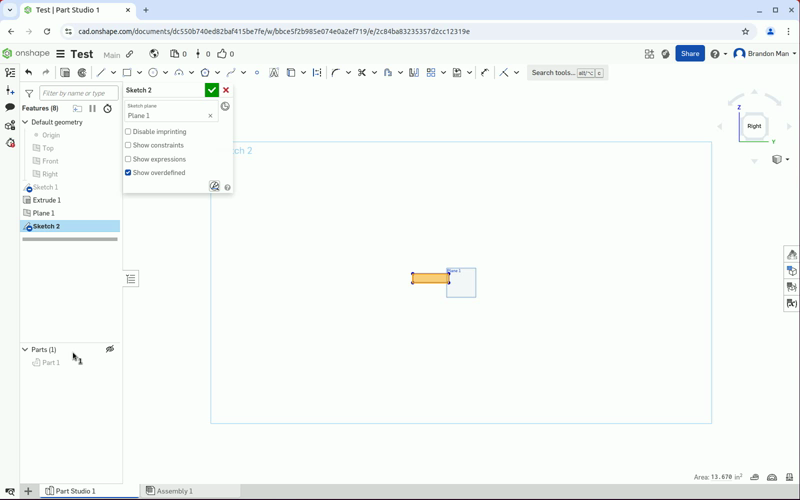
key(shift+y)
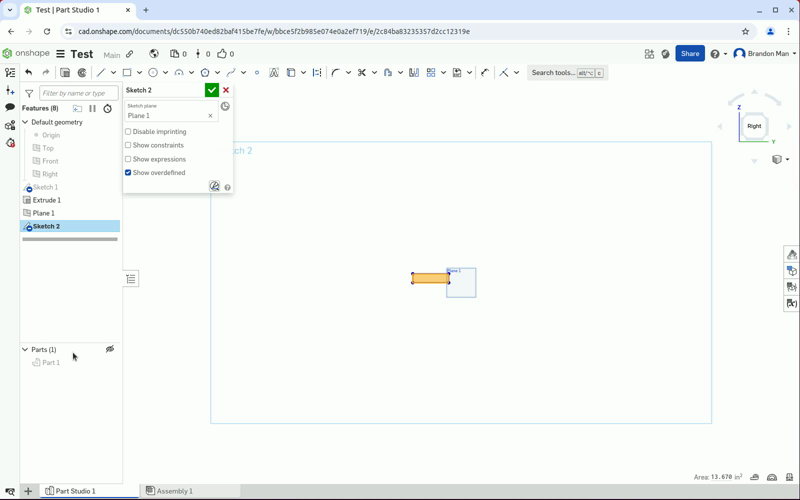
key(shift+e)
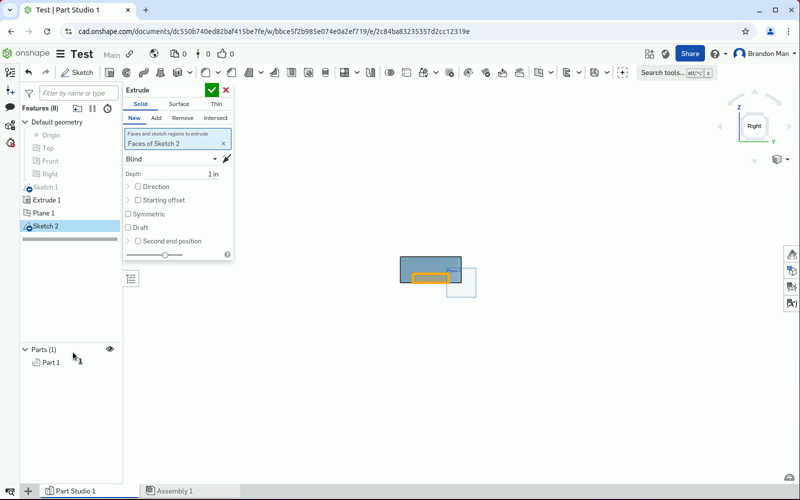
mouse_move(143, 106)
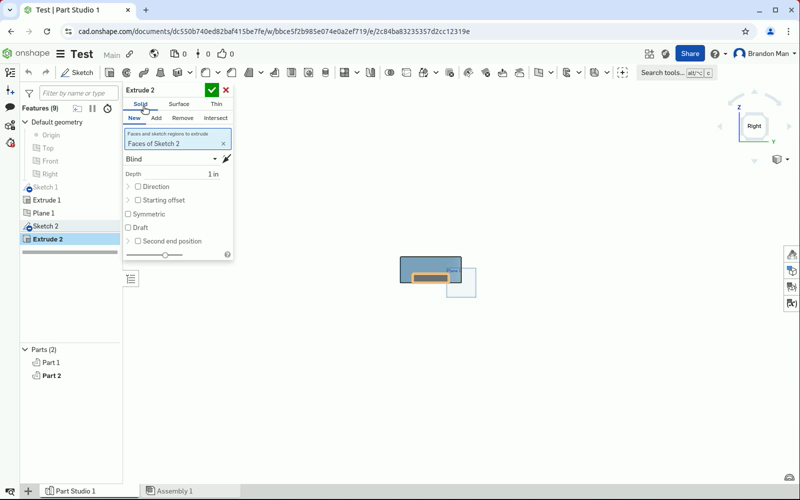
click(143, 106)
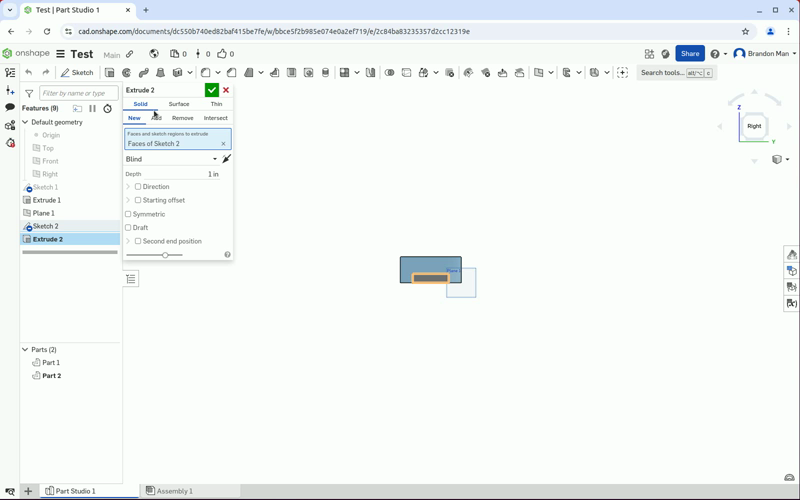
mouse_move(186, 120)
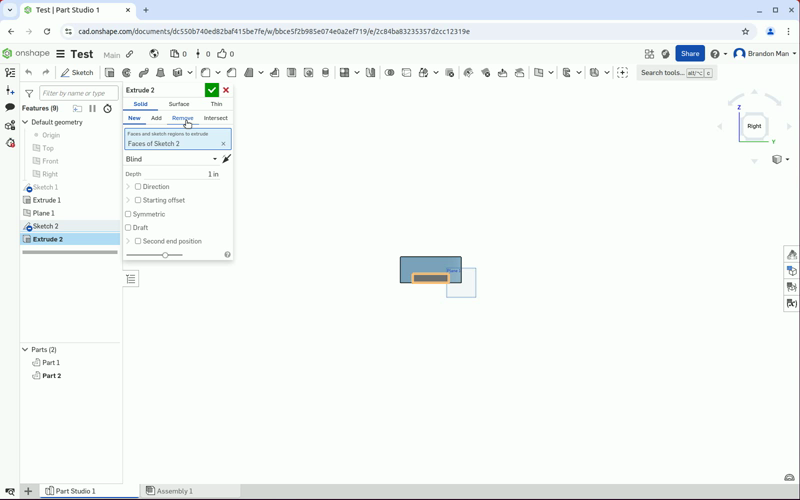
click(186, 120)
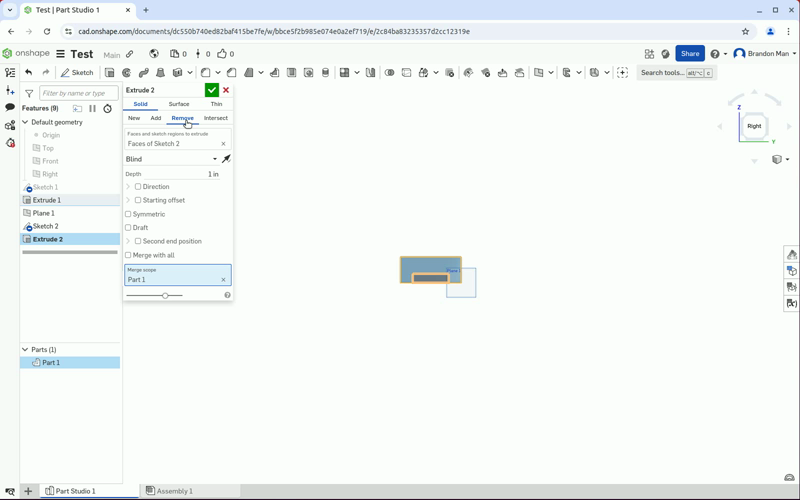
key(tab, 4)
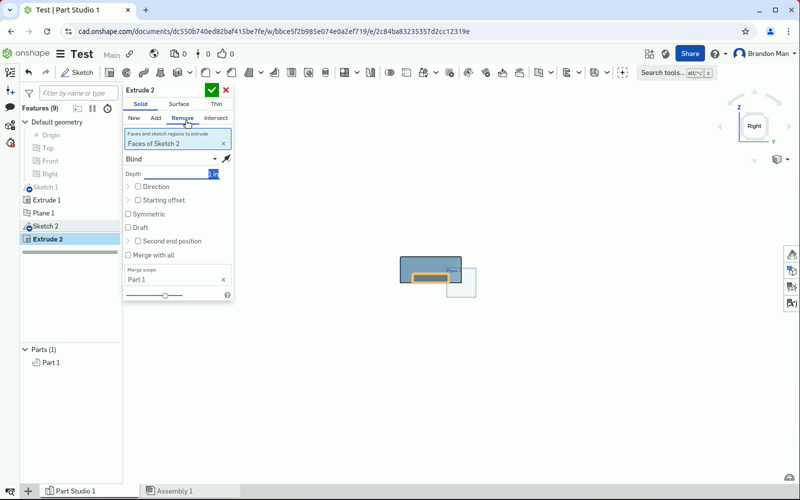
text(23.108)
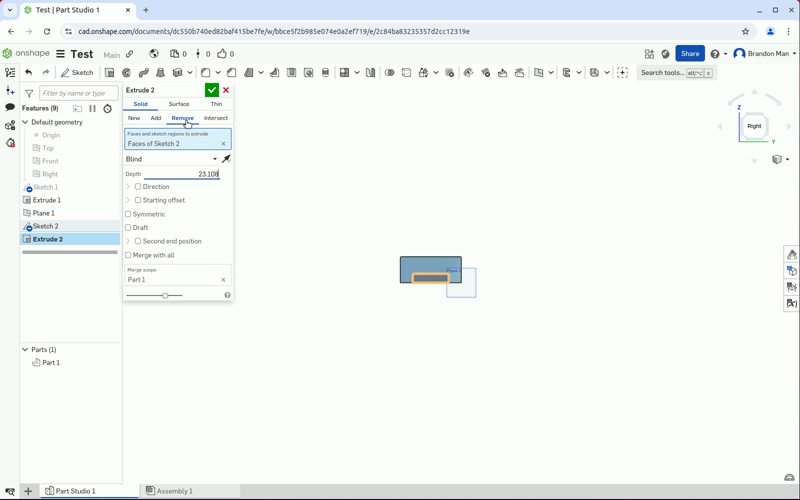
key(tab, 6)
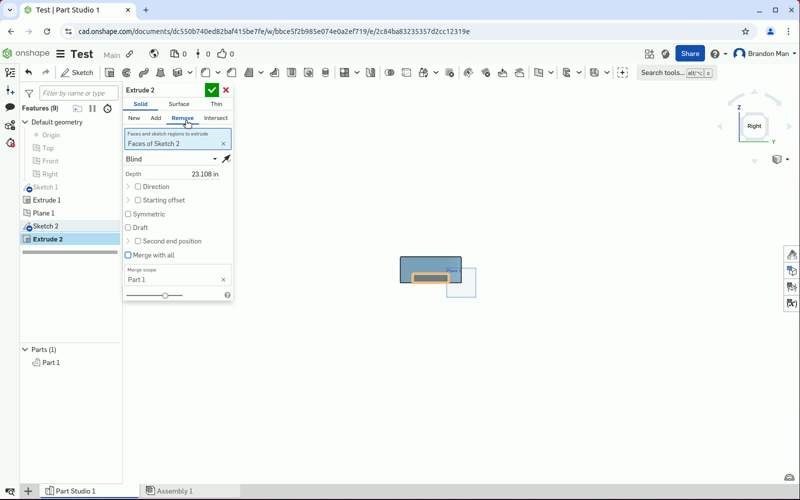
key(space)
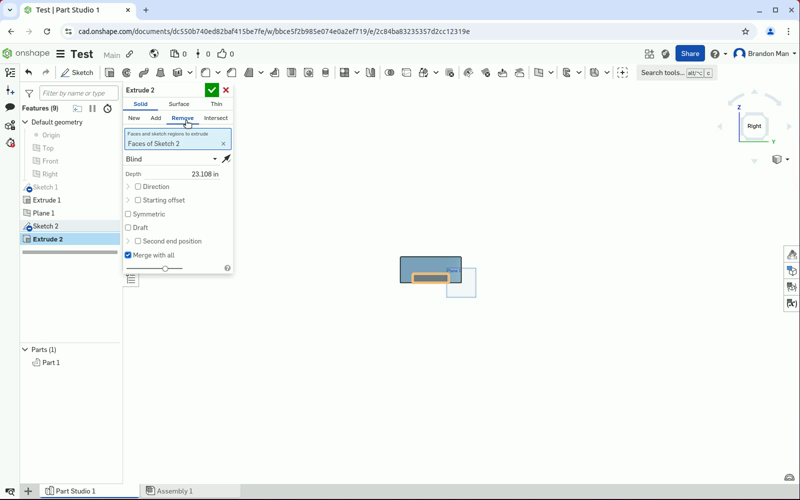
key(enter)
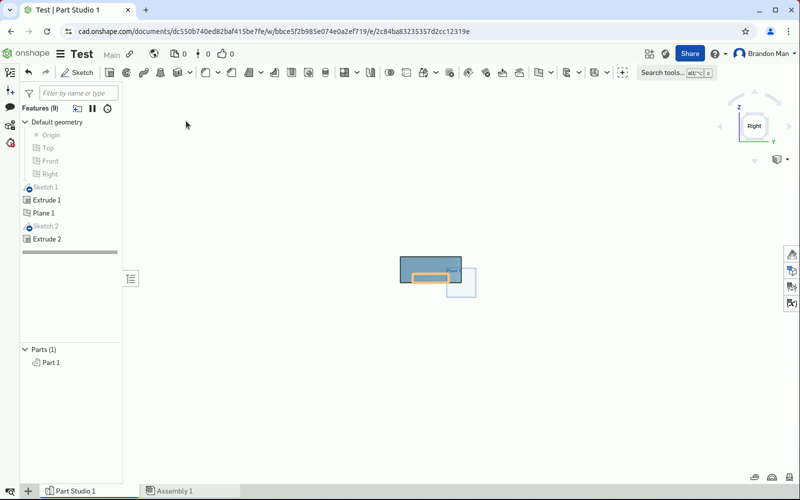
key(shift+h)
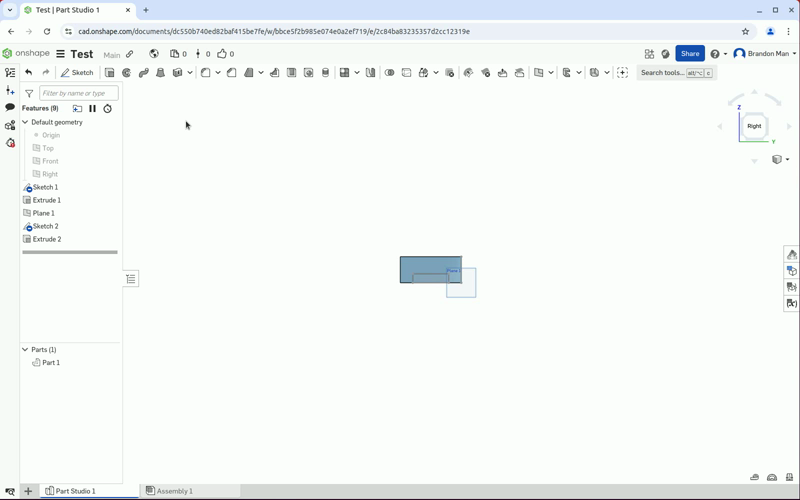
key(shift+h)
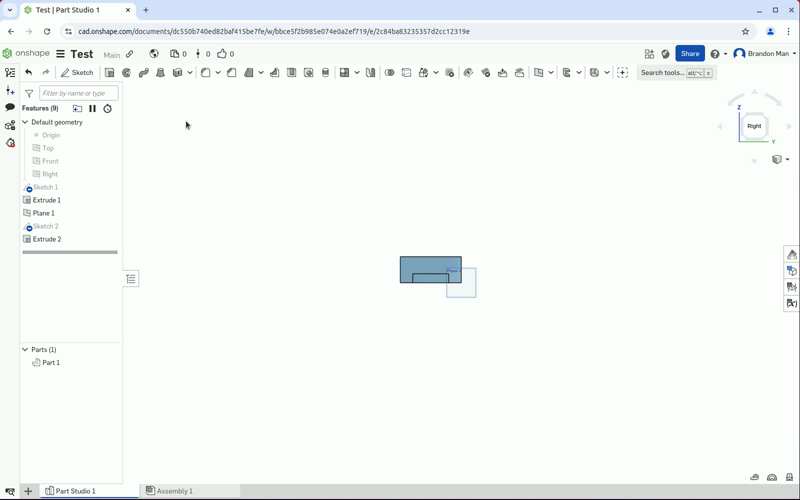
mouse_move(73, 189)
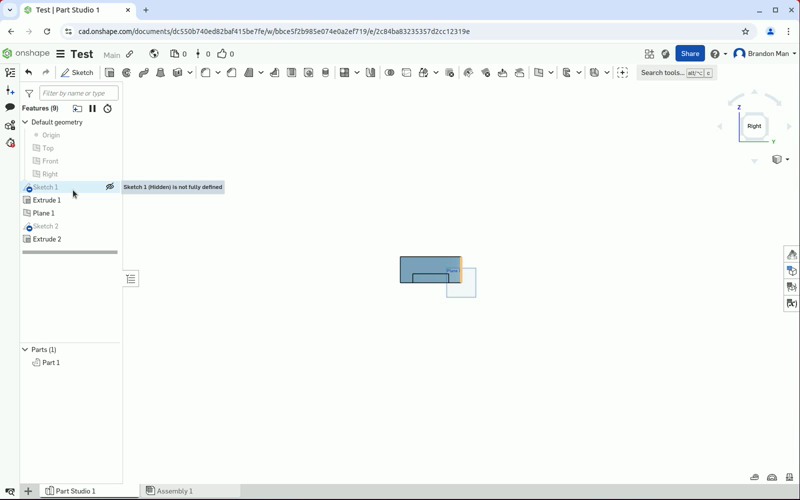
click(73, 189)
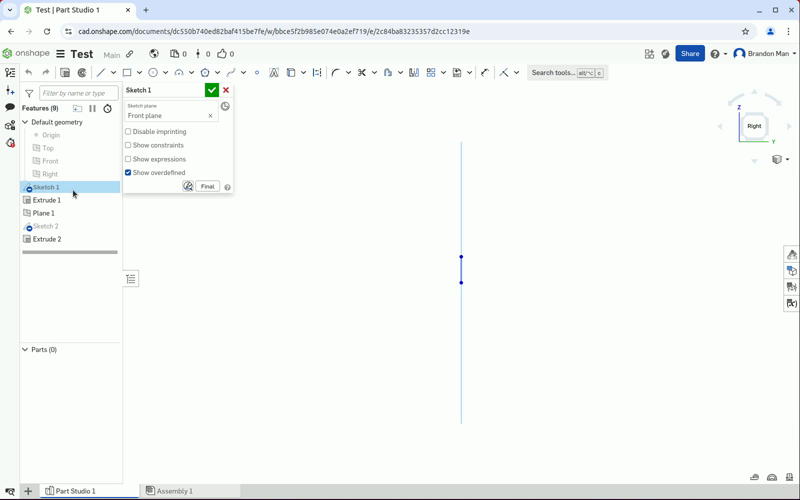
mouse_move(229, 92)
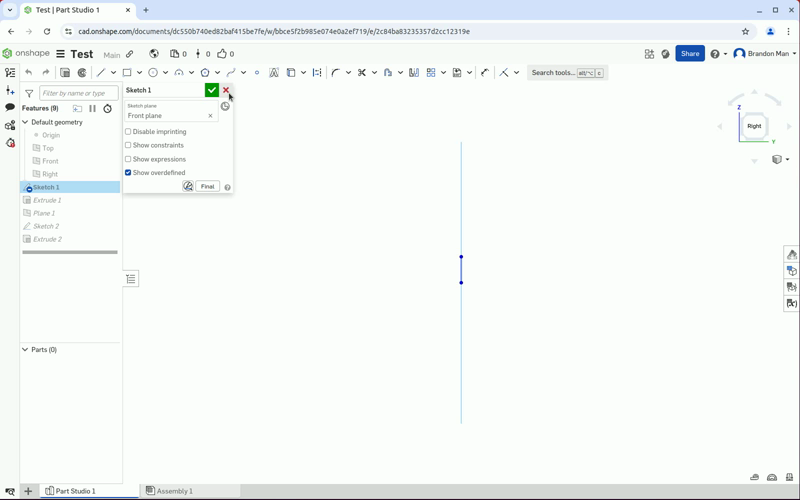
click(229, 92)
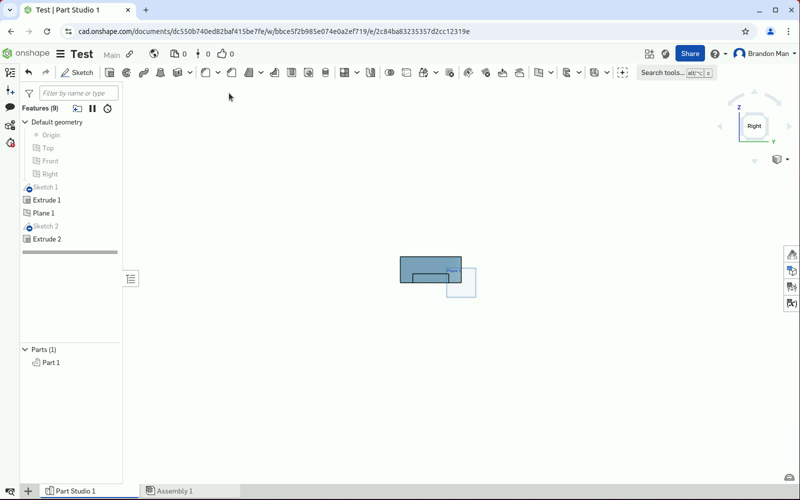
mouse_move(73, 352)
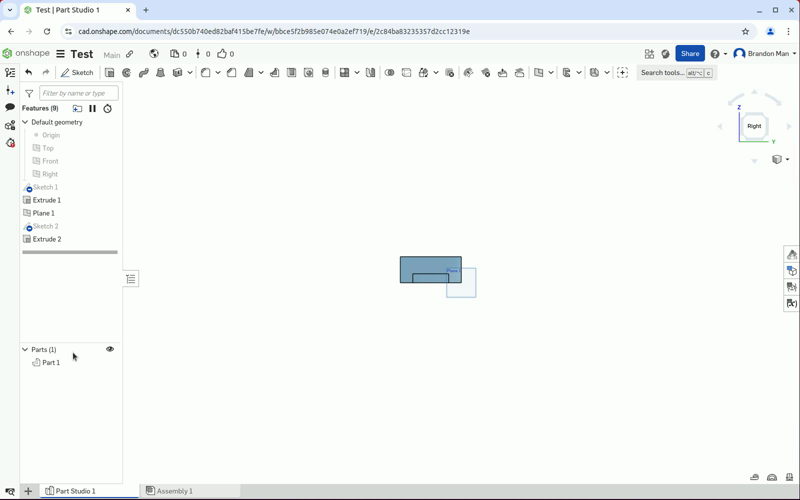
key(y)
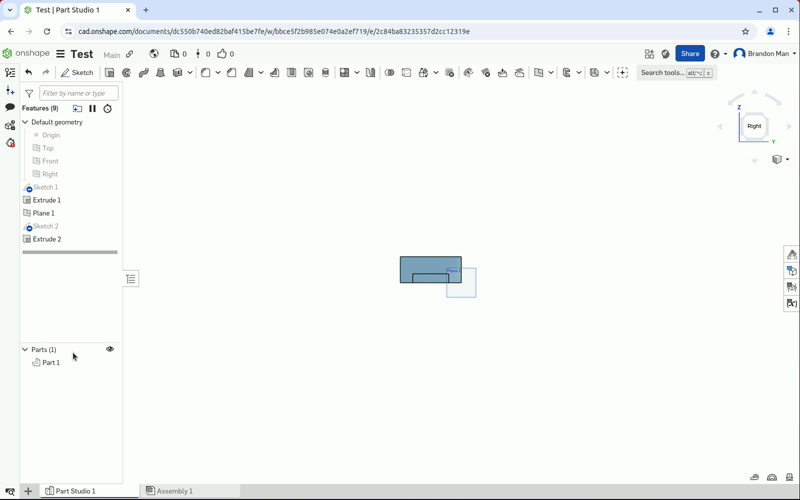
key(shift+p)
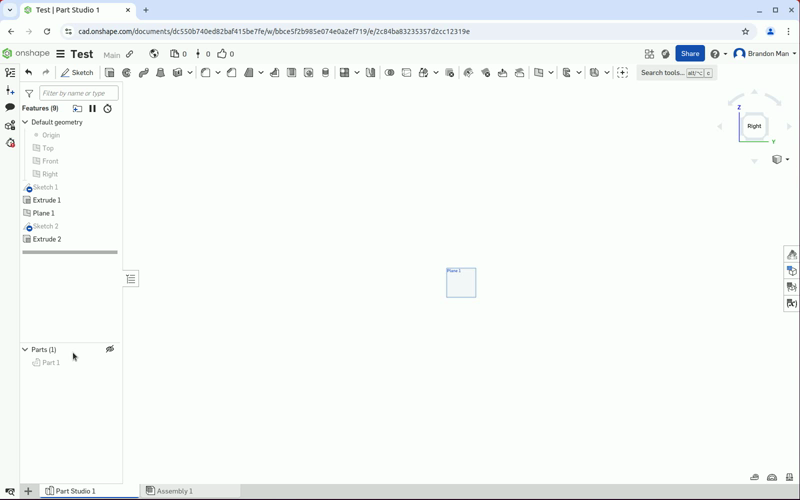
key(space)
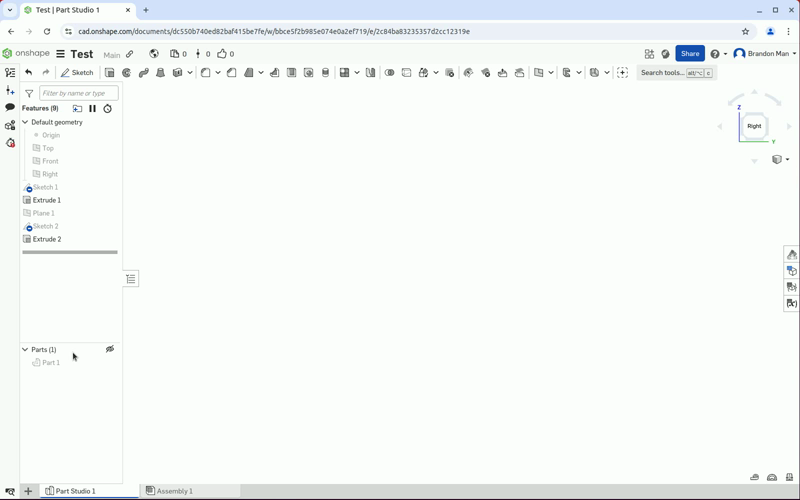
key_down(shift)
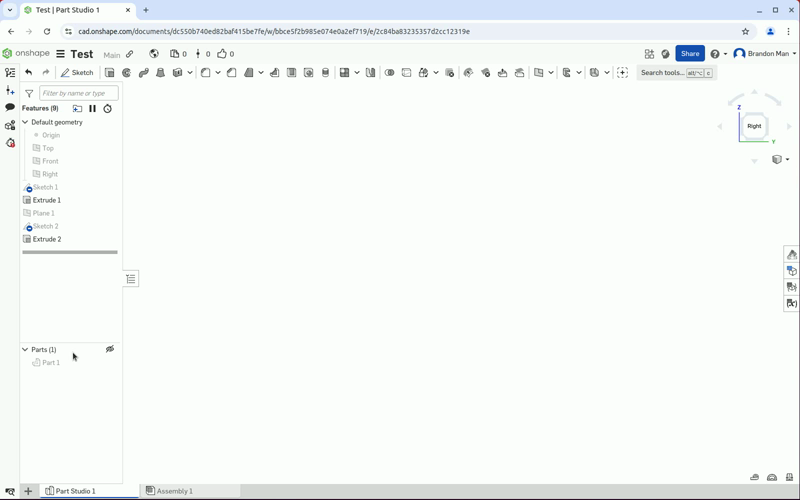
key(right)
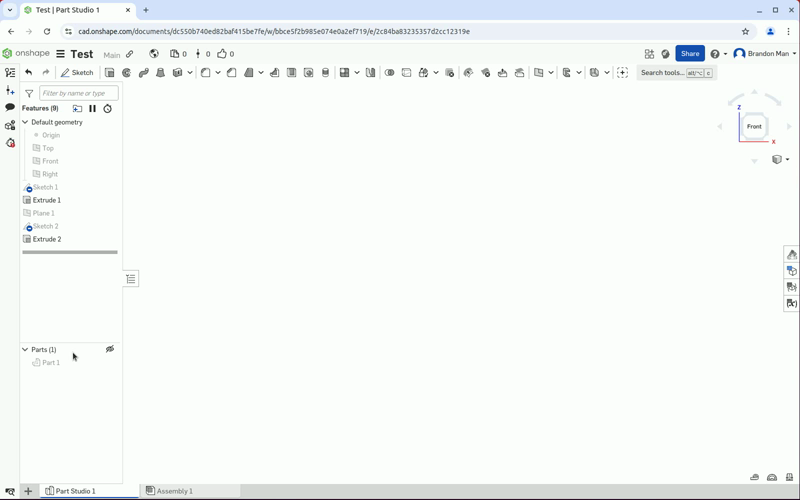
key_up(shift)
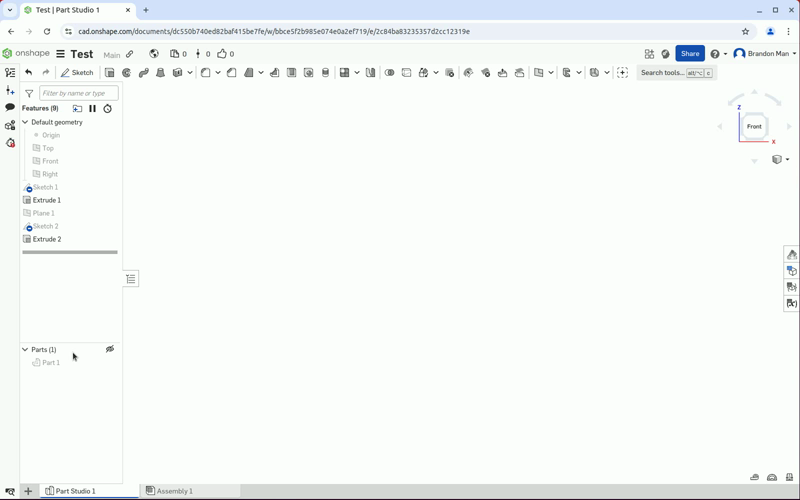
key(space)
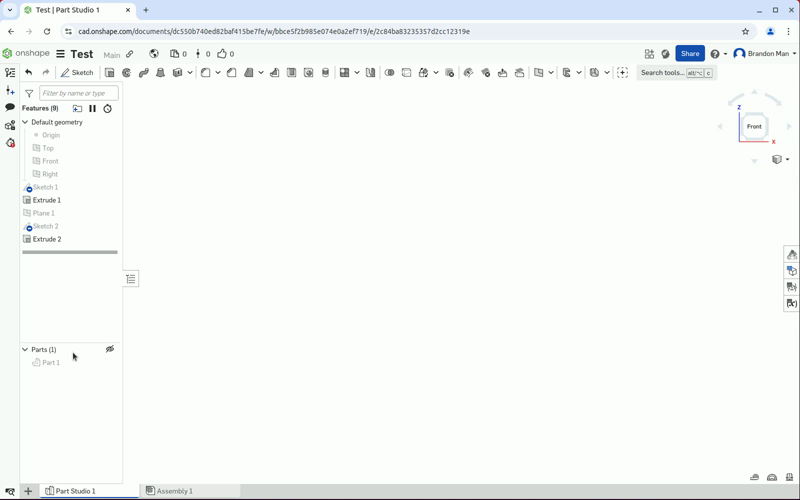
key_down(shift)
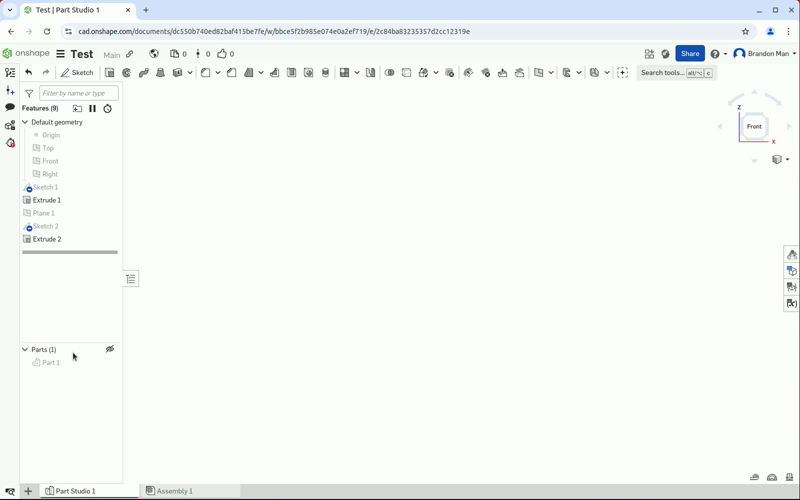
key(down)
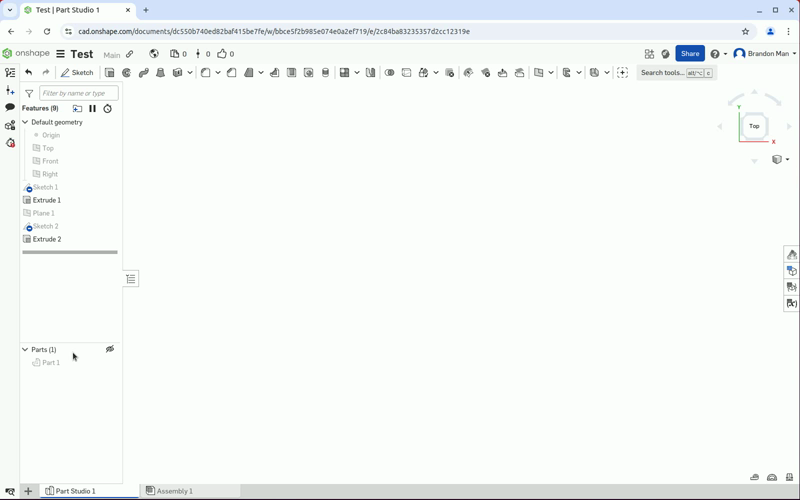
key_up(shift)
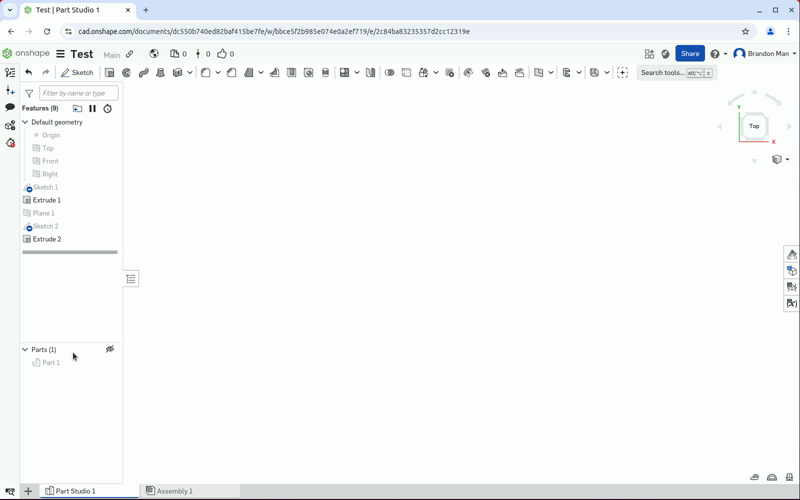
mouse_move(73, 352)
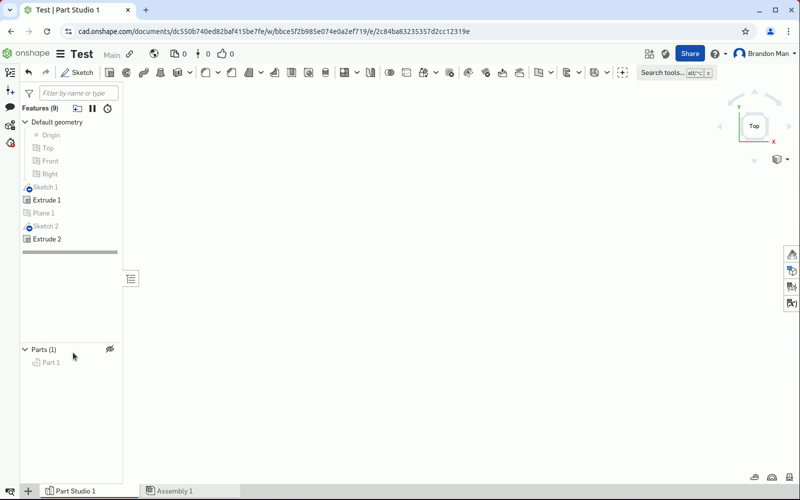
key(shift+y)
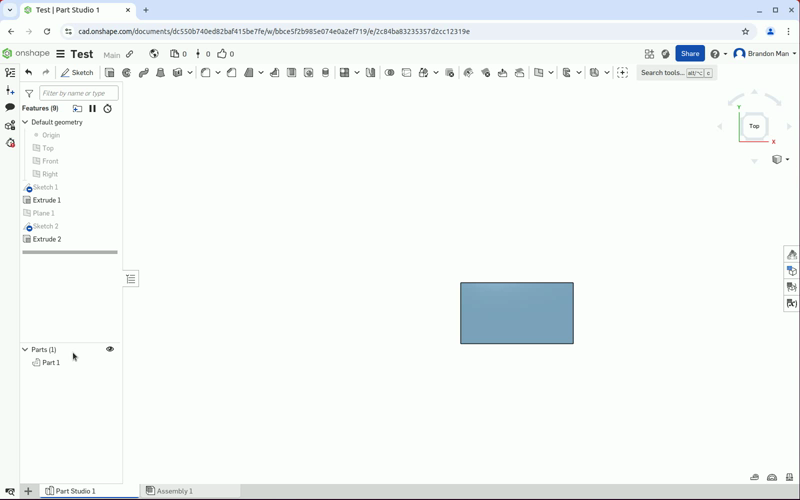
mouse_move(541, 75)
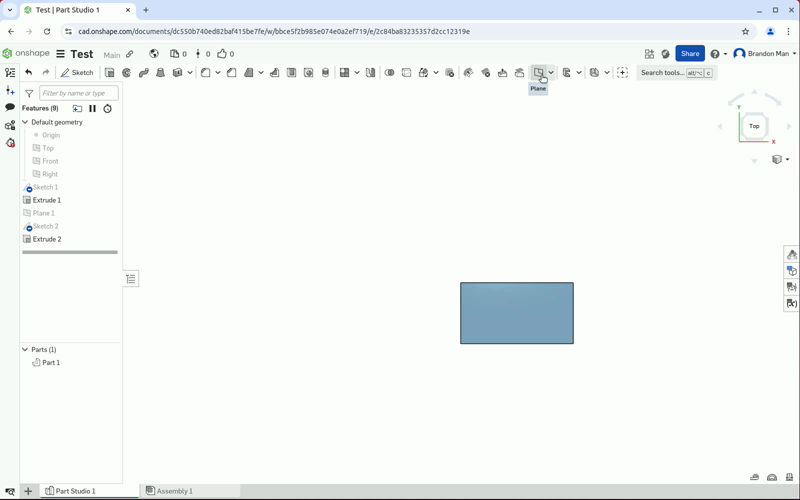
click(541, 75)
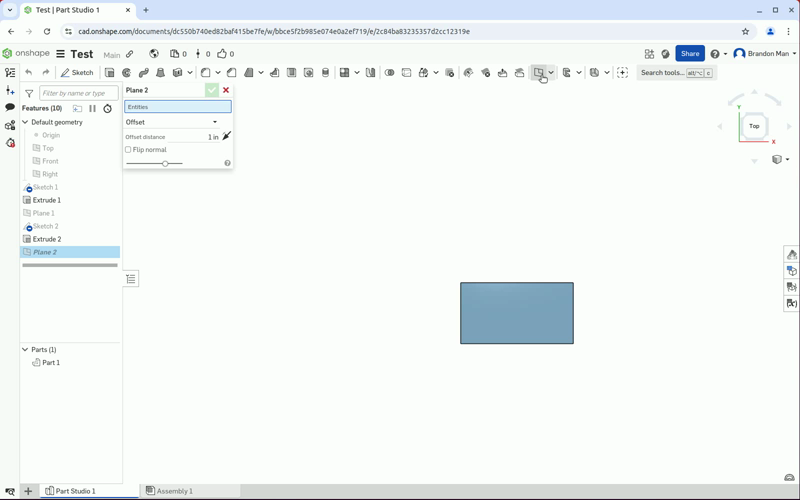
mouse_move(73, 150)
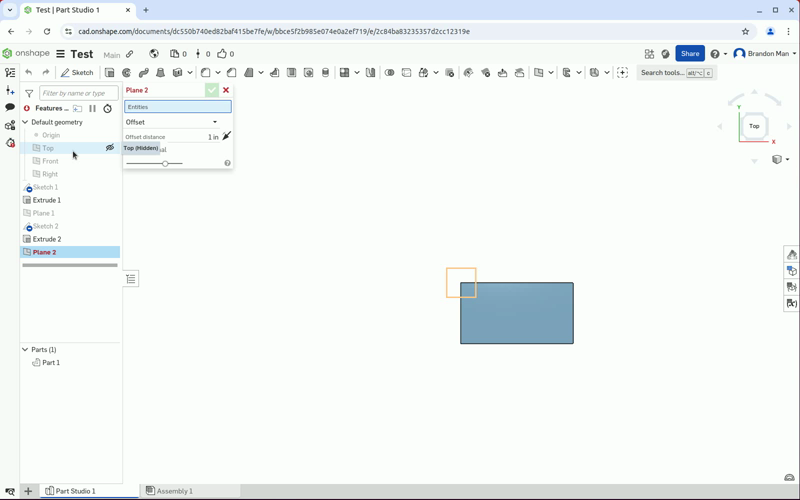
click(73, 150)
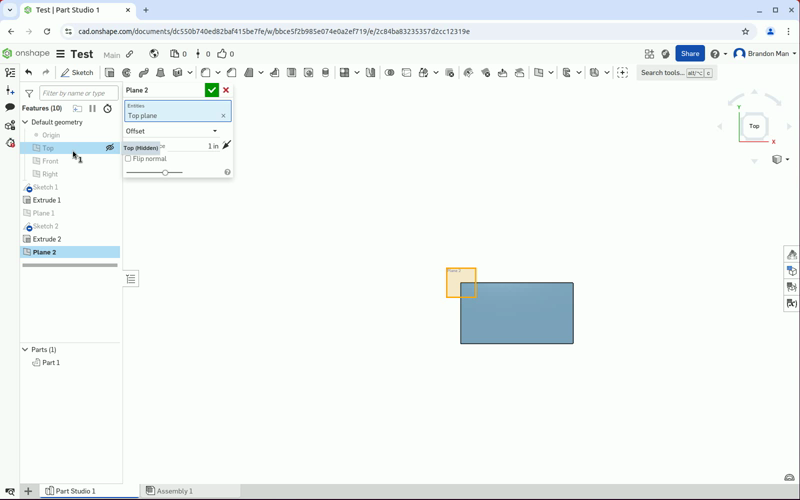
key(tab, 2)
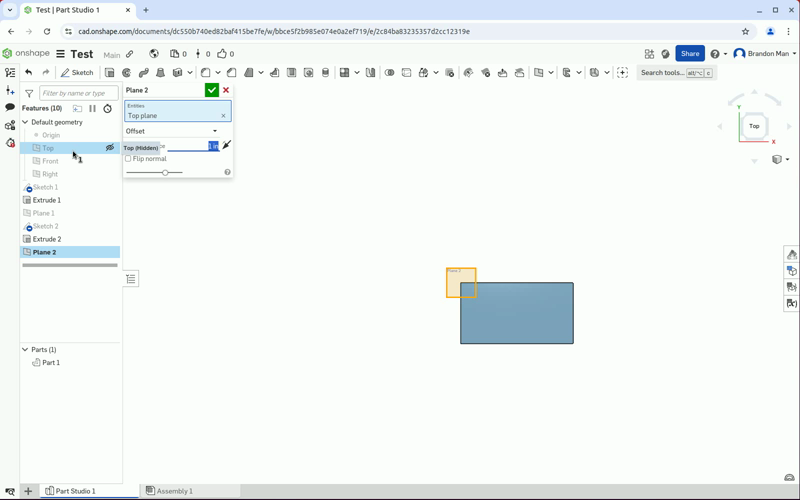
text(5.299)
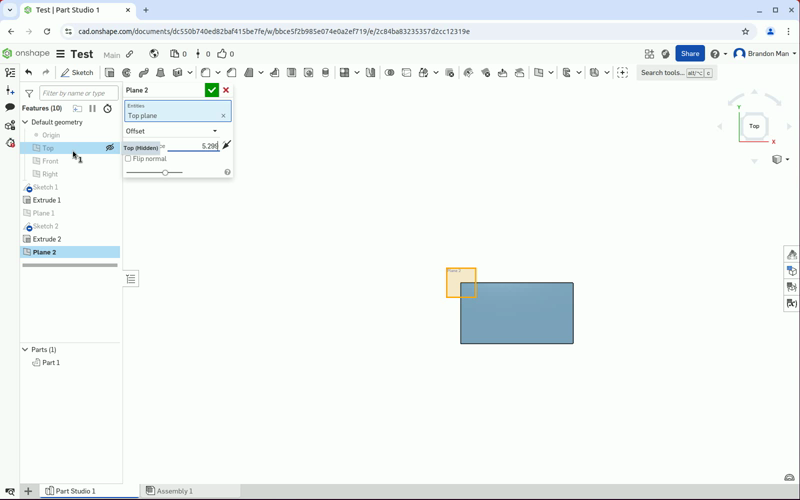
key(enter, 2)
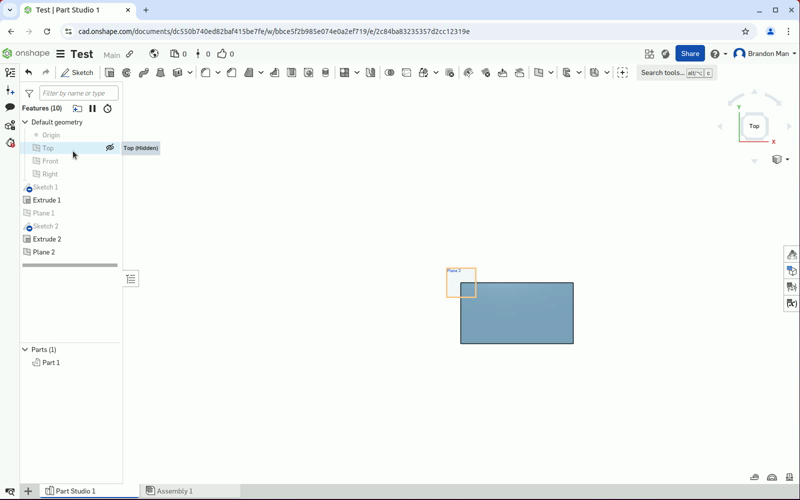
key(shift+s)
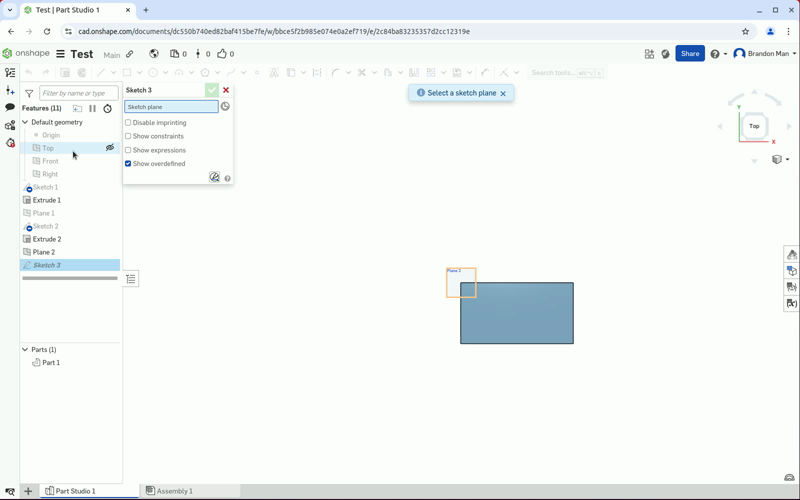
mouse_move(73, 254)
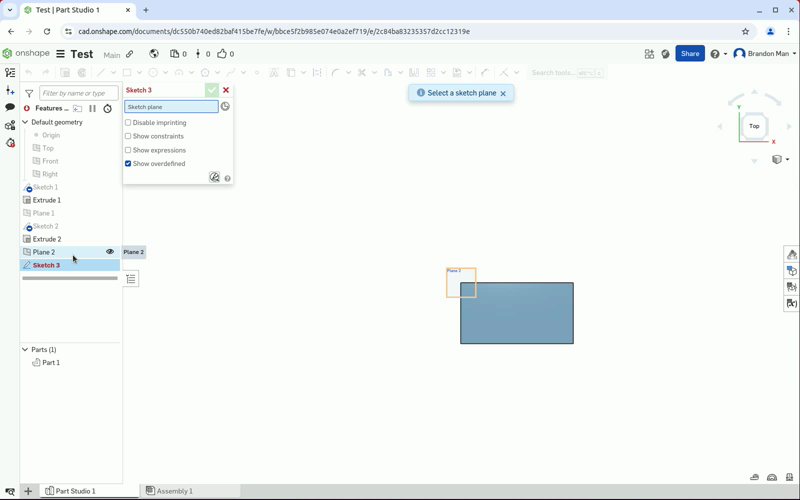
click(73, 254)
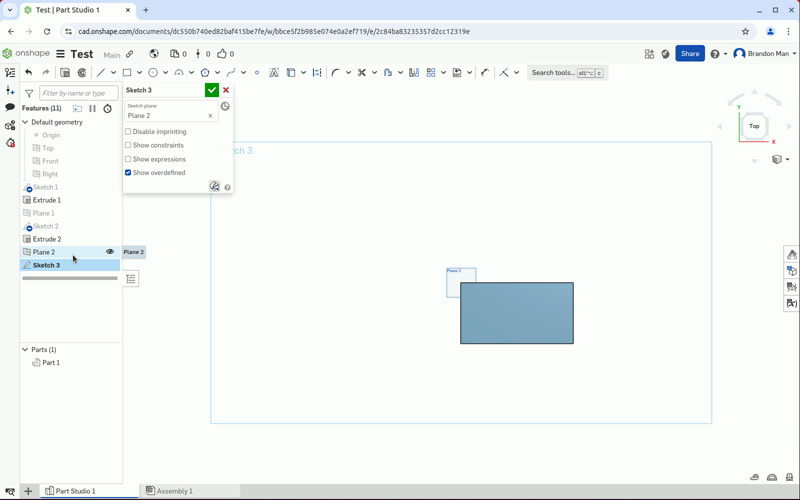
mouse_move(73, 352)
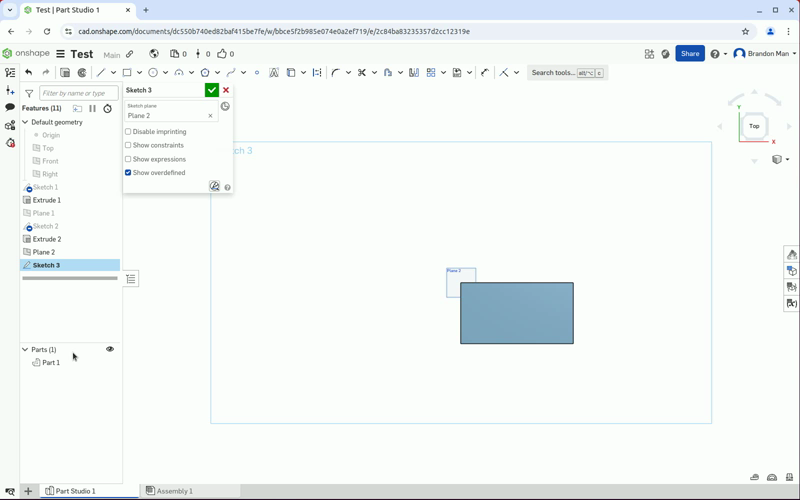
key(y)
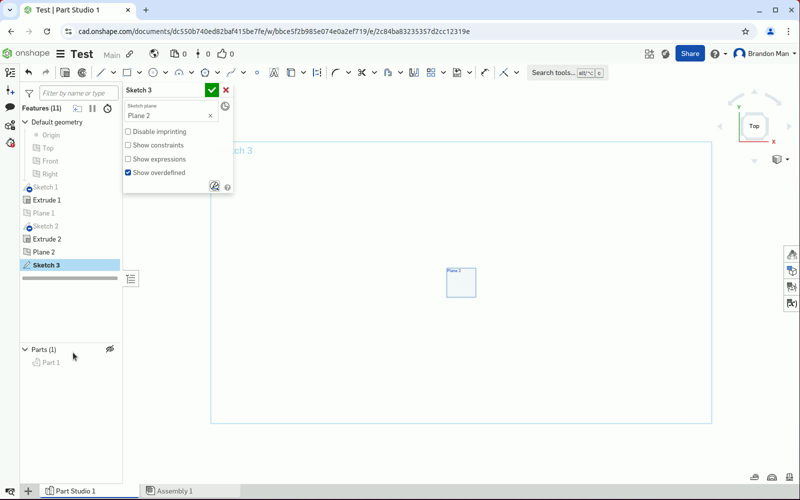
key(l)
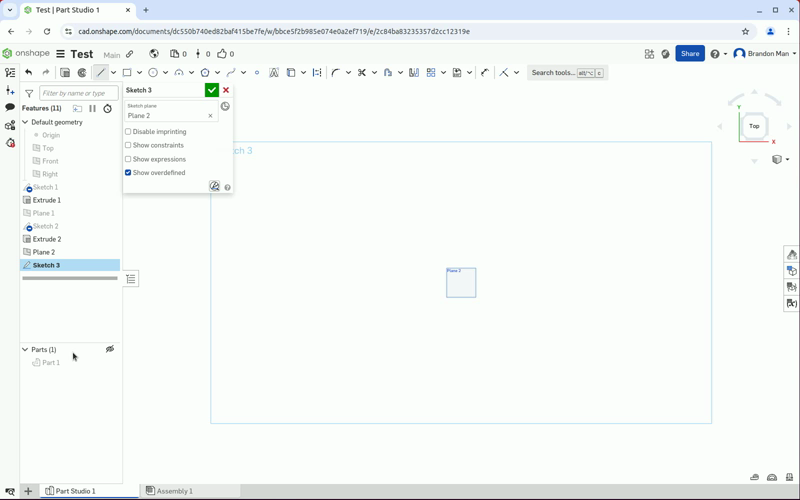
key_down(shift)
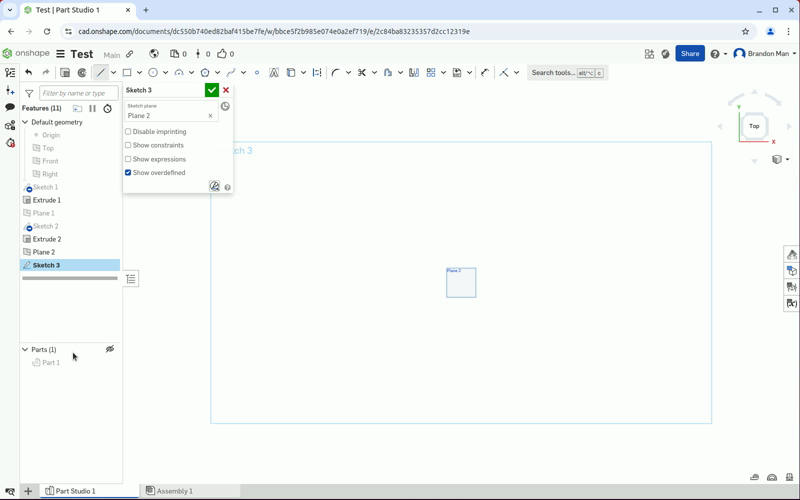
mouse_move(460, 343)
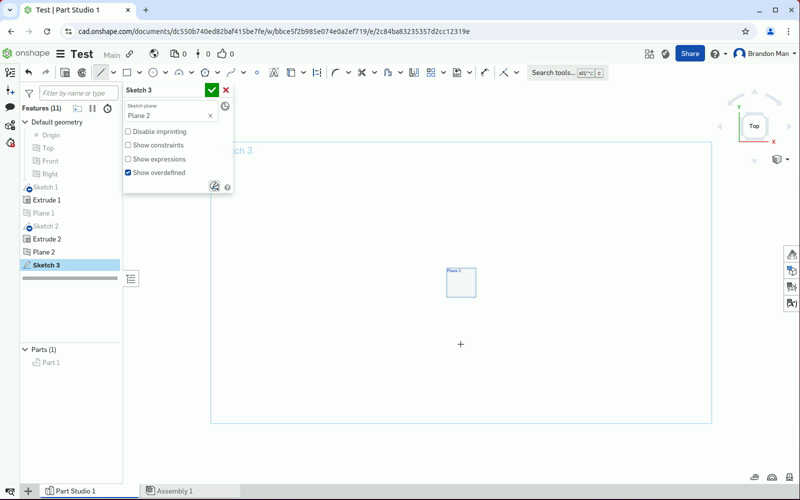
click(460, 343)
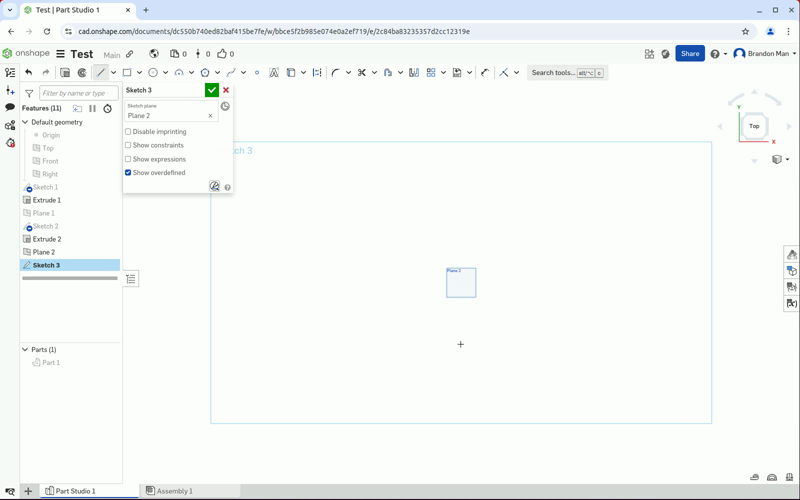
key_up(shift)
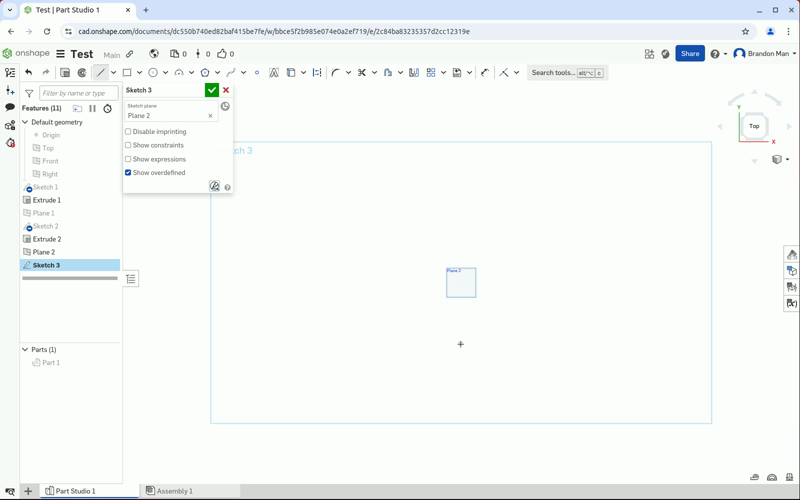
key_down(shift)
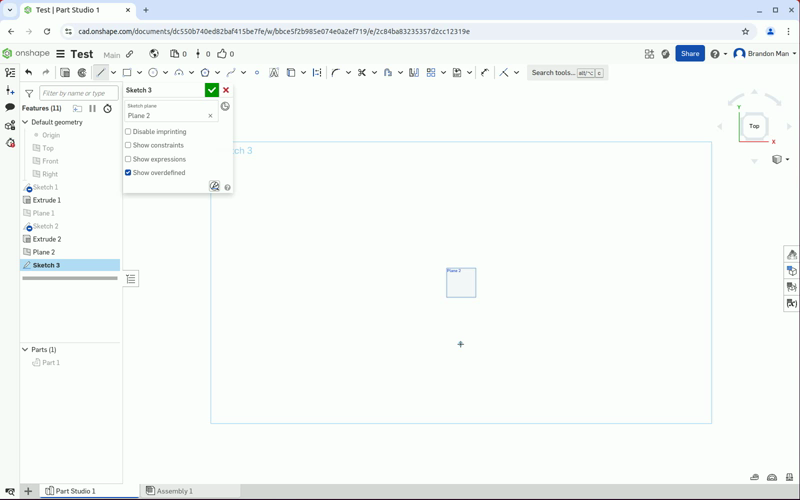
mouse_move(573, 343)
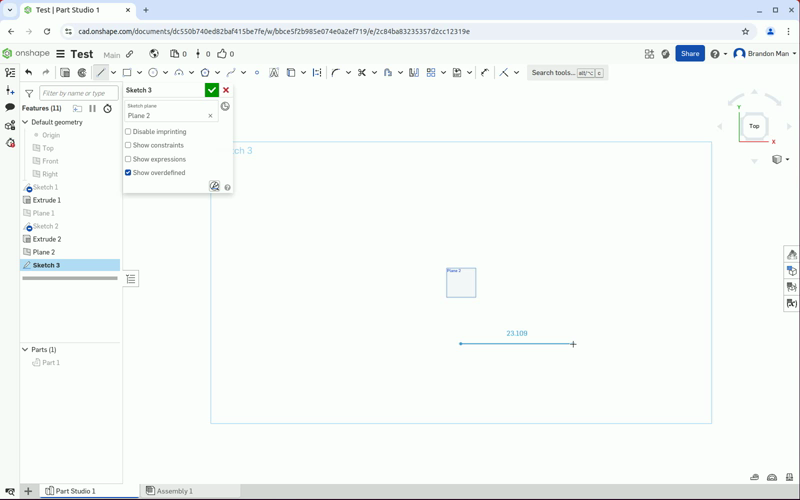
click(573, 343)
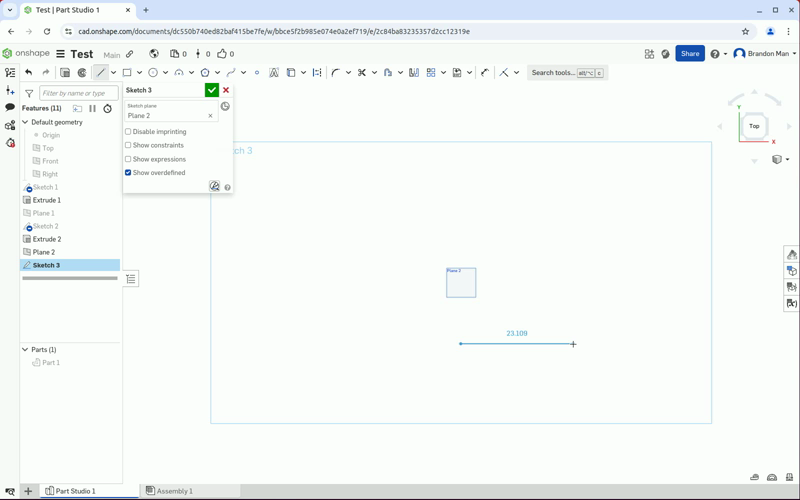
key_up(shift)
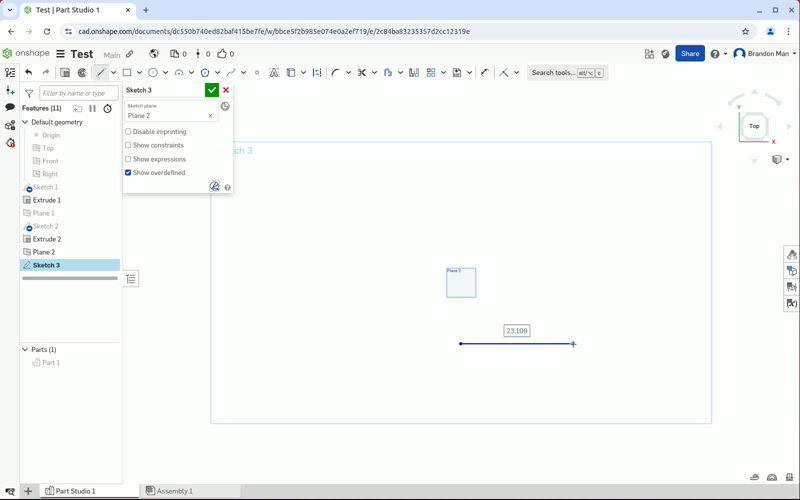
key_down(shift)
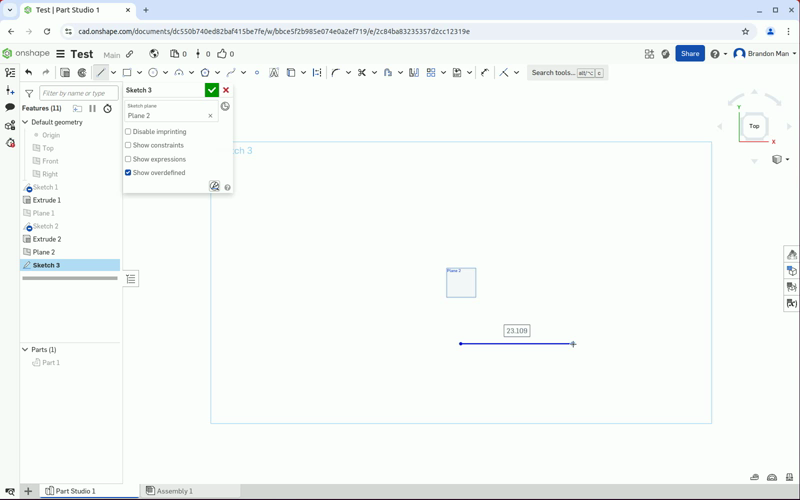
mouse_move(589, 343)
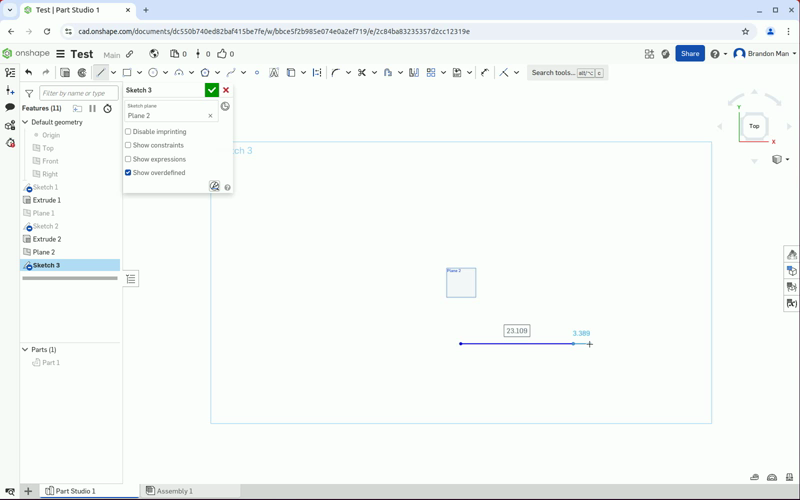
mouse_move(573, 330)
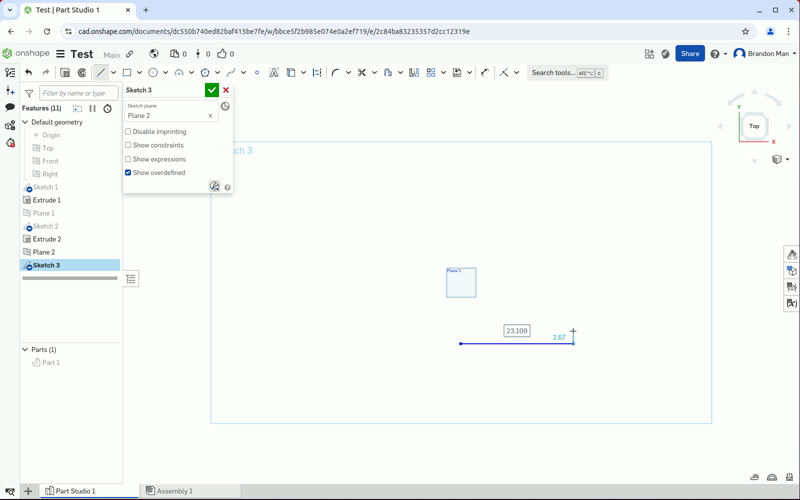
click(573, 330)
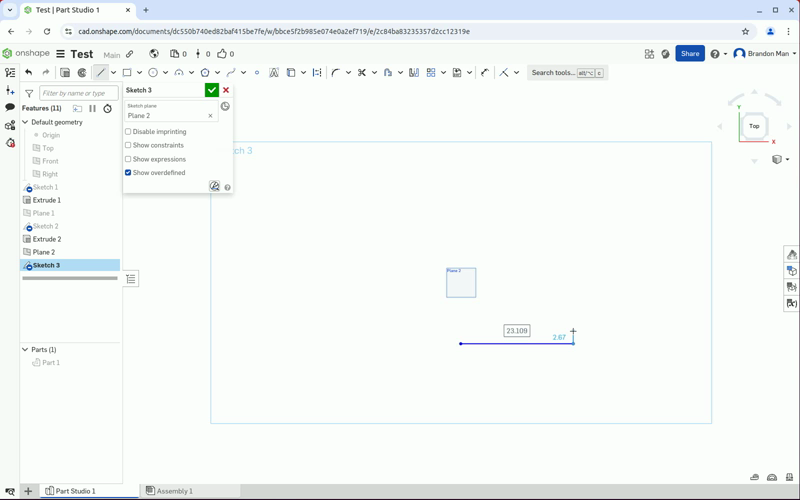
key_up(shift)
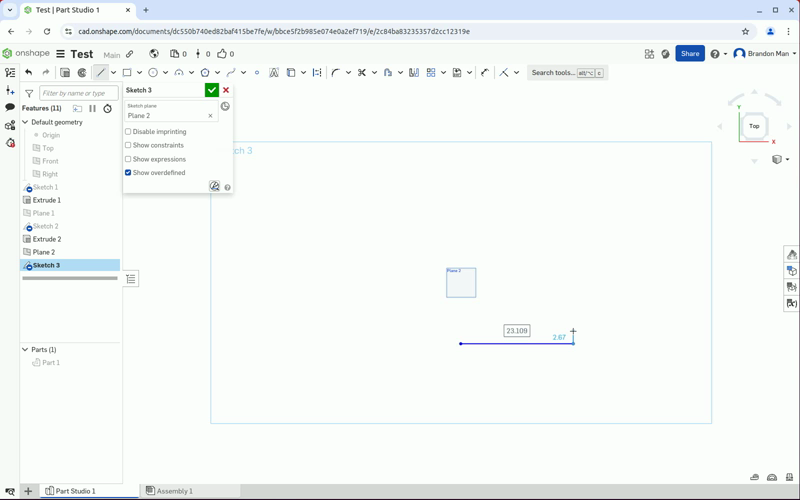
key_down(shift)
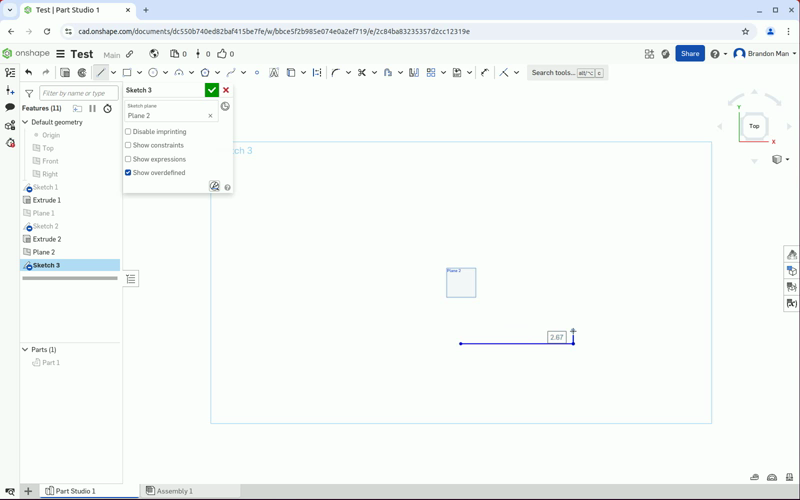
mouse_move(460, 330)
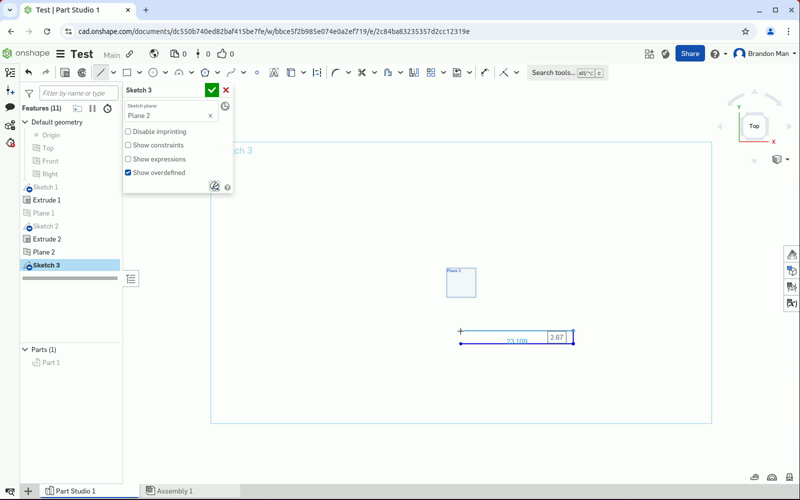
click(460, 330)
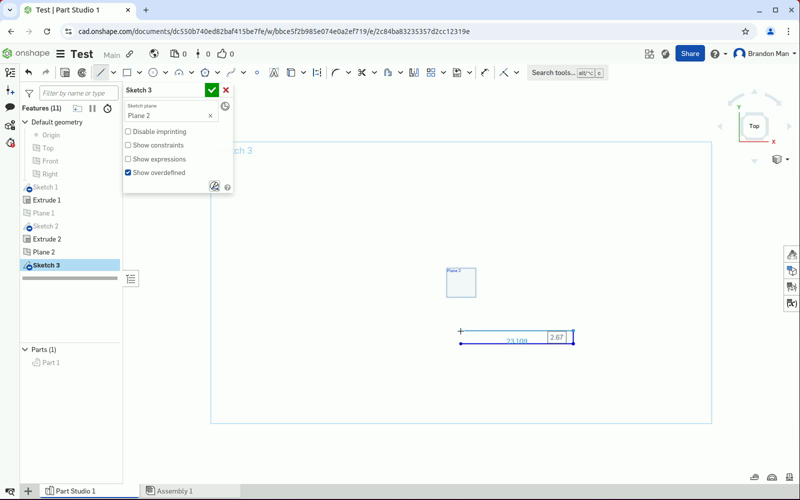
key_up(shift)
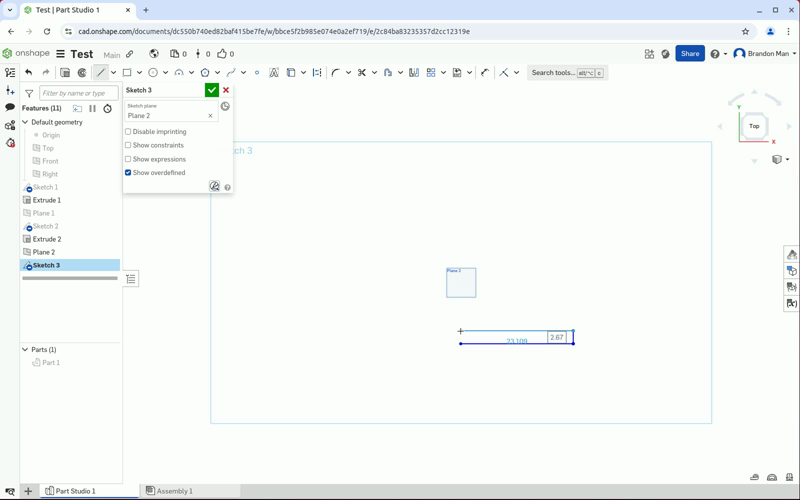
mouse_move(490, 330)
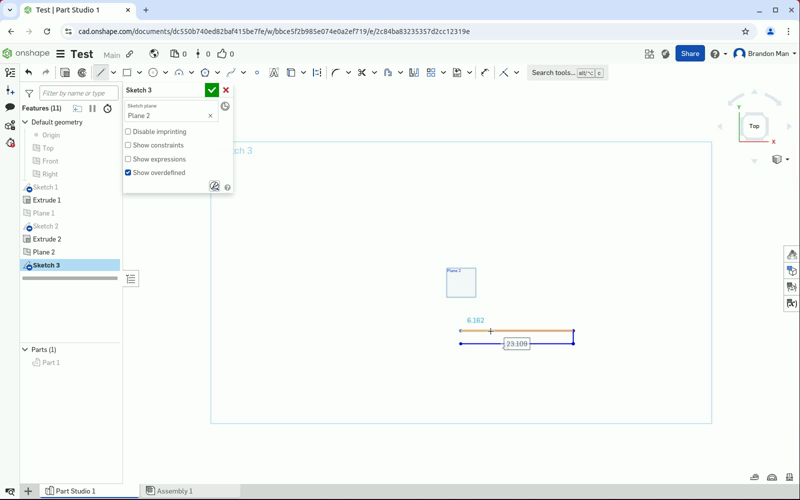
key_down(shift)
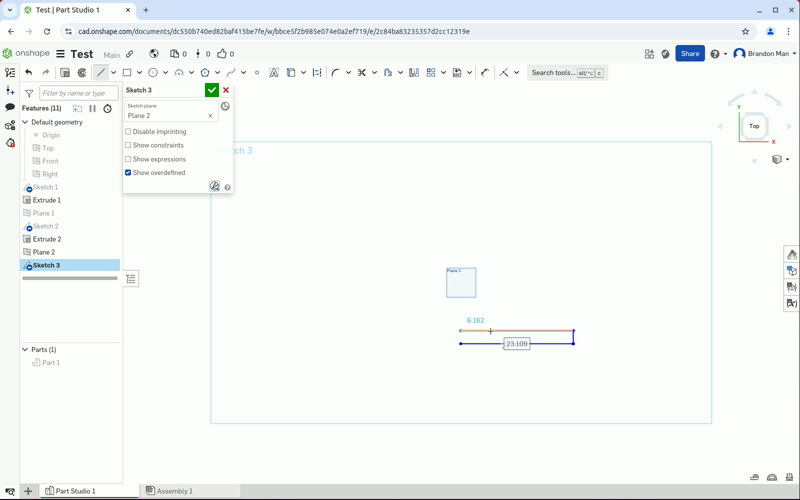
mouse_move(460, 343)
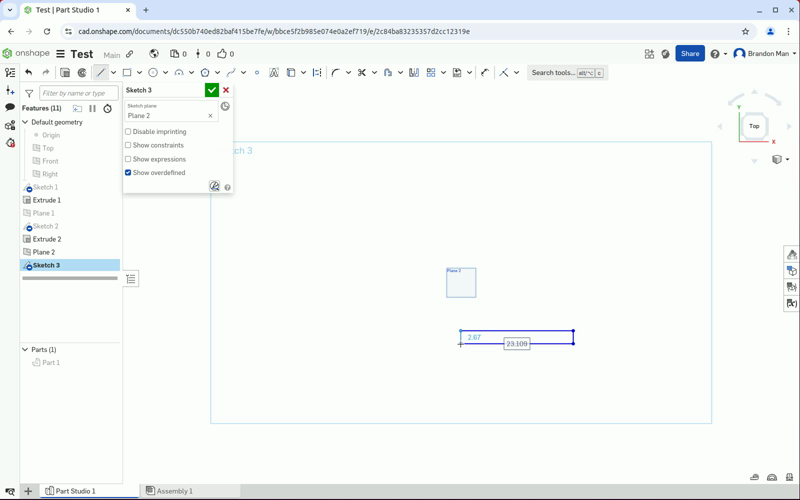
key_up(shift)
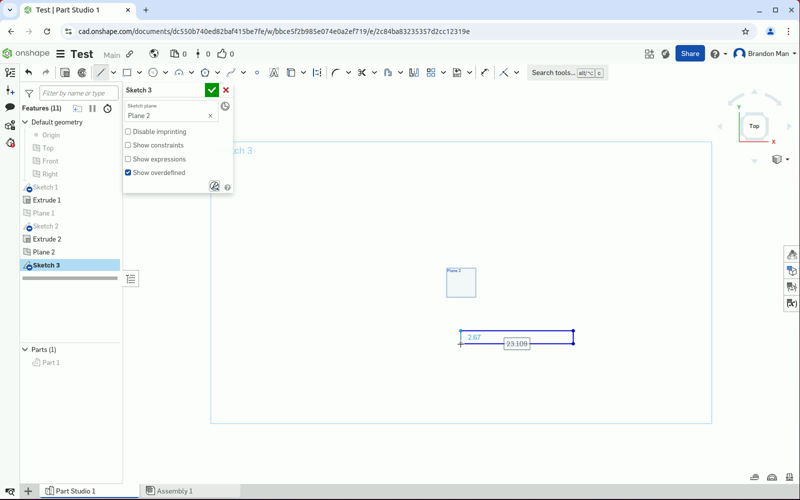
click(460, 343)
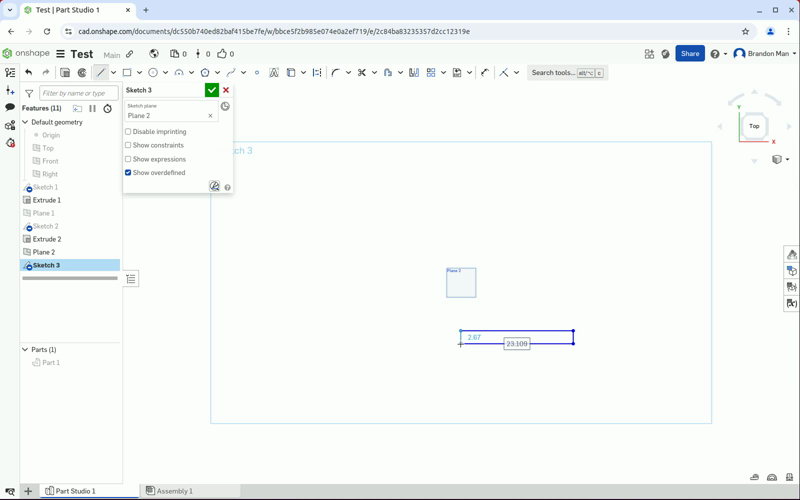
key(esc)
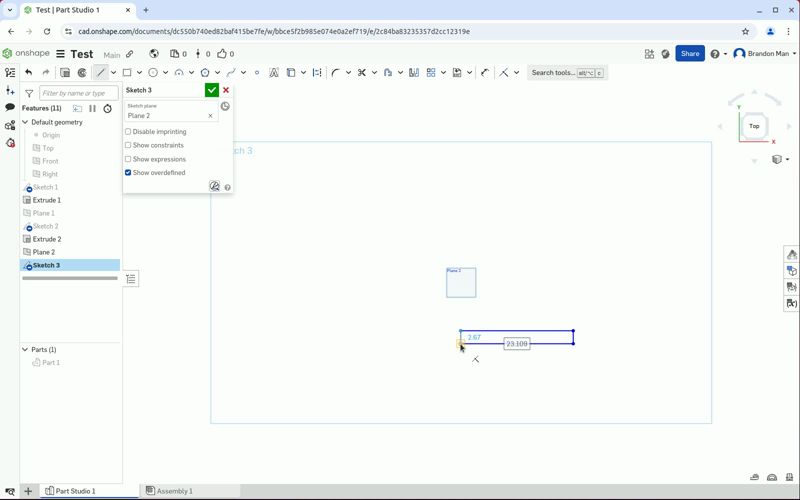
mouse_move(470, 337)
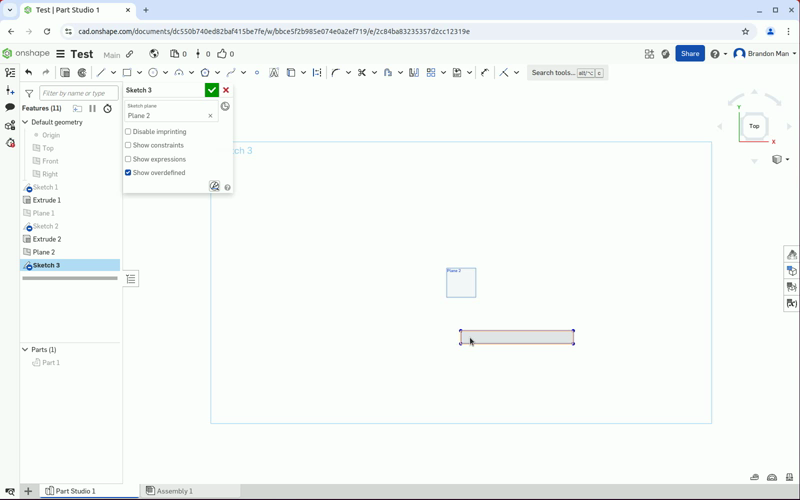
scroll(6)
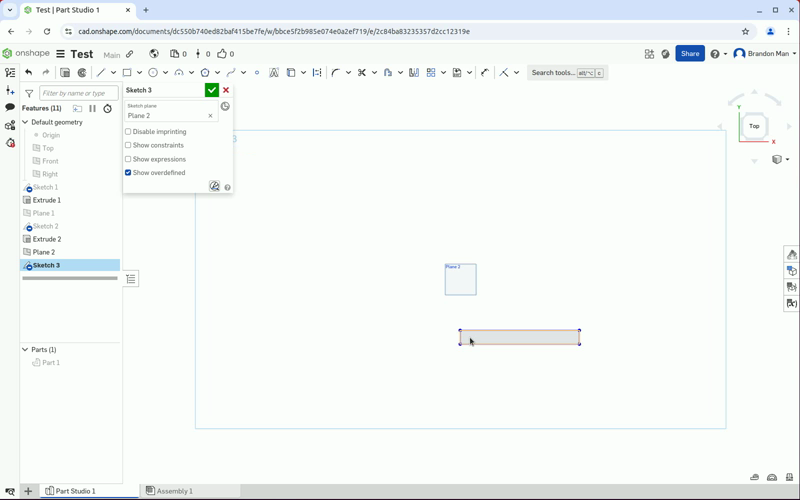
scroll(6)
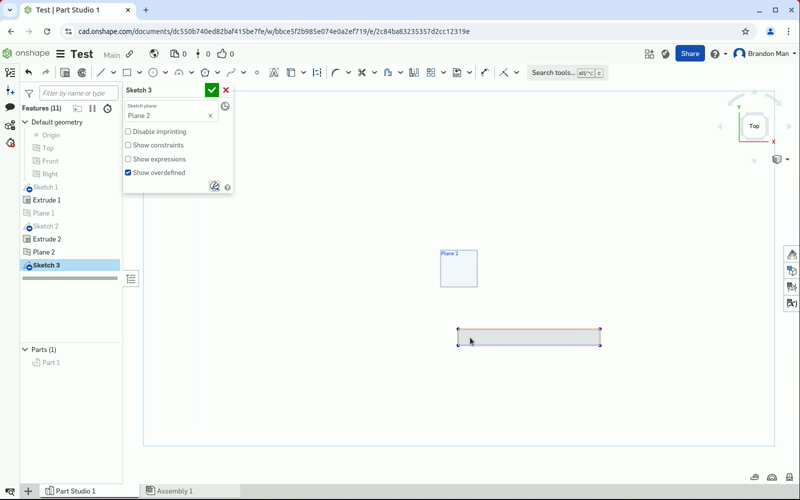
scroll(6)
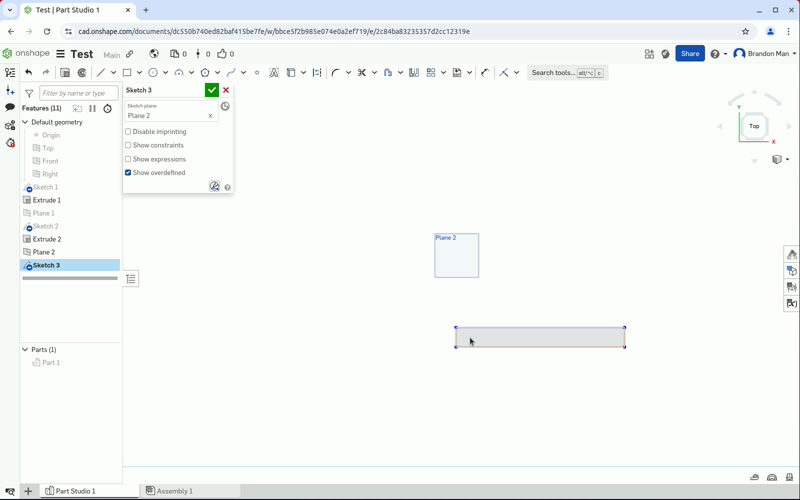
scroll(6)
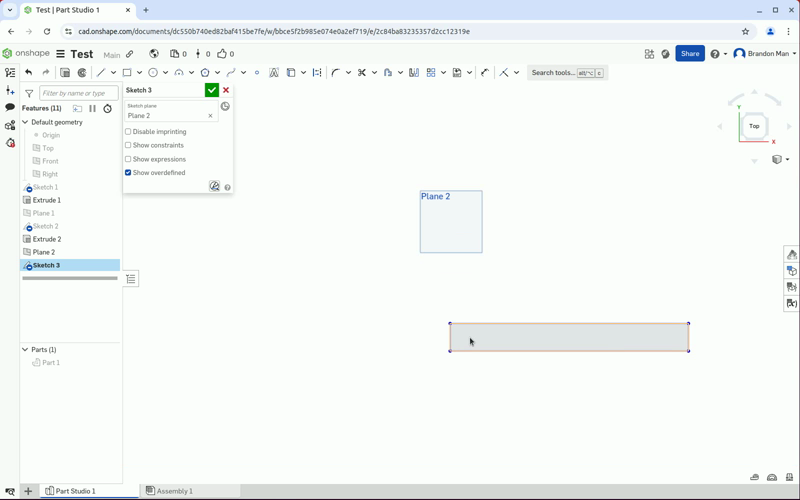
scroll(6)
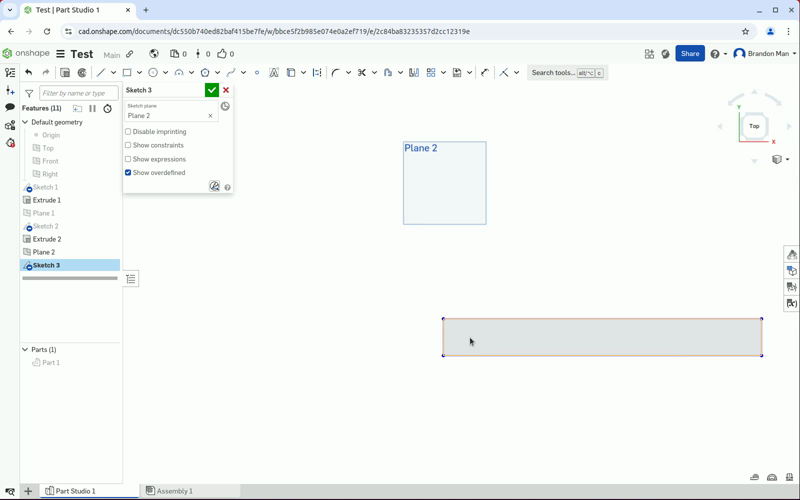
scroll(6)
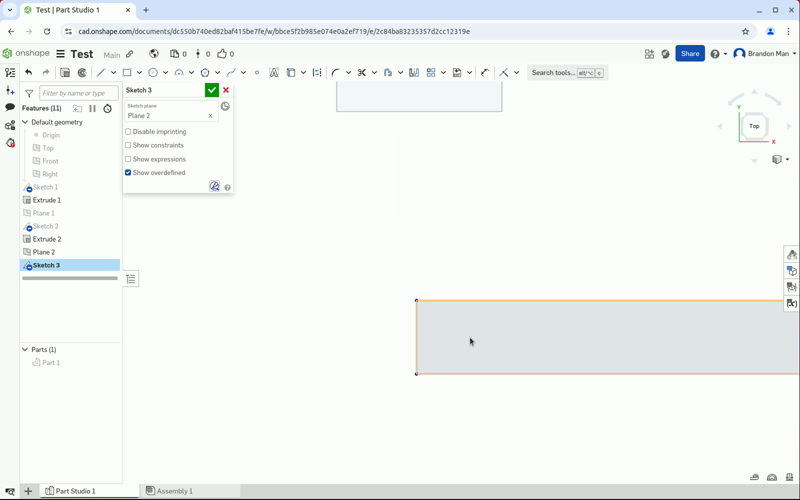
scroll(6)
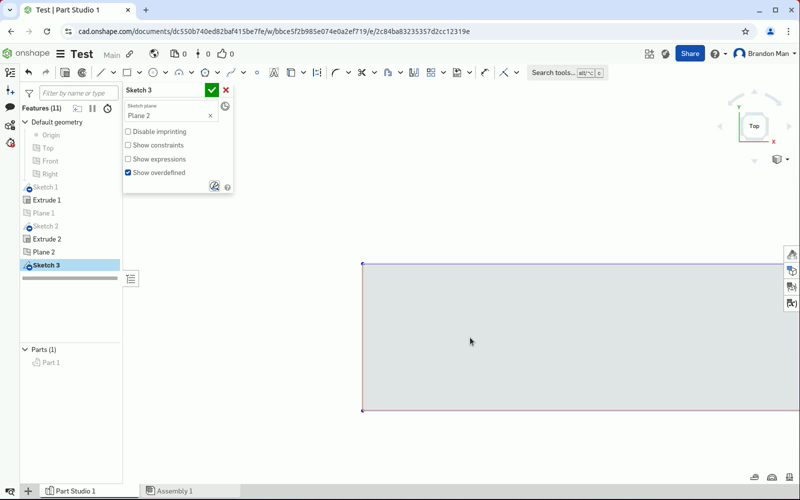
click(470, 337)
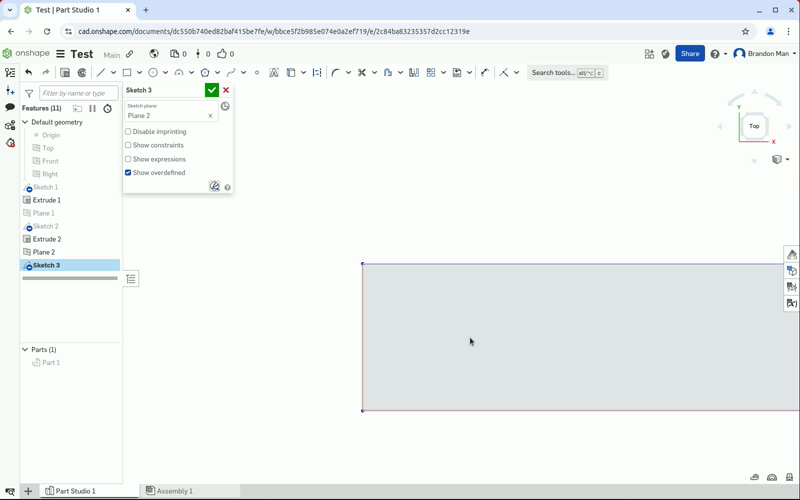
scroll(-6)
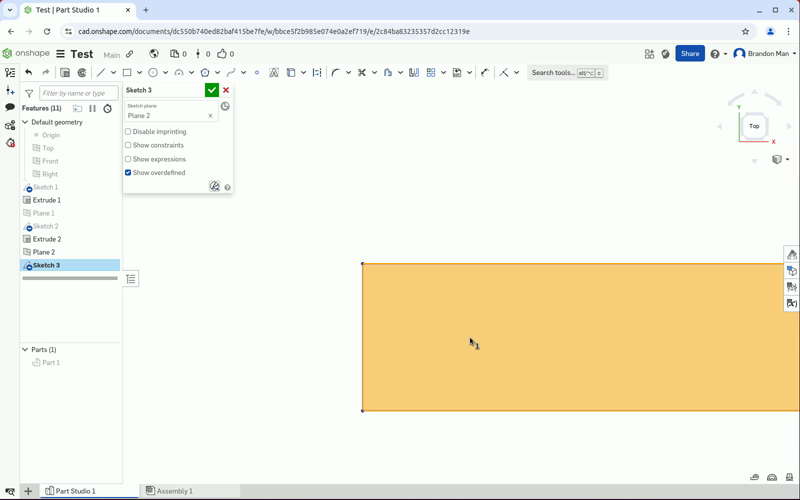
scroll(-6)
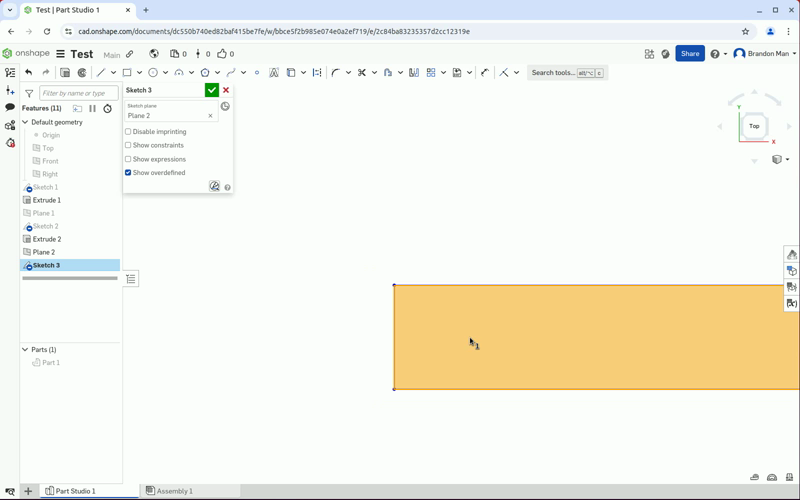
scroll(-6)
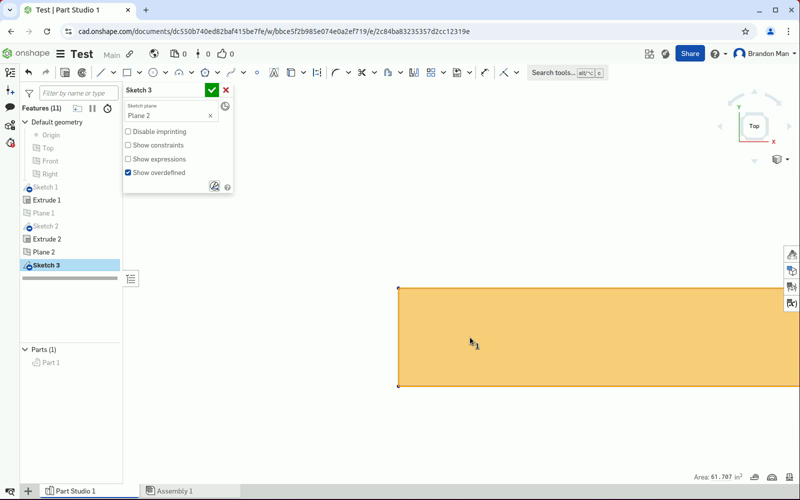
scroll(-6)
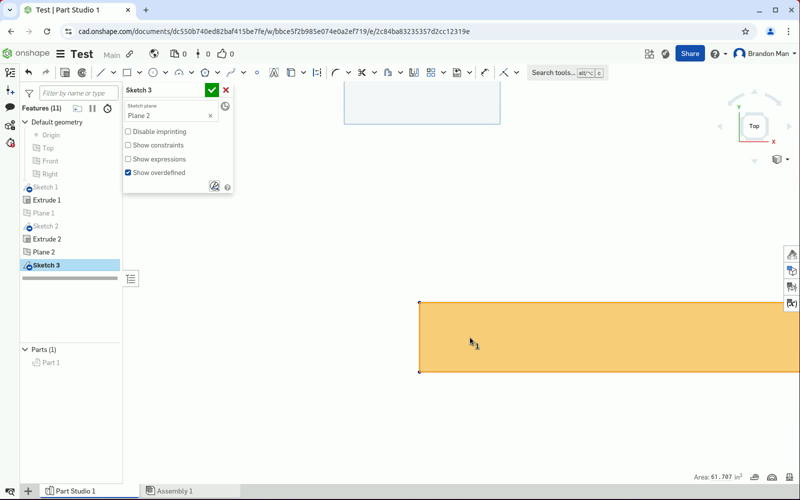
scroll(-6)
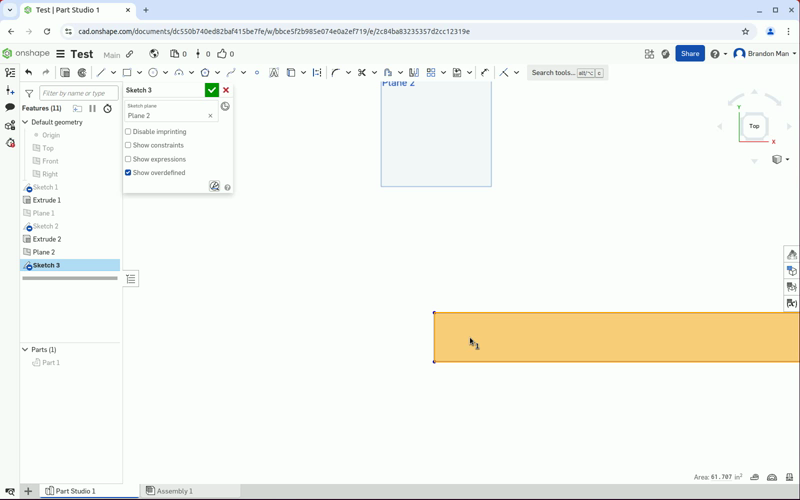
scroll(-6)
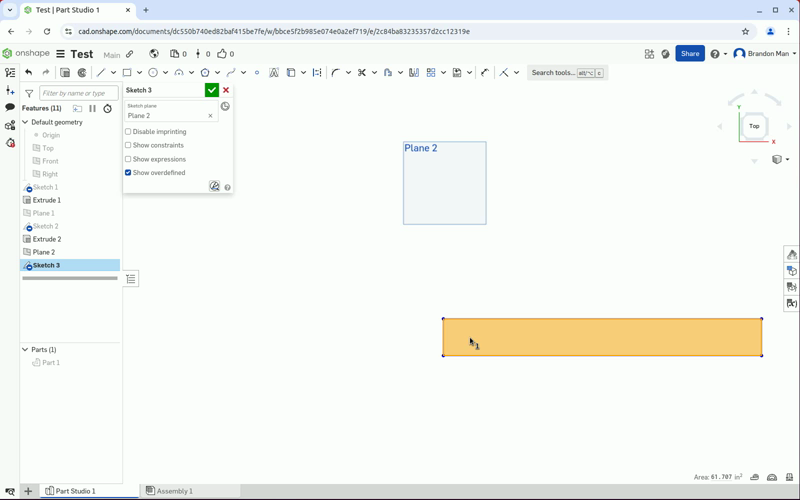
scroll(-6)
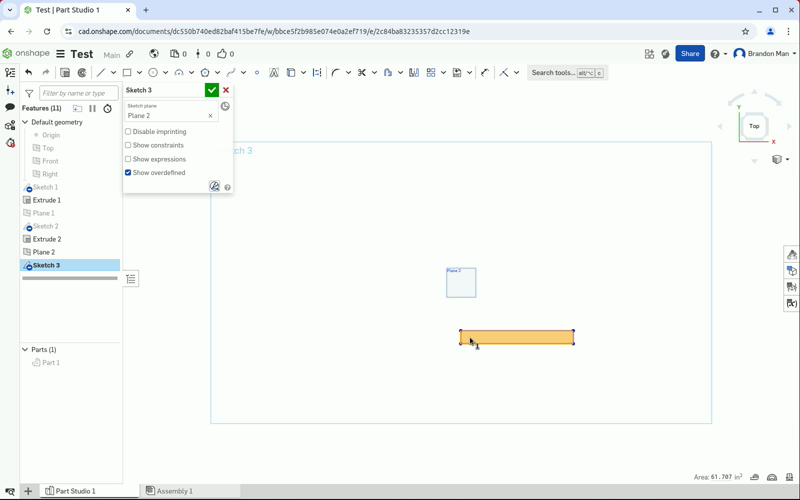
mouse_move(73, 352)
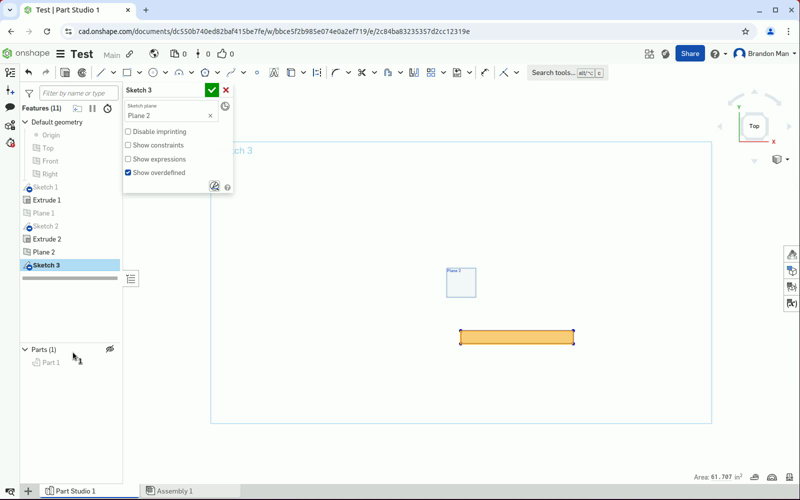
key(shift+y)
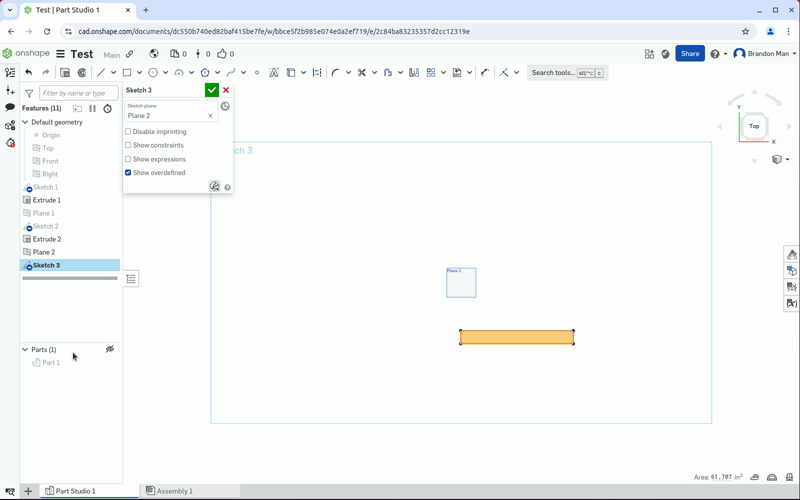
key(shift+e)
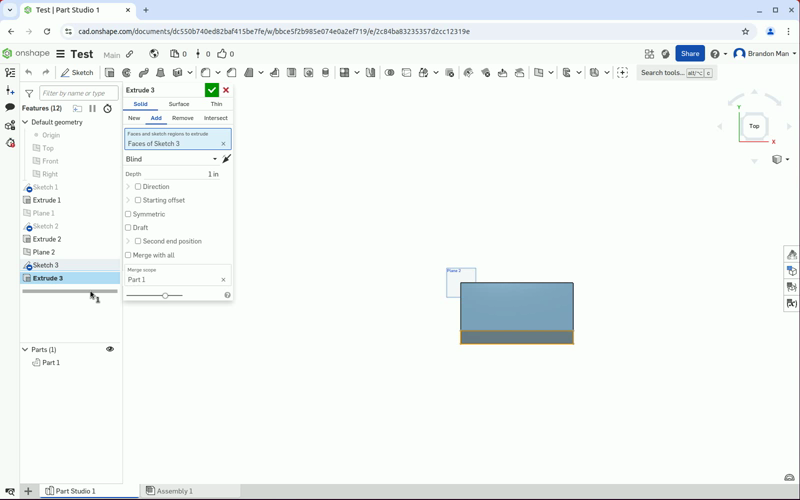
mouse_move(143, 106)
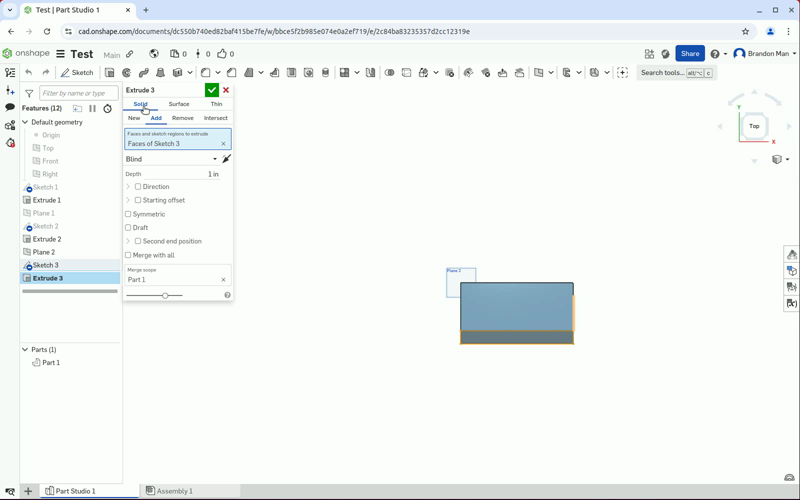
click(143, 106)
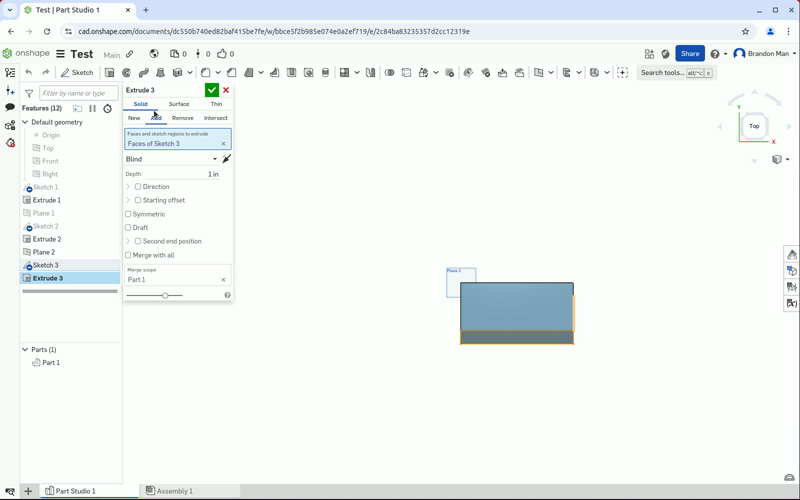
mouse_move(186, 120)
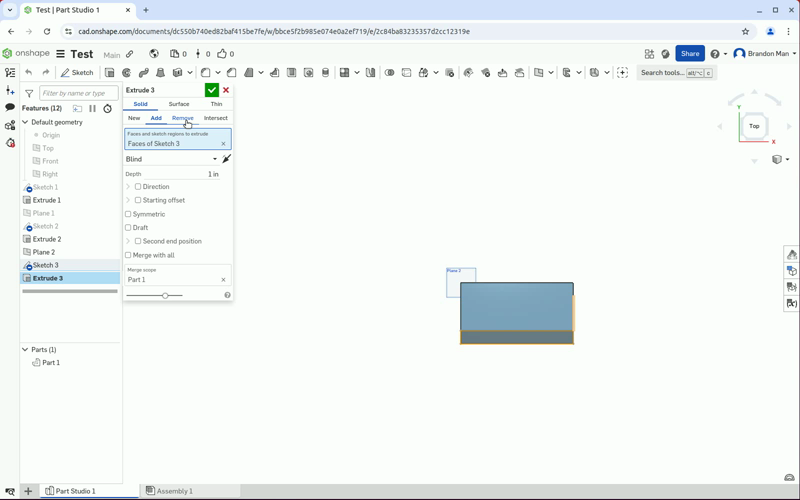
click(186, 120)
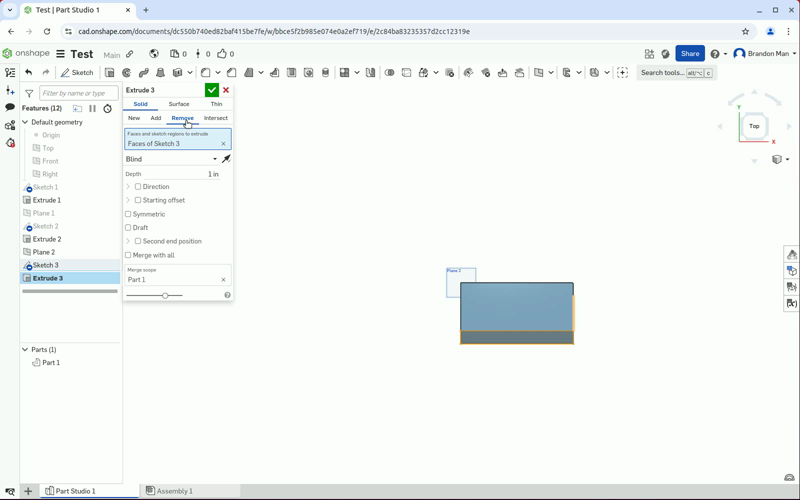
key(tab, 4)
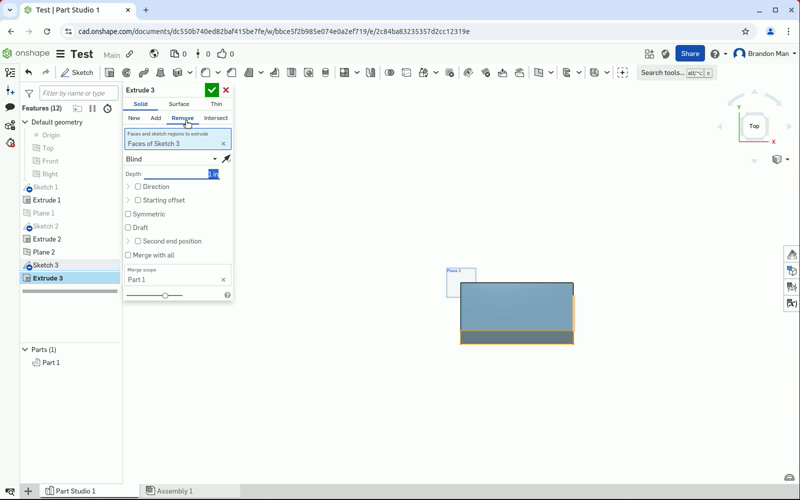
text(1.685)
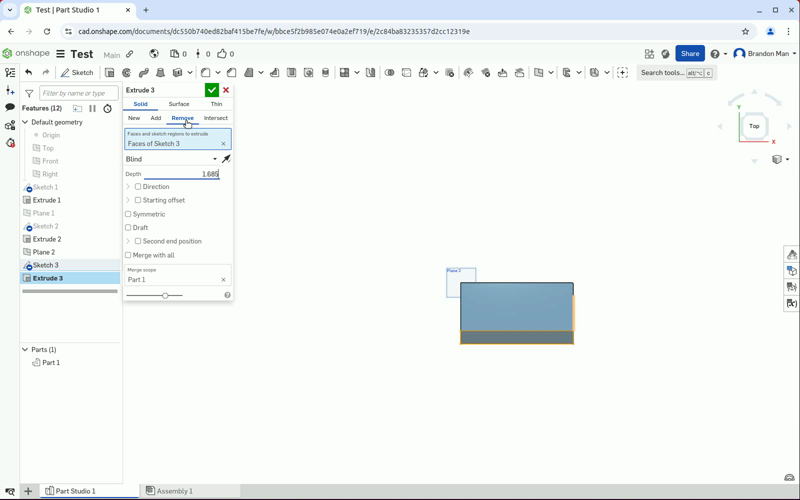
key(tab, 6)
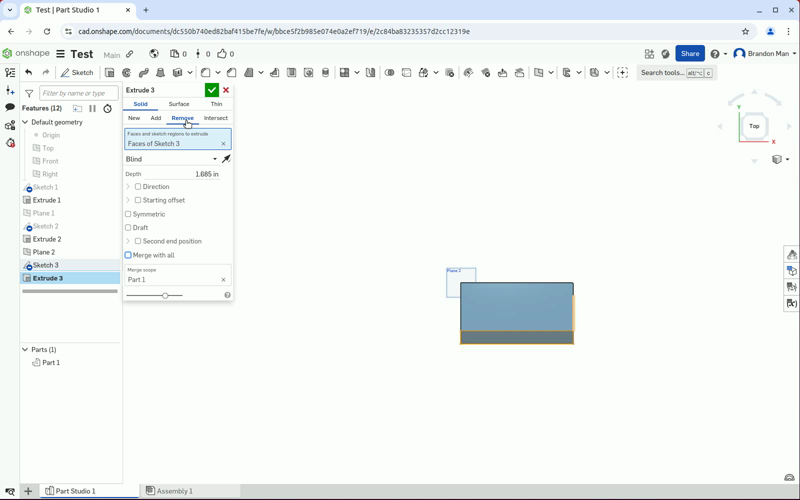
key(space)
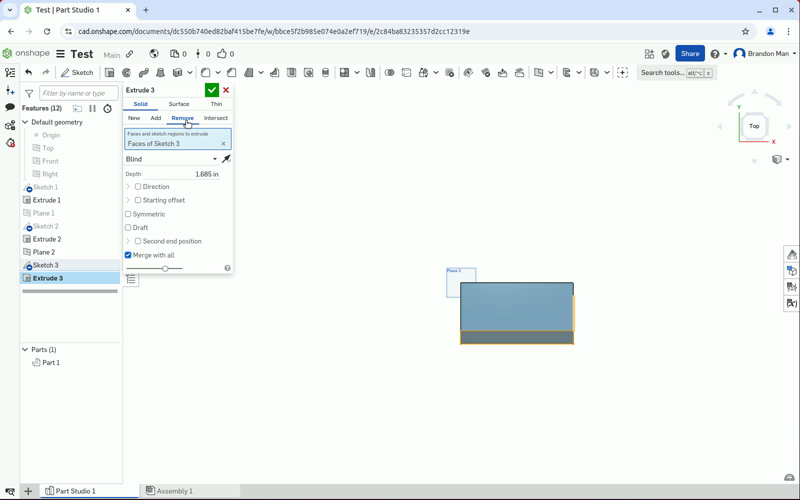
key(enter)
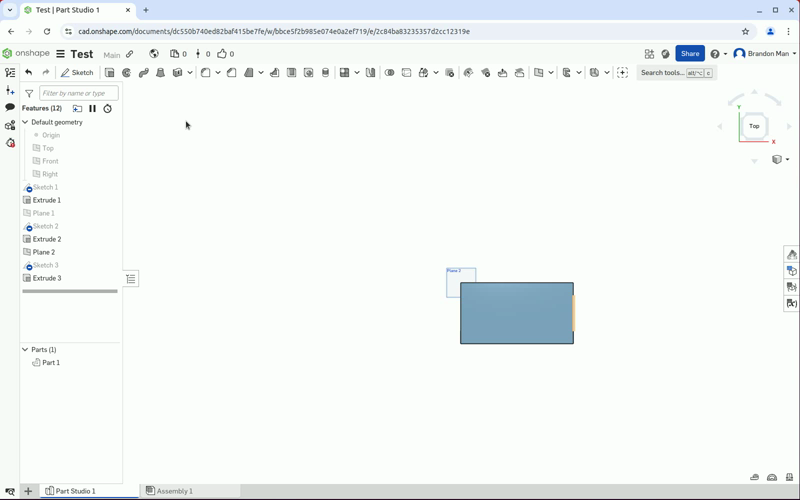
key(shift+h)
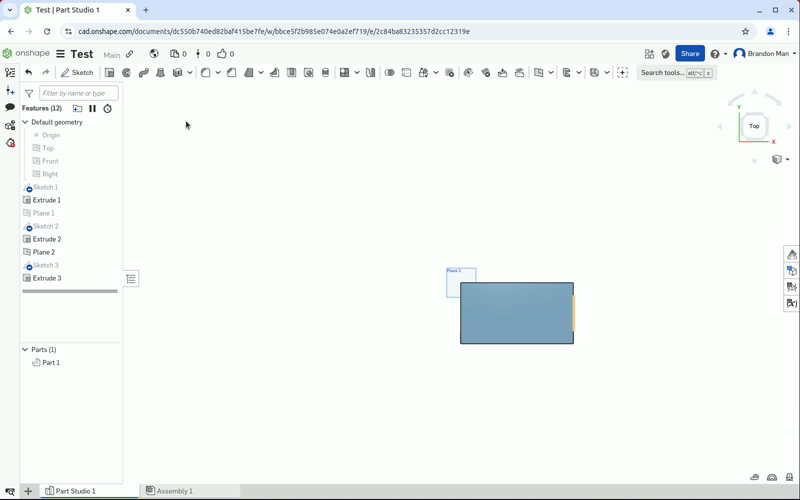
key(shift+h)
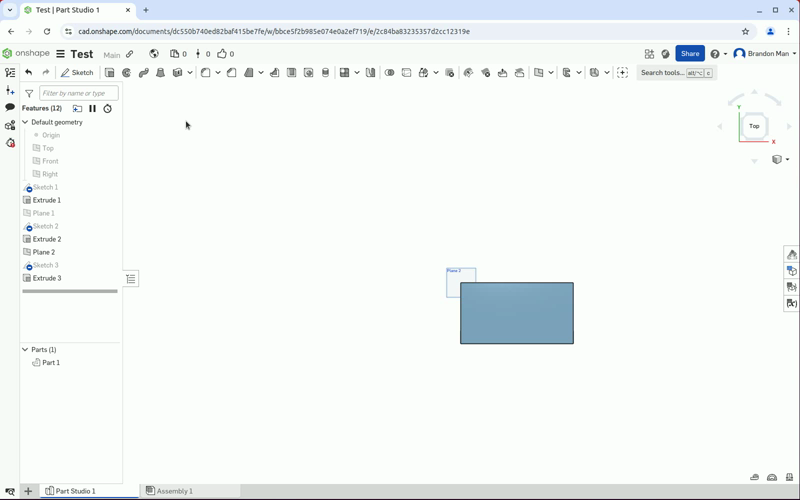
mouse_move(73, 189)
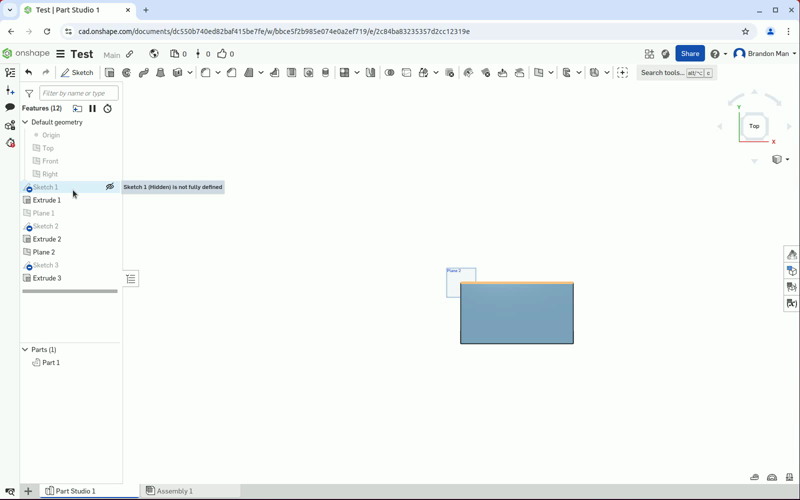
click(73, 189)
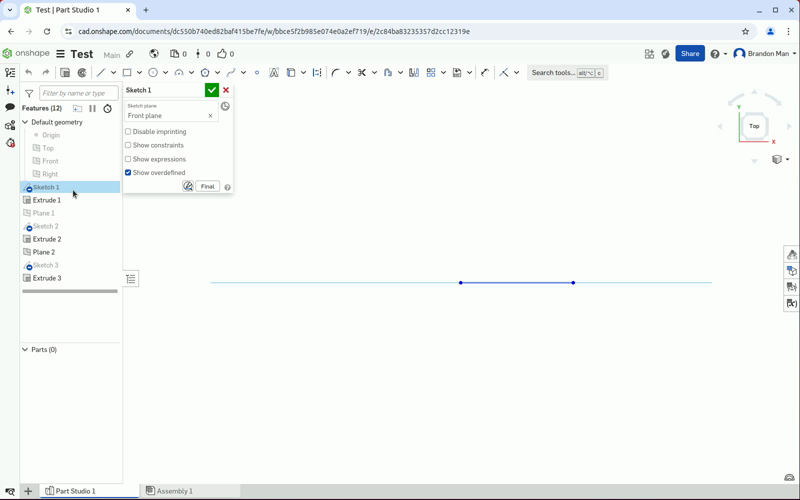
mouse_move(229, 92)
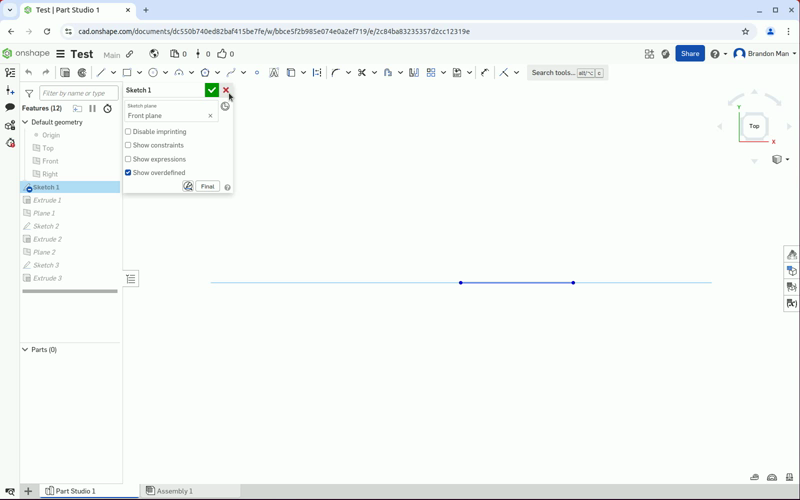
click(229, 92)
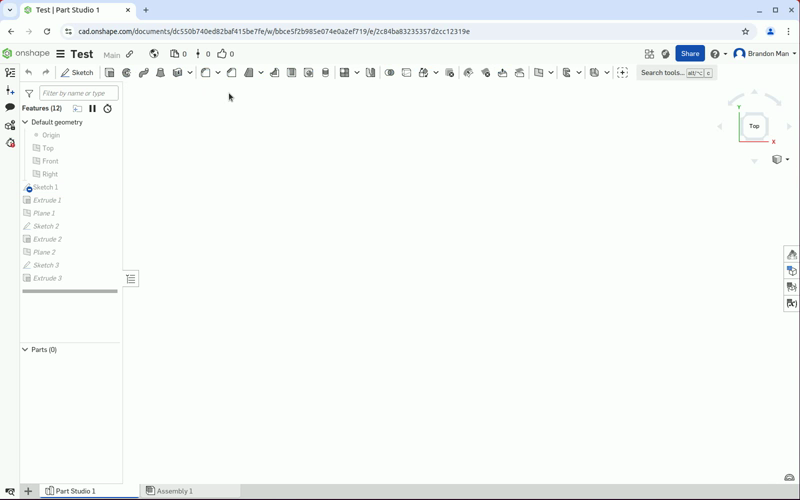
key(shift+s)
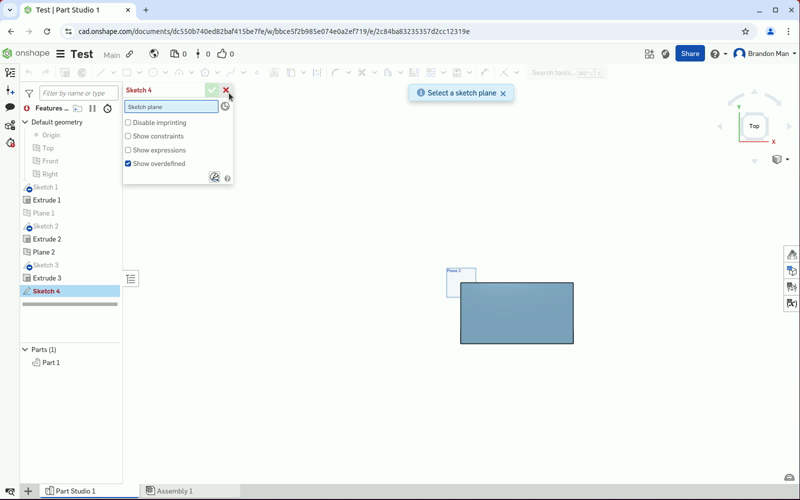
mouse_move(73, 254)
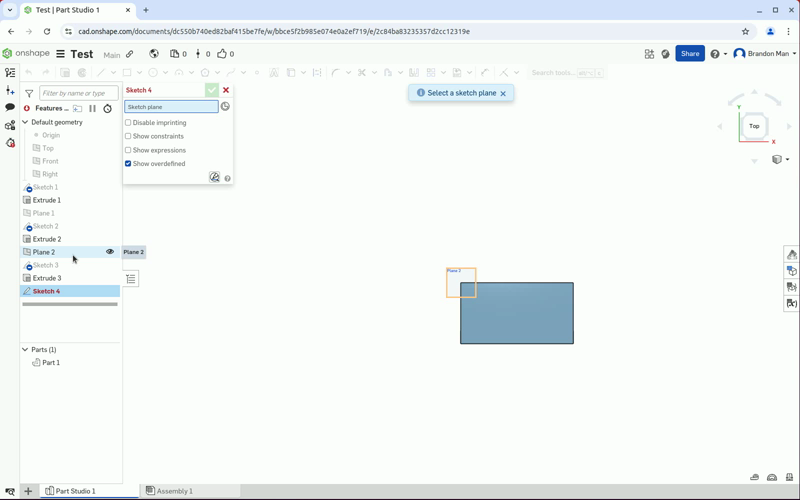
click(73, 254)
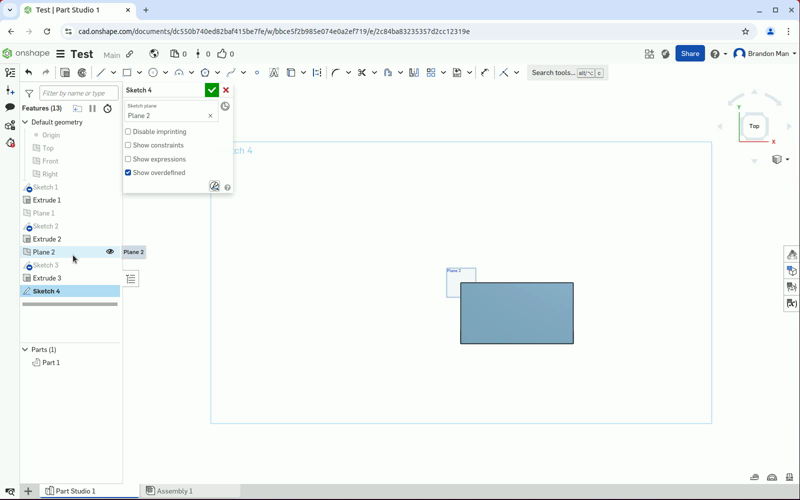
mouse_move(73, 352)
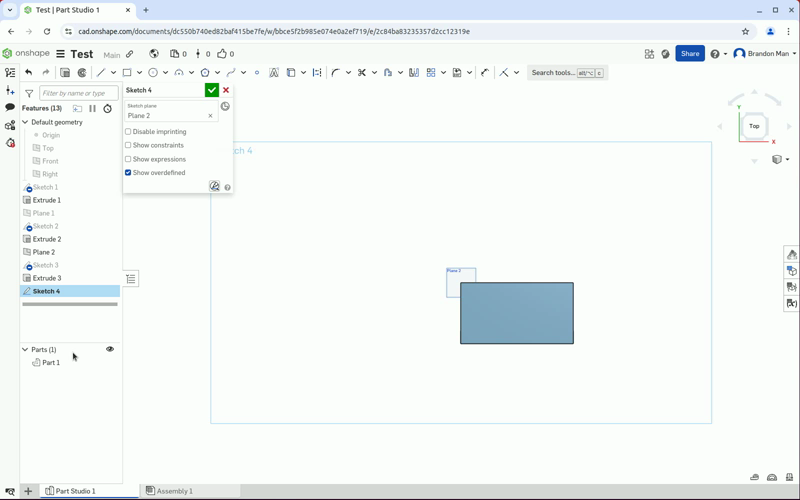
key(y)
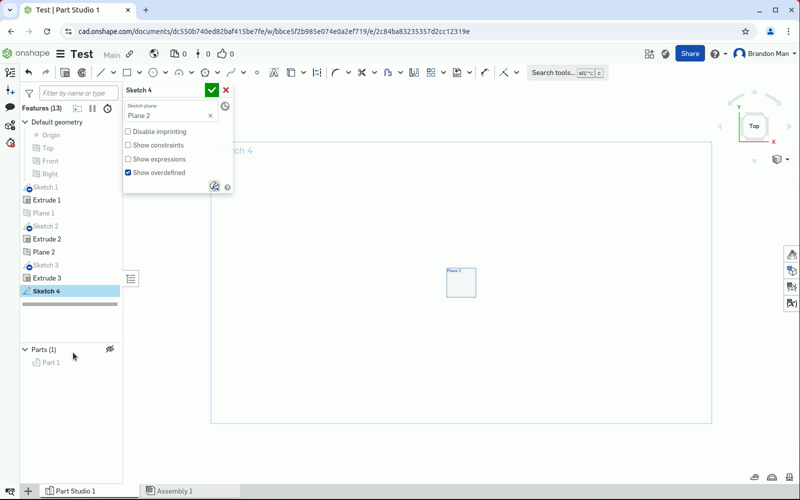
key(l)
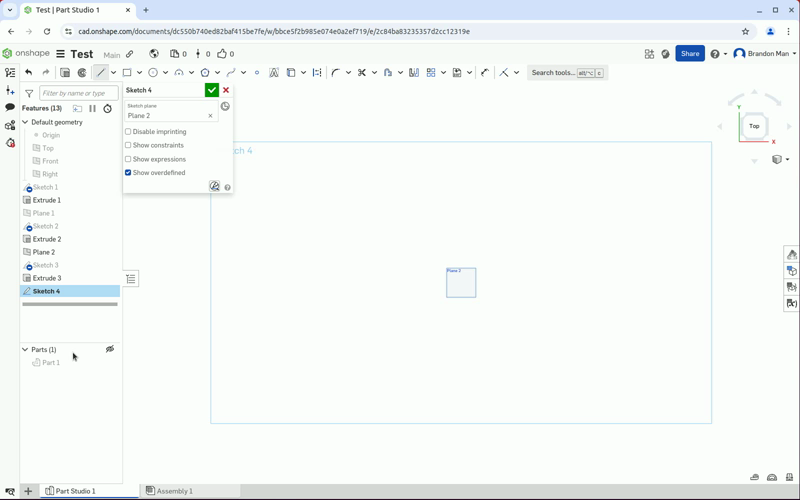
key_down(shift)
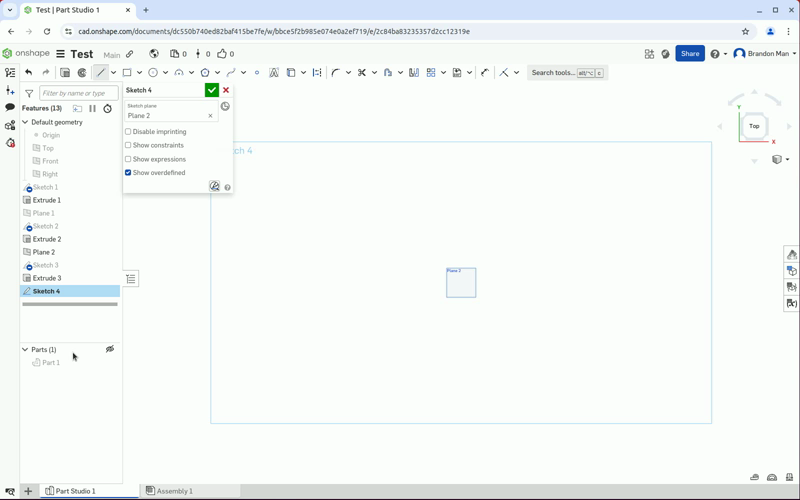
mouse_move(460, 295)
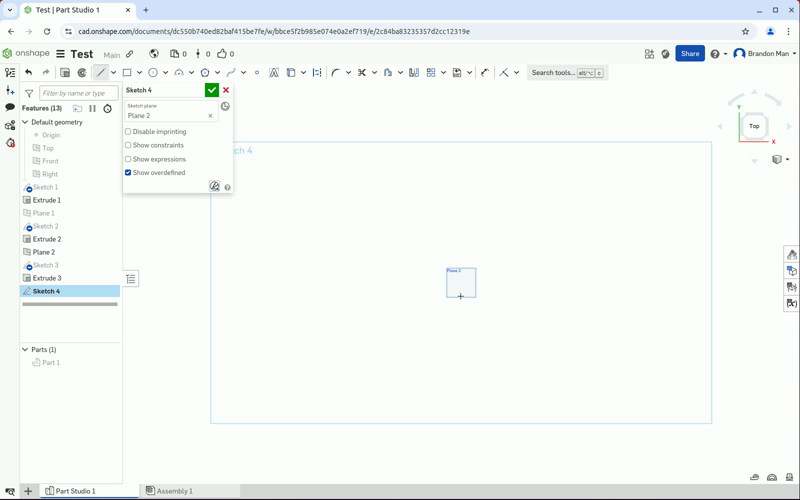
click(460, 295)
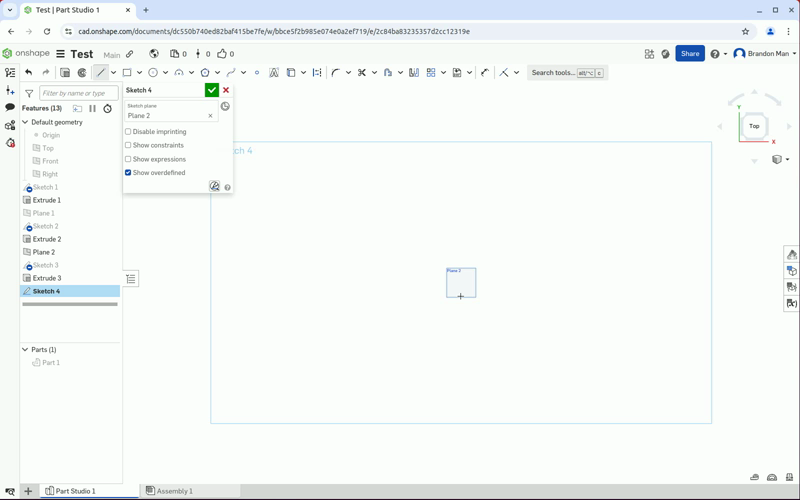
key_up(shift)
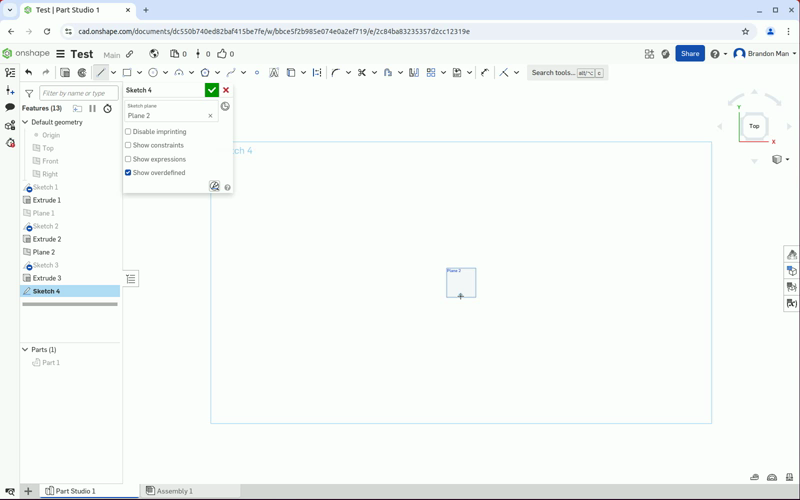
key_down(shift)
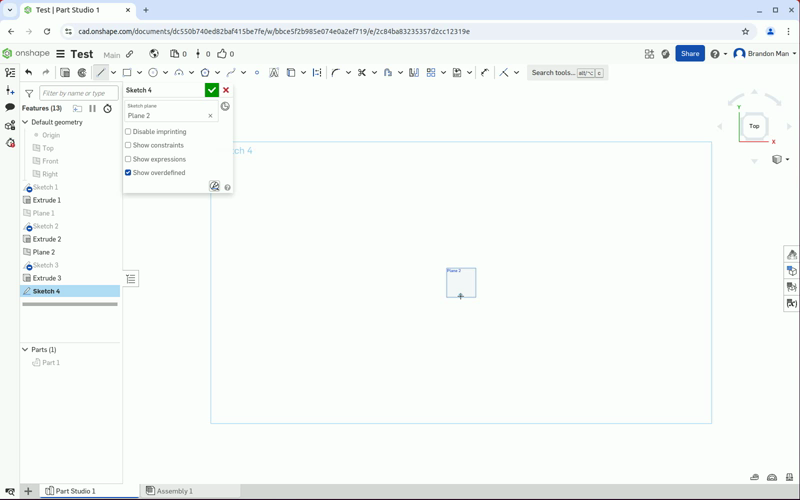
mouse_move(573, 295)
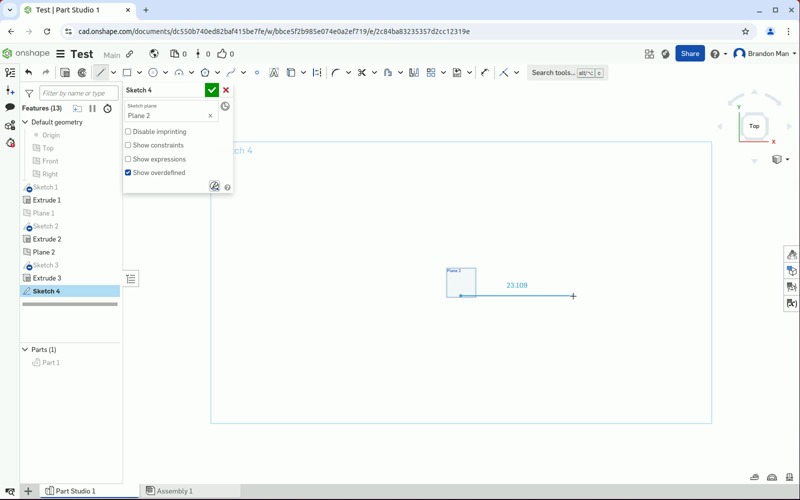
click(573, 295)
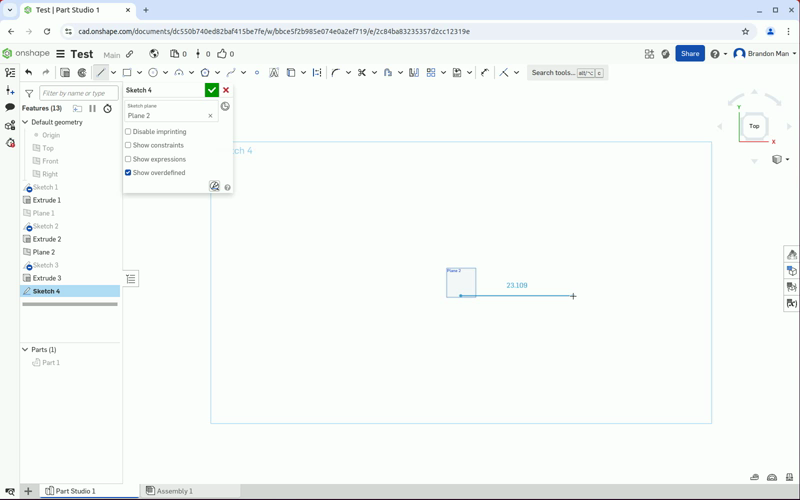
key_up(shift)
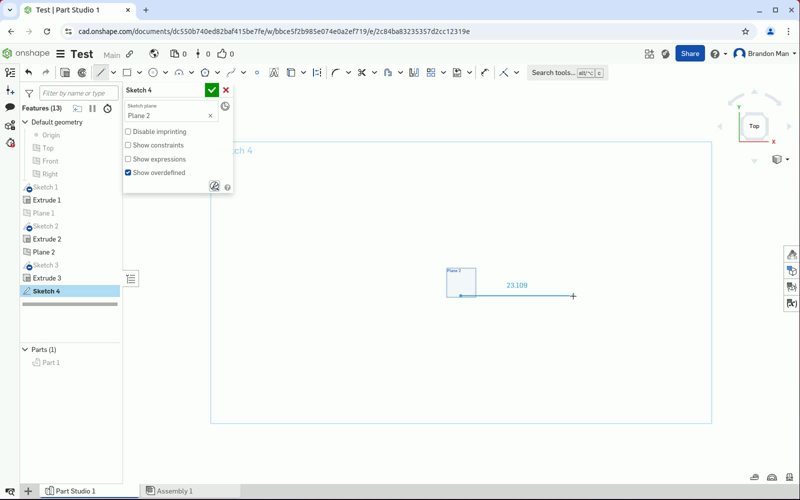
key_down(shift)
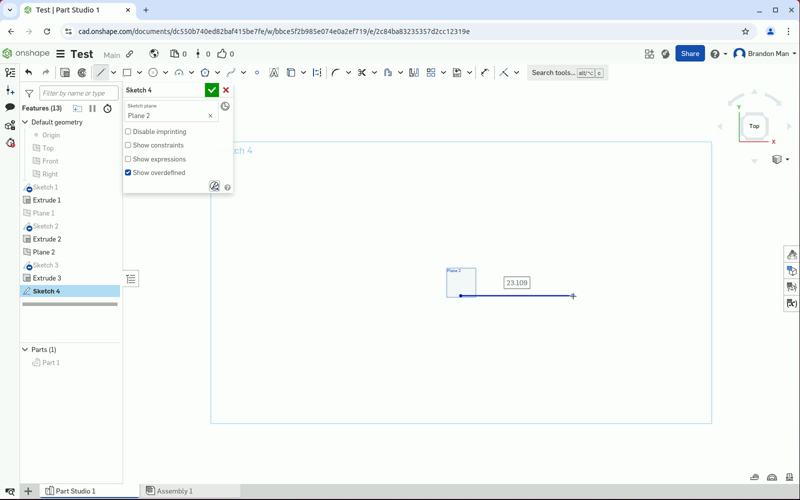
mouse_move(589, 295)
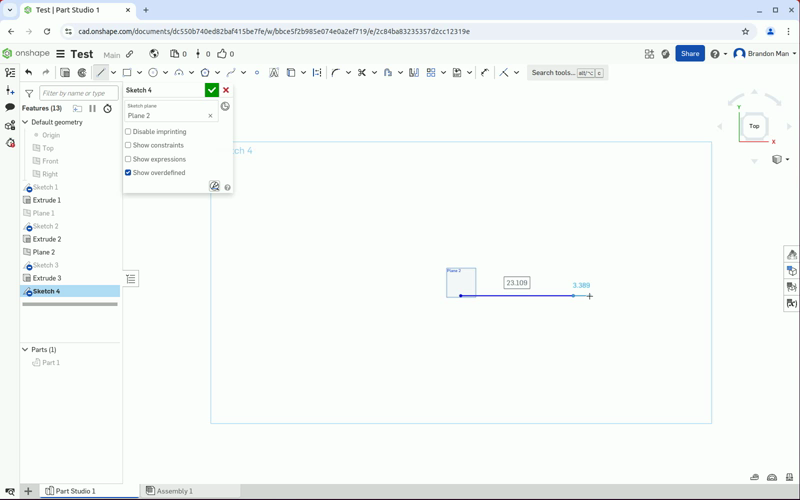
mouse_move(573, 282)
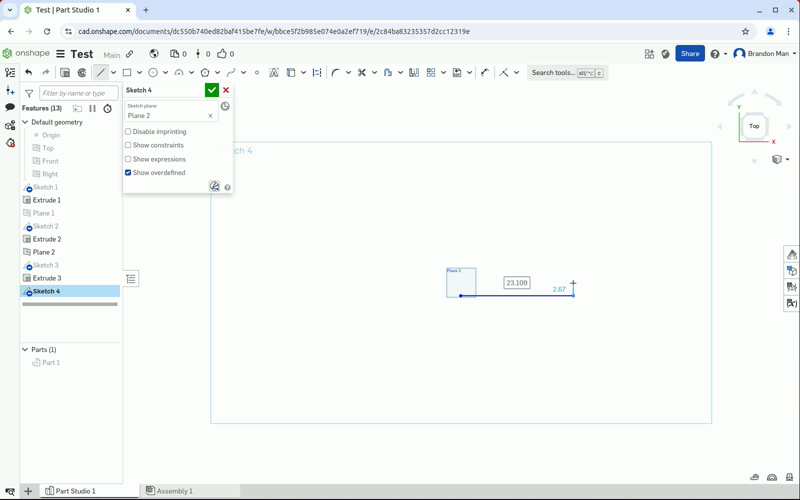
click(573, 282)
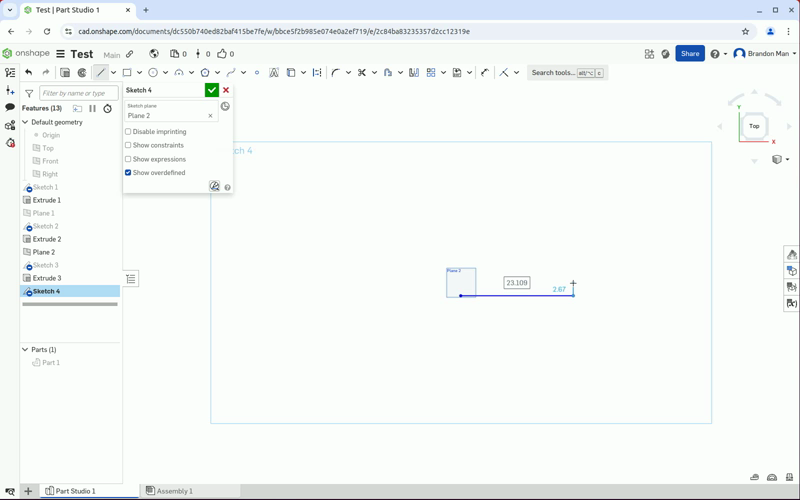
key_up(shift)
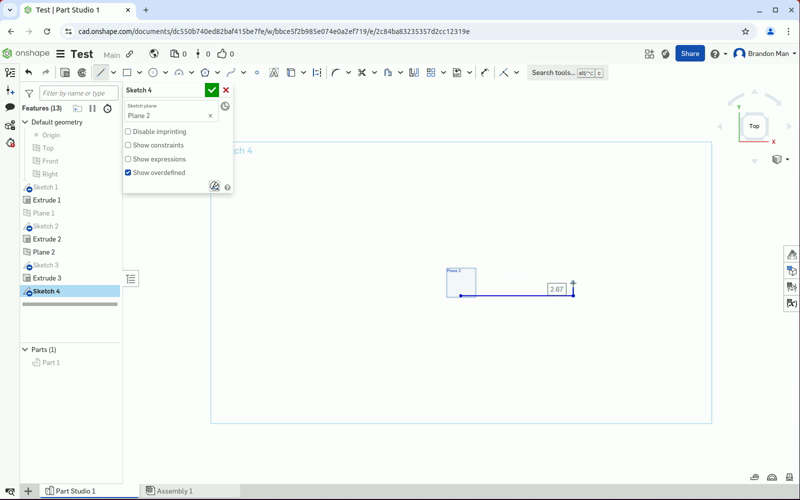
key_down(shift)
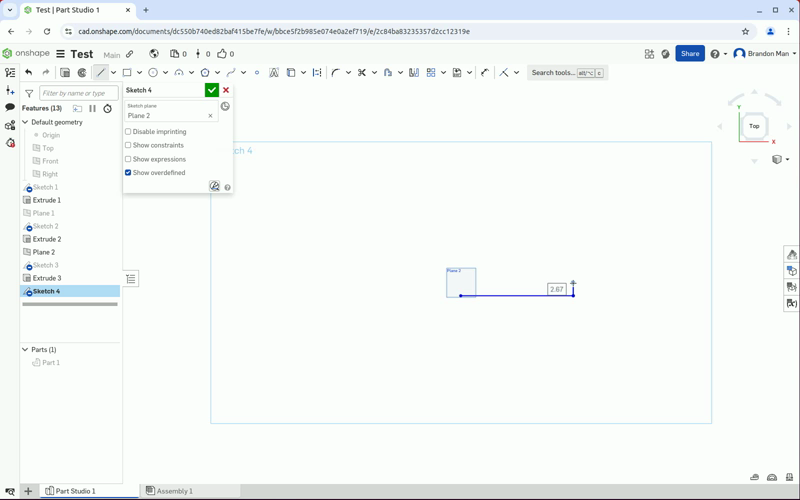
mouse_move(460, 282)
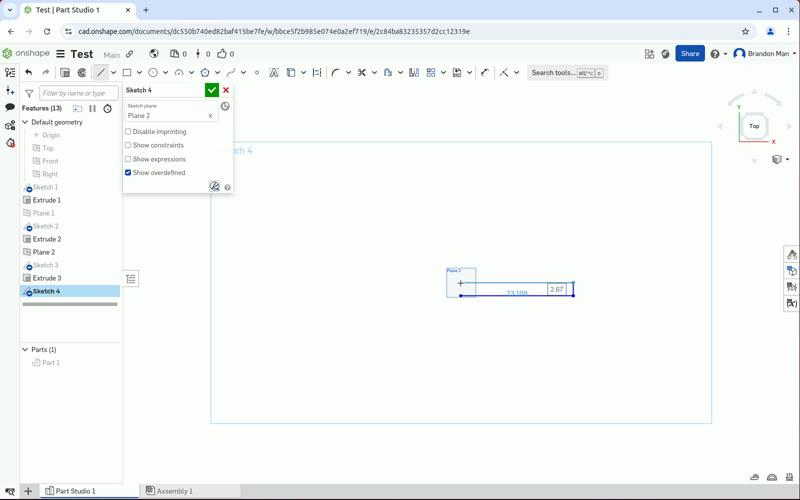
click(460, 282)
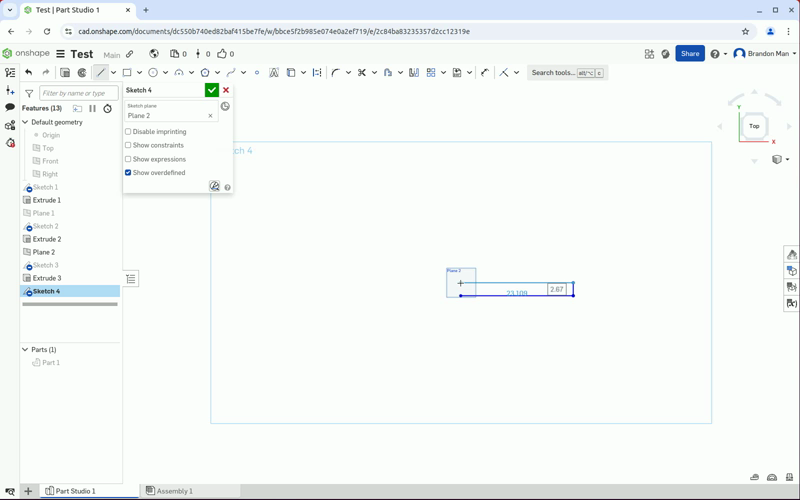
key_up(shift)
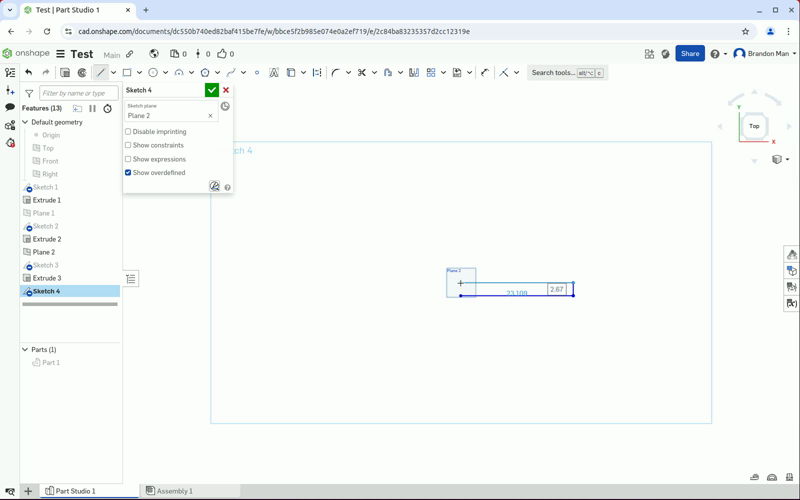
mouse_move(490, 282)
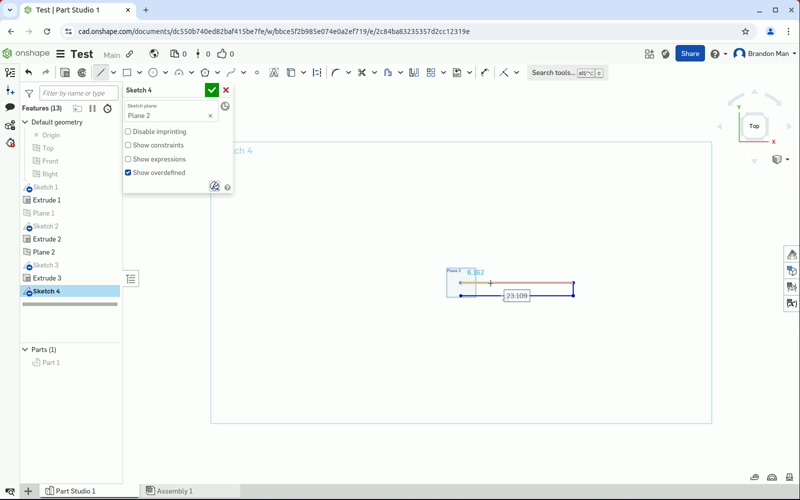
key_down(shift)
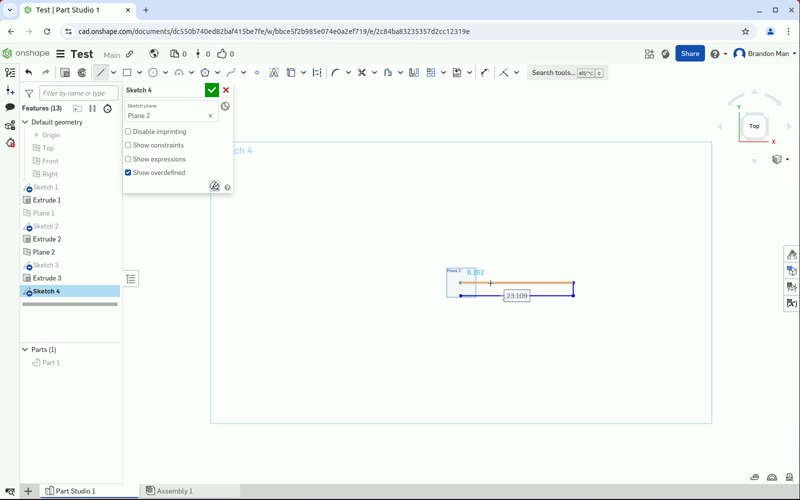
mouse_move(460, 295)
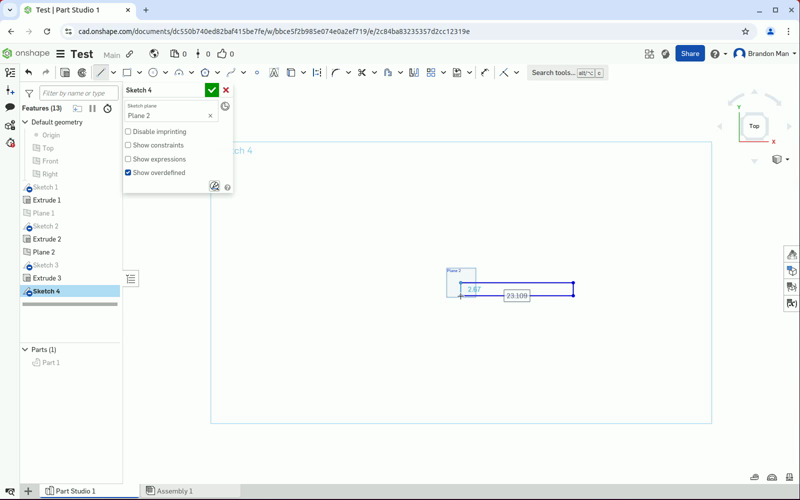
key_up(shift)
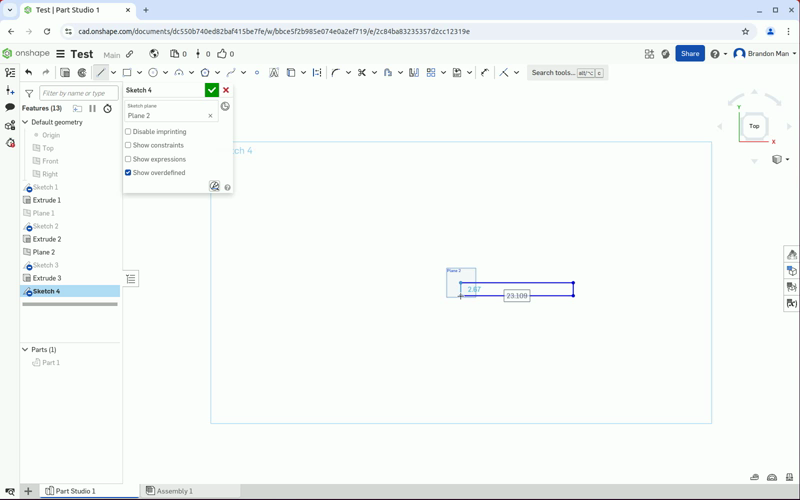
click(460, 295)
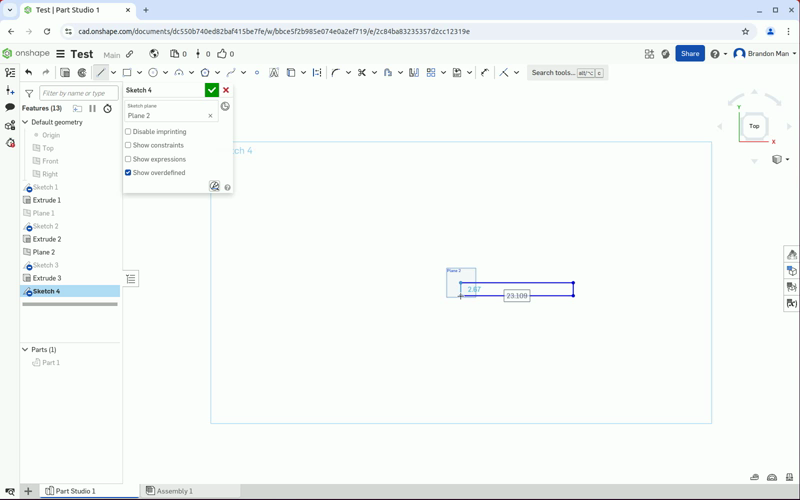
key(esc)
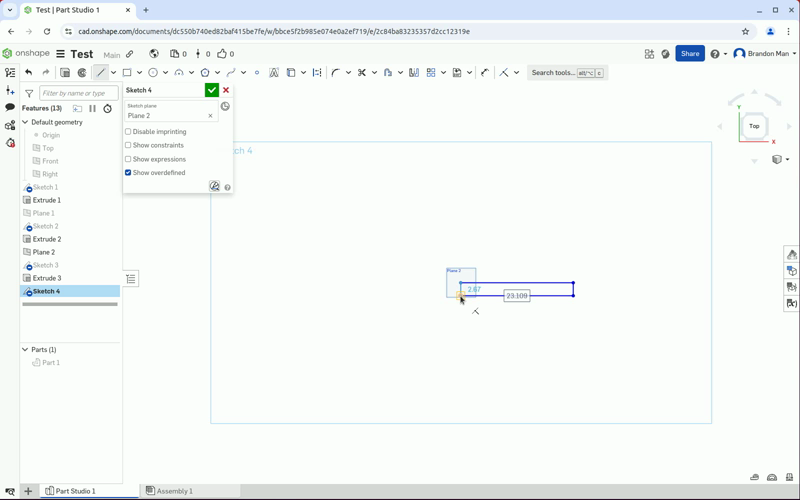
mouse_move(544, 285)
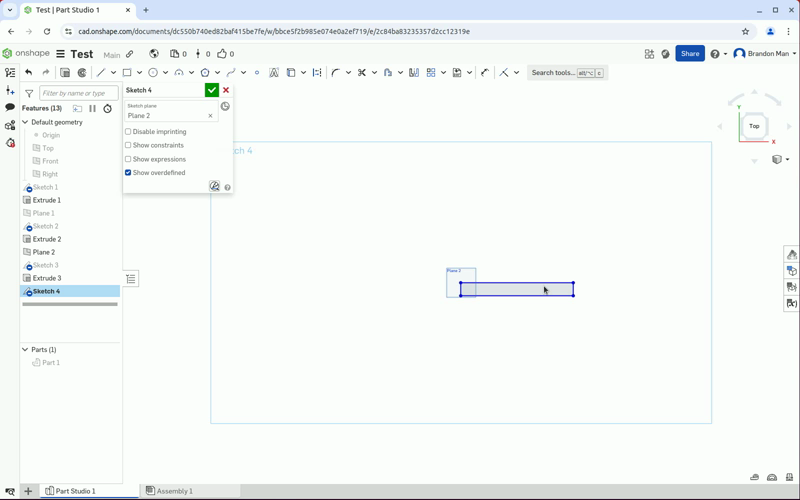
scroll(6)
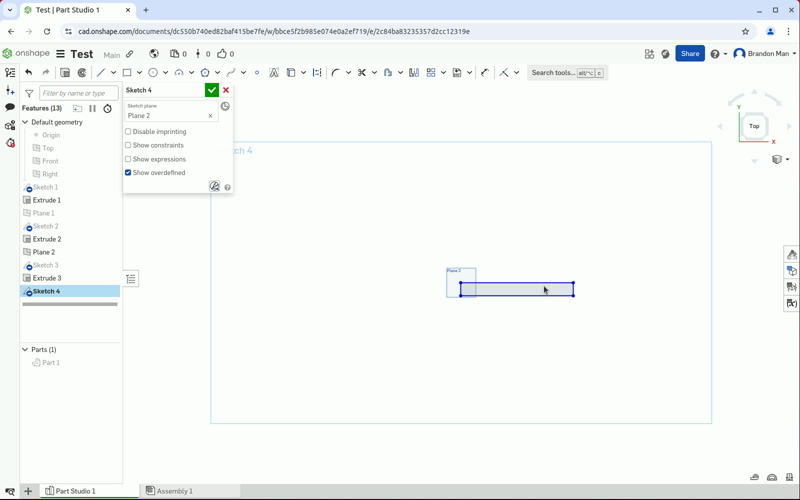
scroll(6)
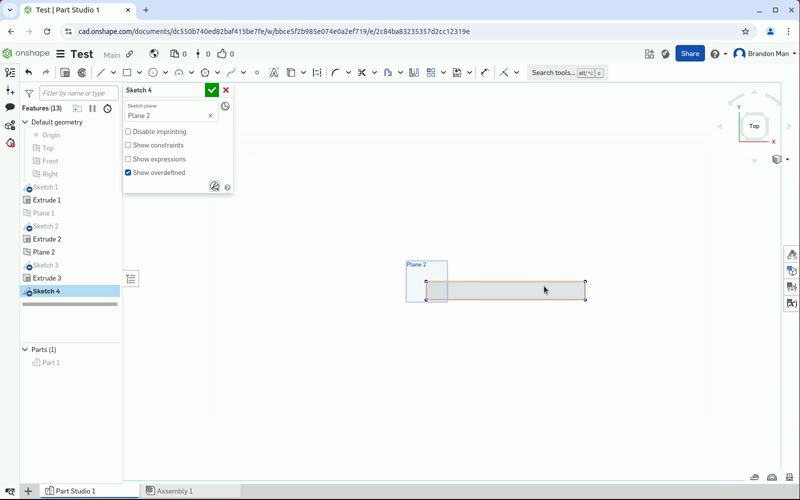
scroll(6)
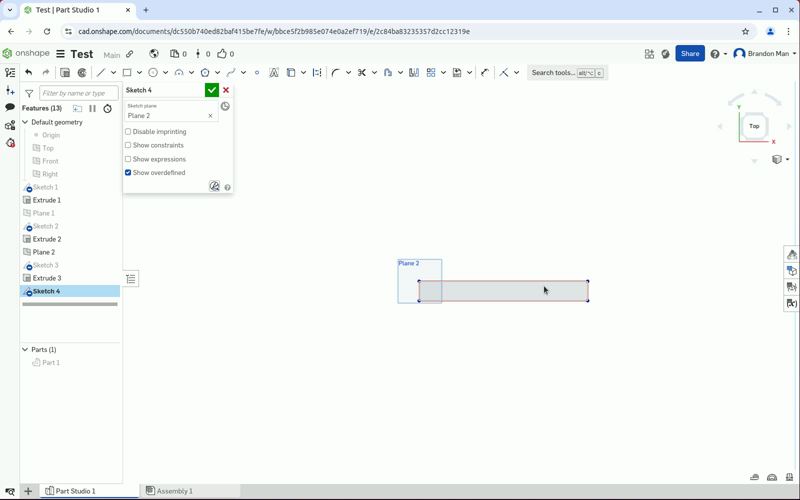
scroll(6)
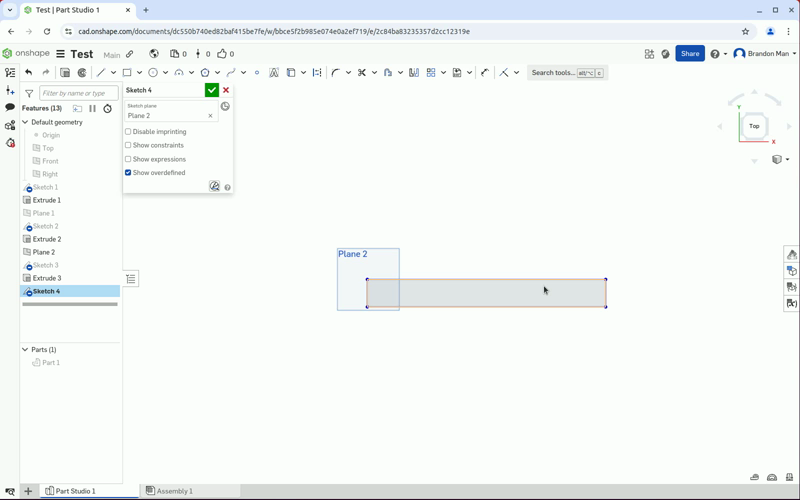
scroll(6)
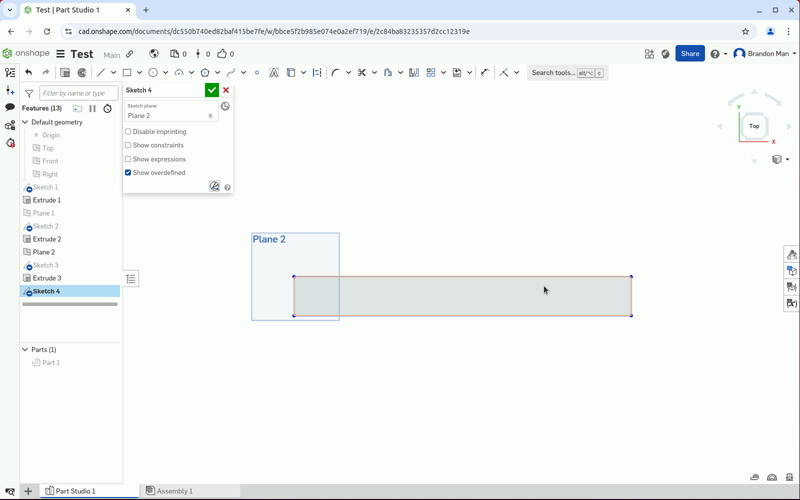
scroll(6)
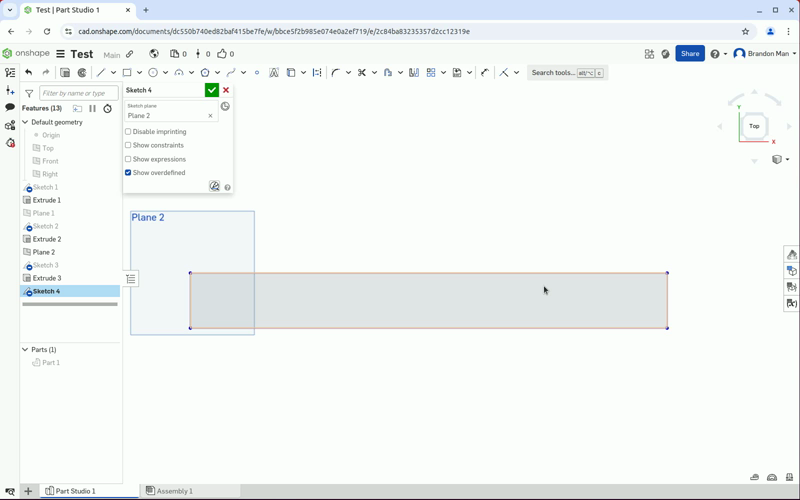
scroll(6)
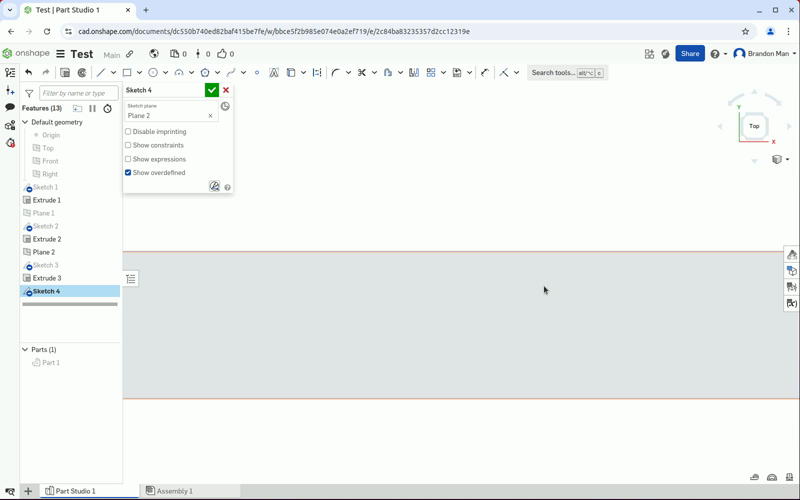
click(544, 285)
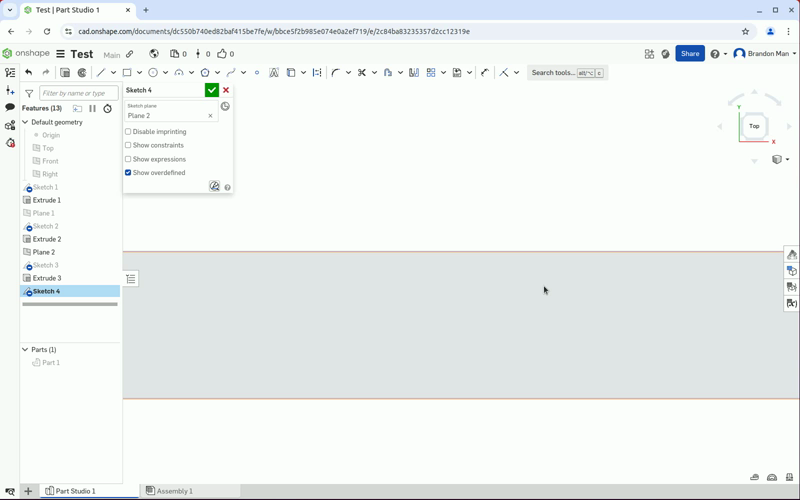
scroll(-6)
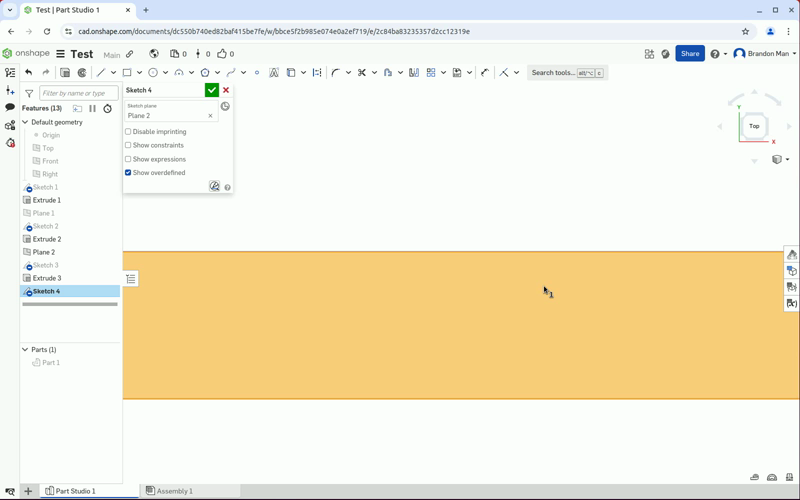
scroll(-6)
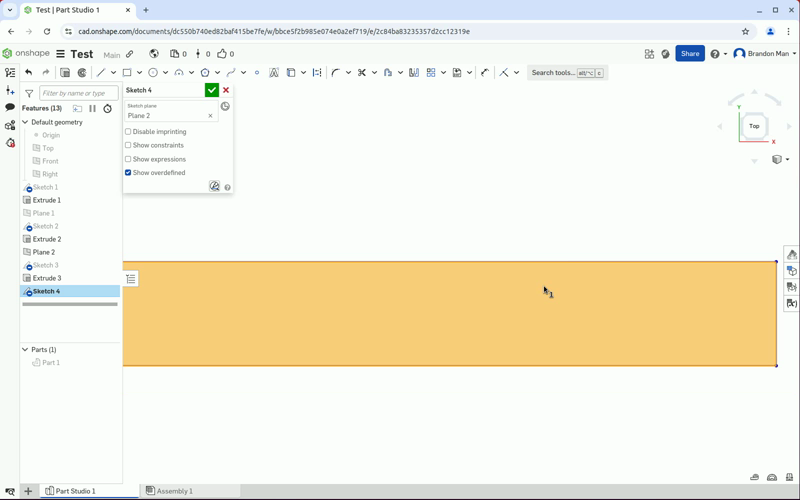
scroll(-6)
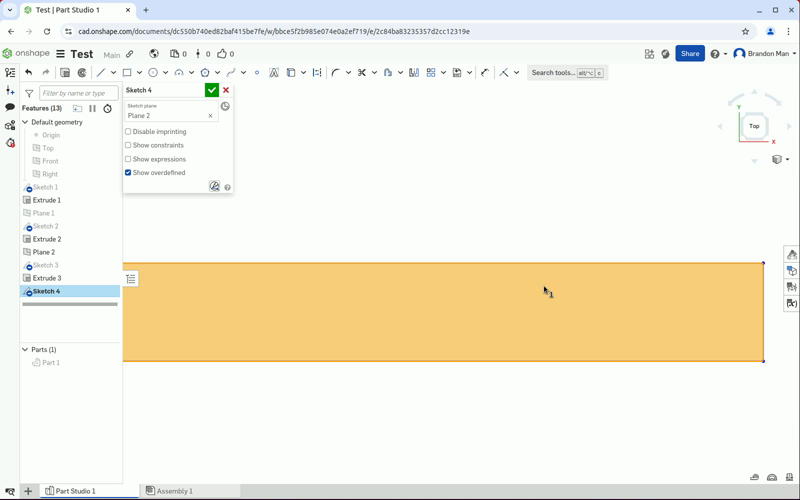
scroll(-6)
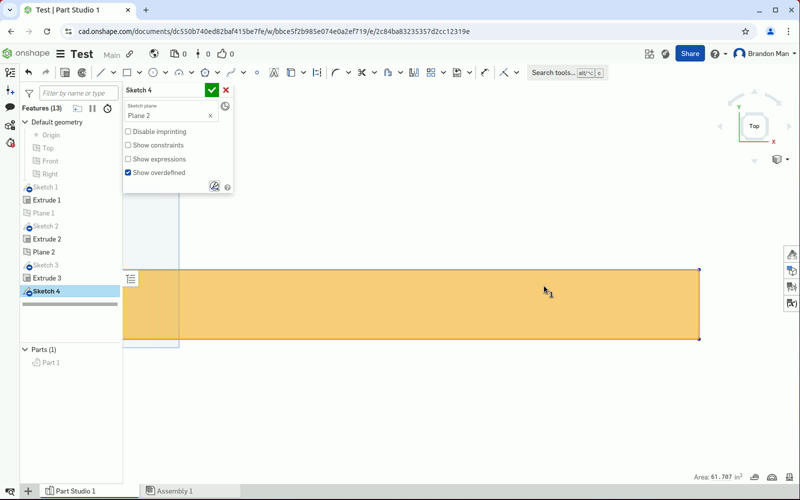
scroll(-6)
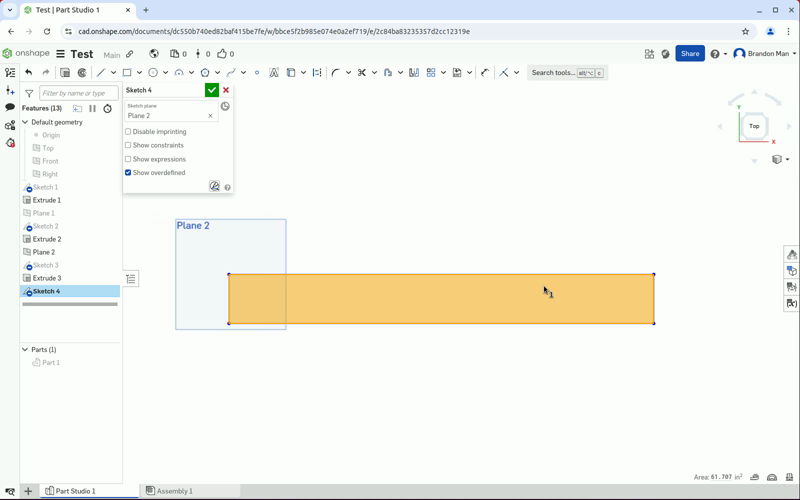
scroll(-6)
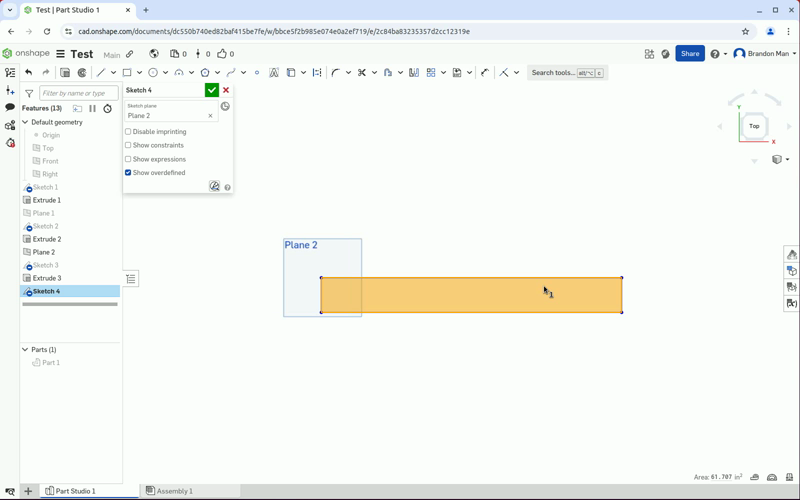
scroll(-6)
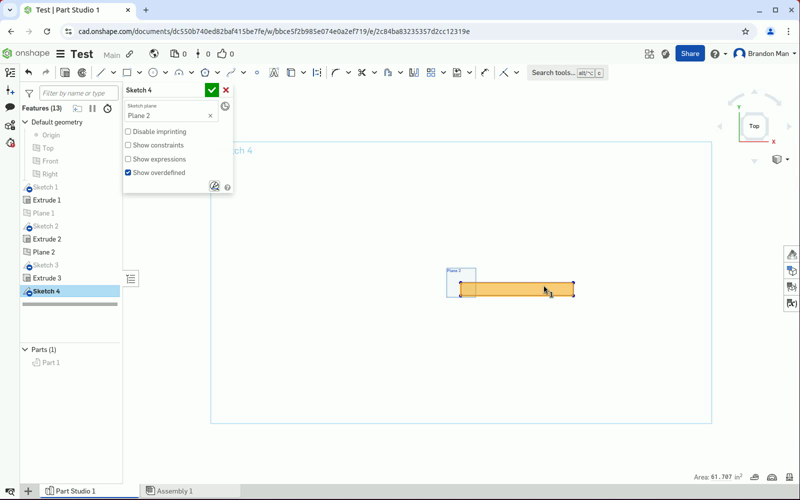
mouse_move(73, 352)
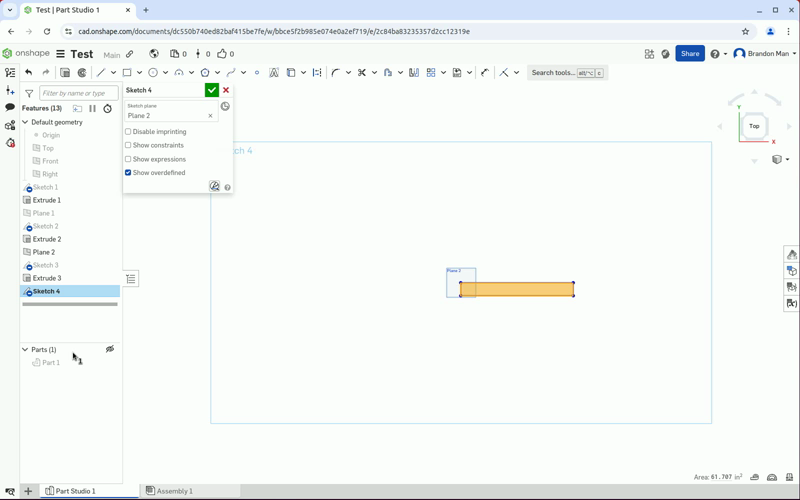
key(shift+y)
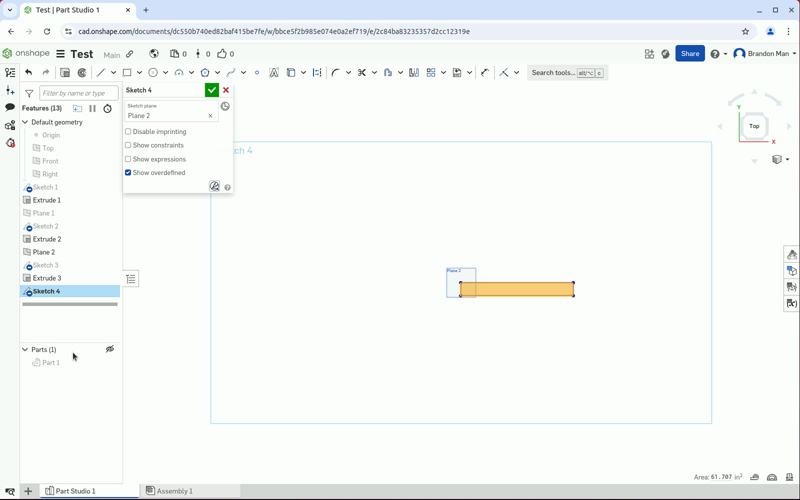
key(shift+e)
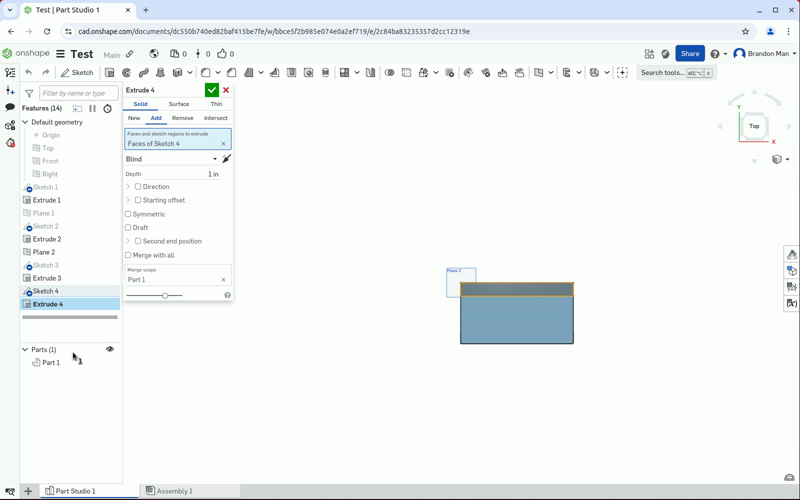
mouse_move(143, 106)
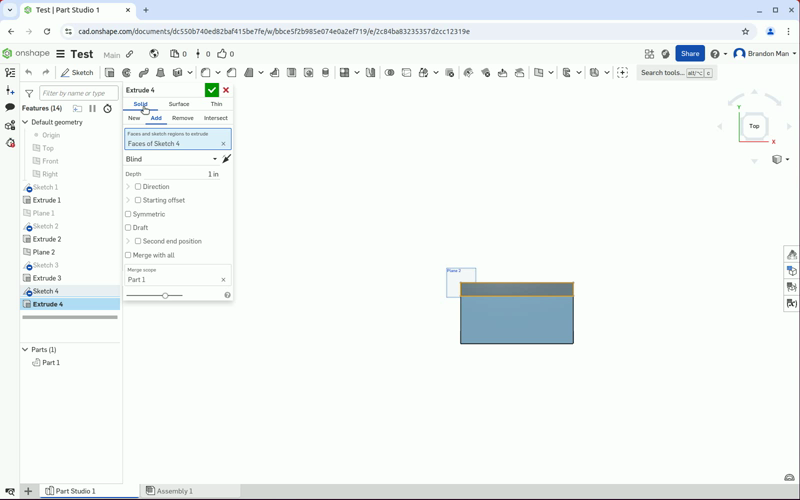
click(143, 106)
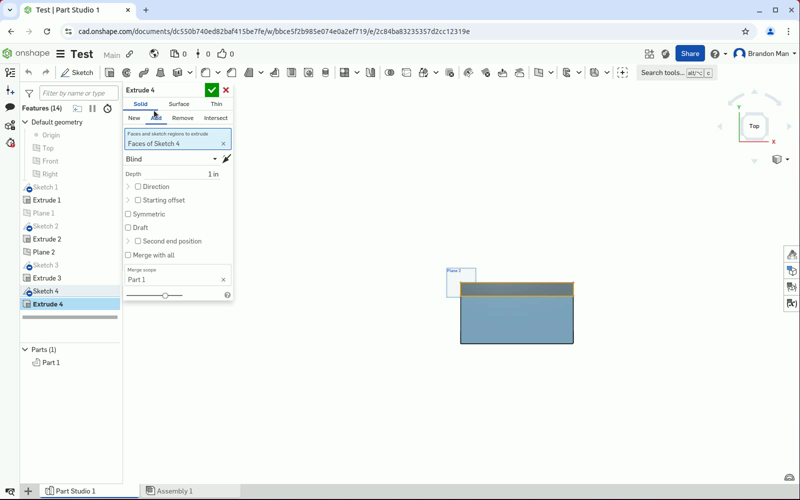
mouse_move(186, 120)
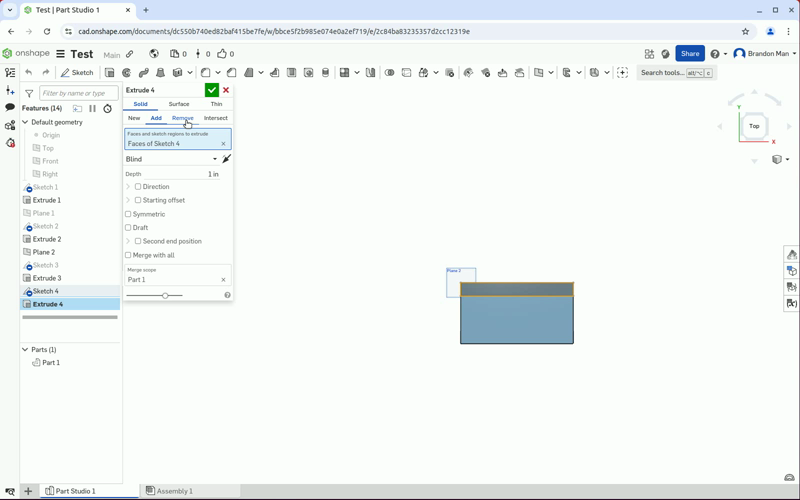
click(186, 120)
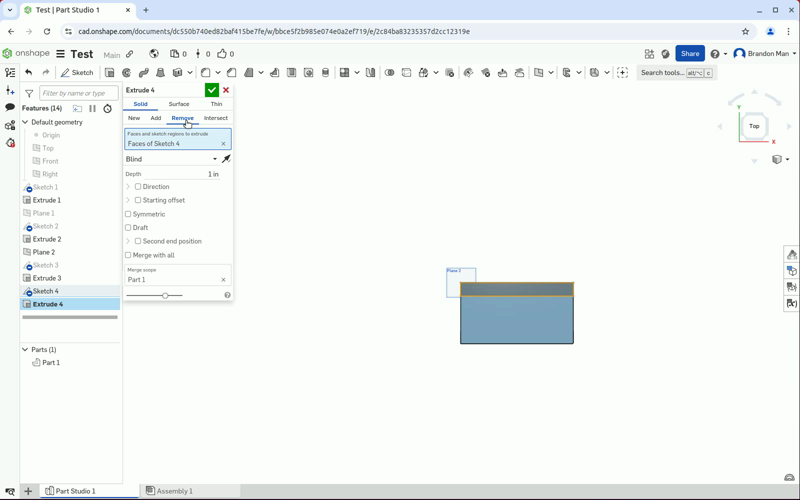
key(tab, 4)
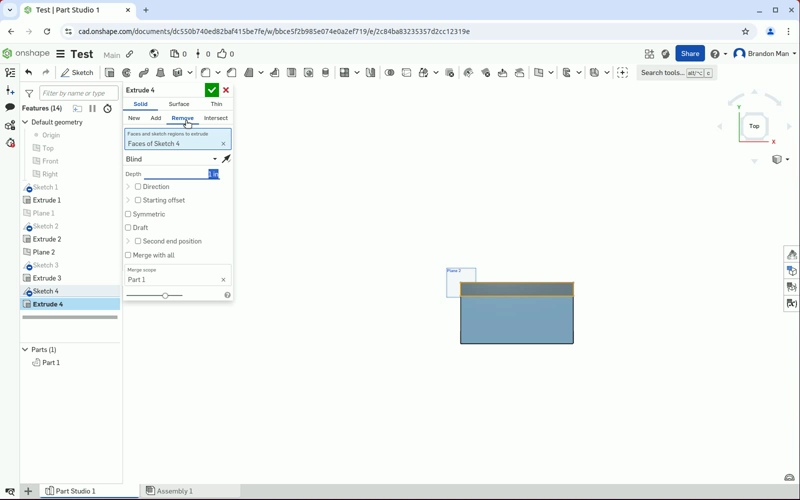
text(1.685)
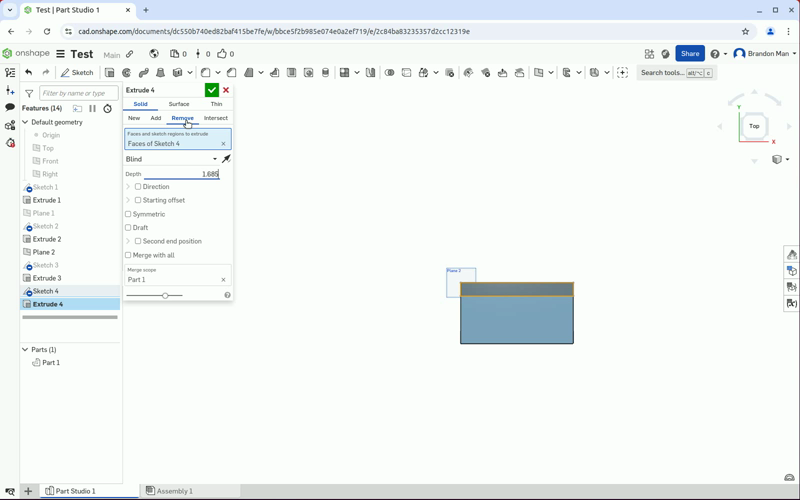
key(tab, 6)
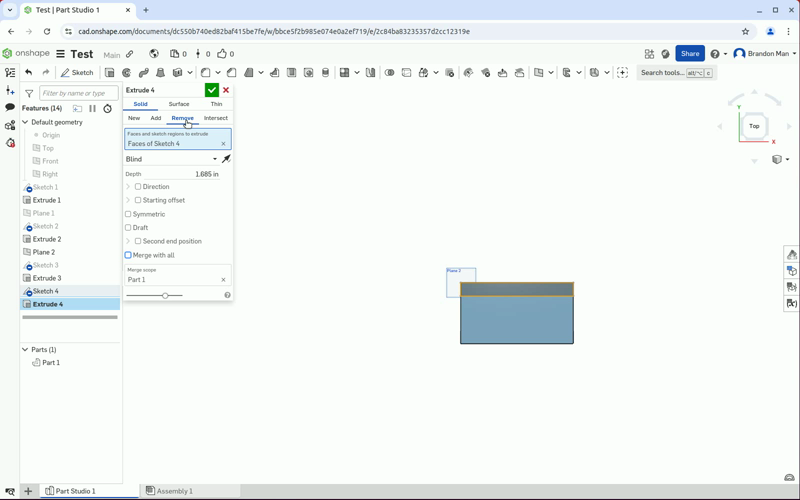
key(space)
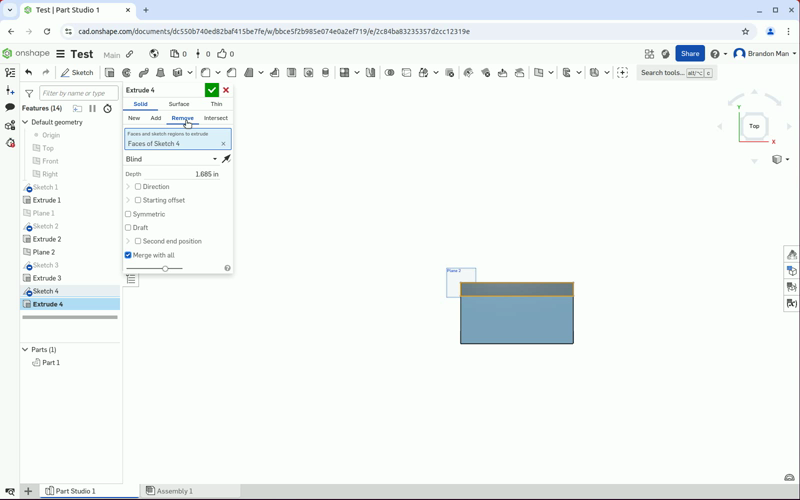
key(enter)
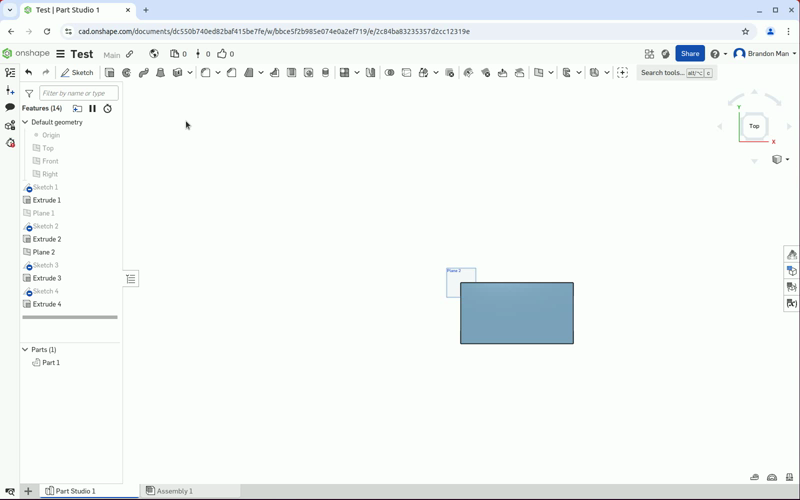
key(shift+h)
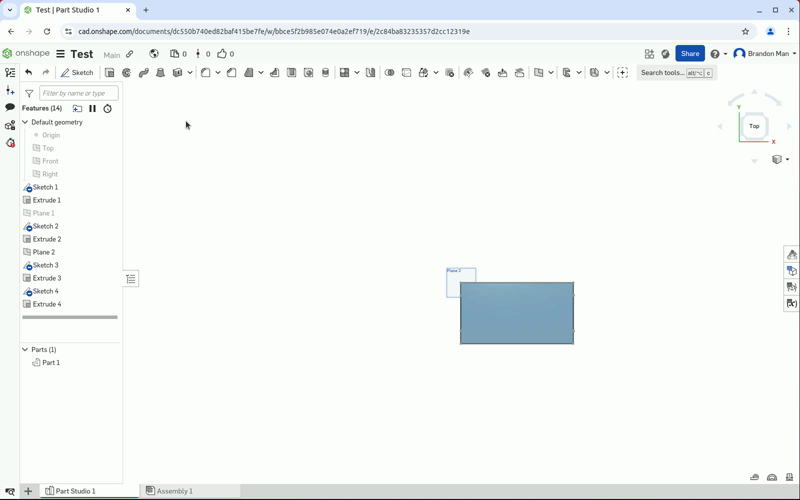
key(shift+h)
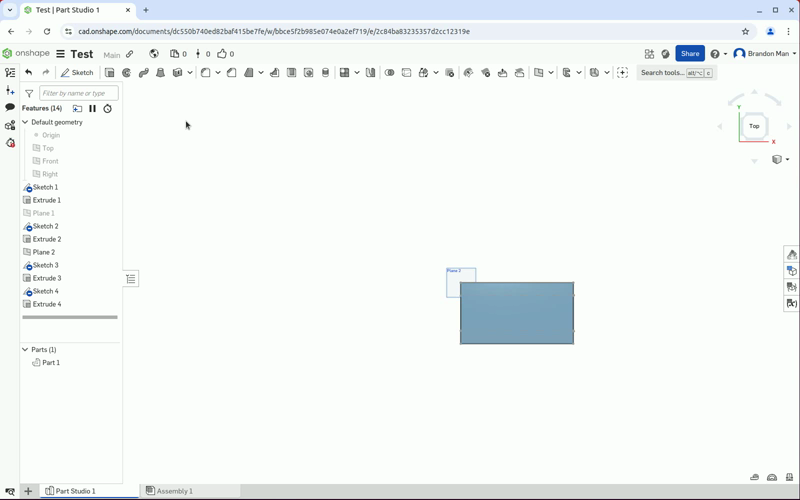
key(shift+7)
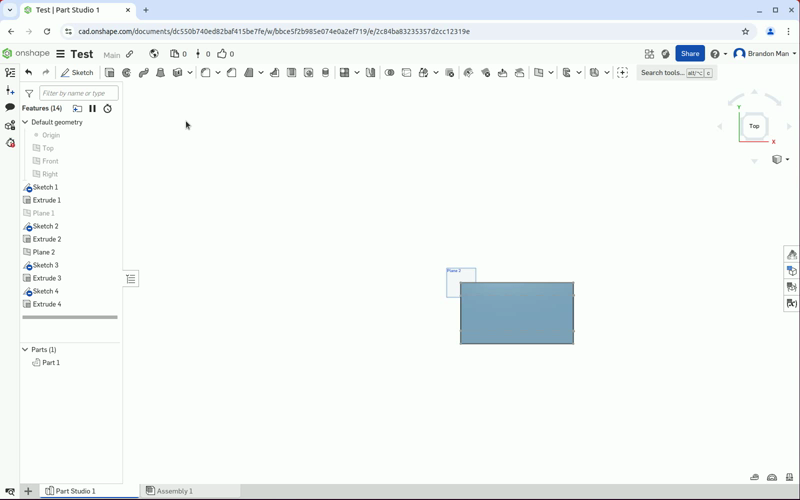
key(up, 3)
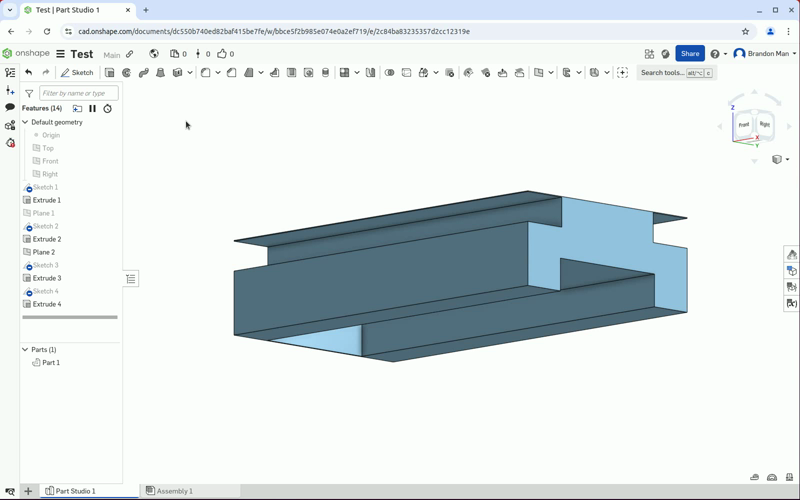
key(left, 3)
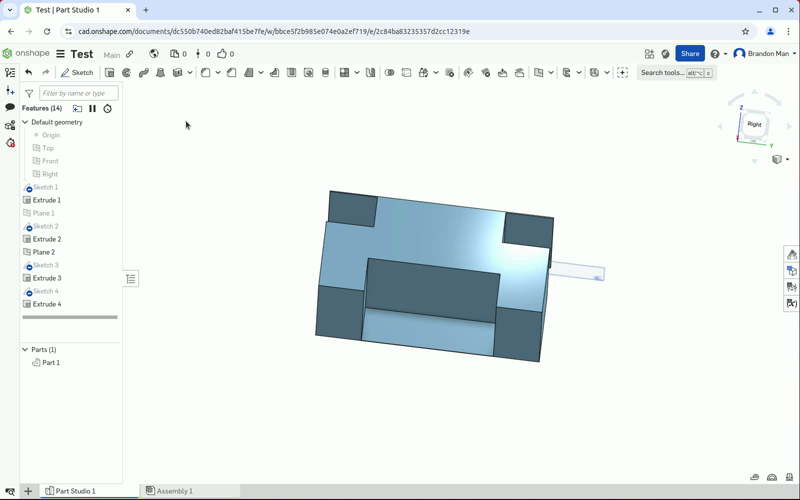
key(right, 3)
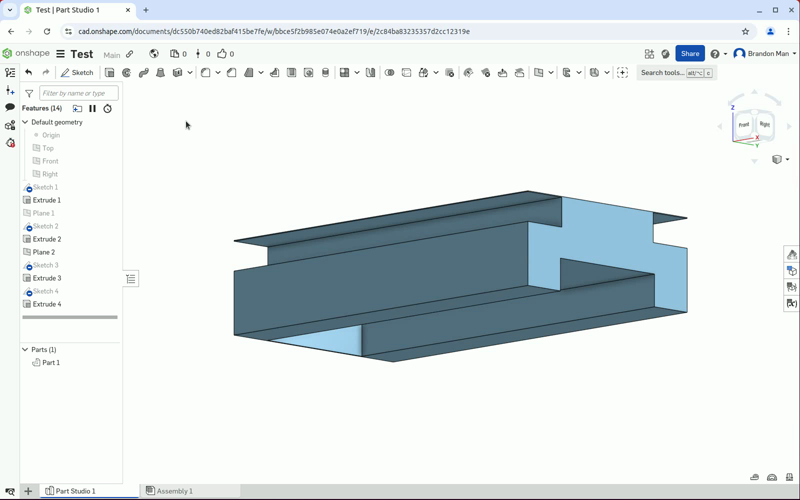
key(down, 3)
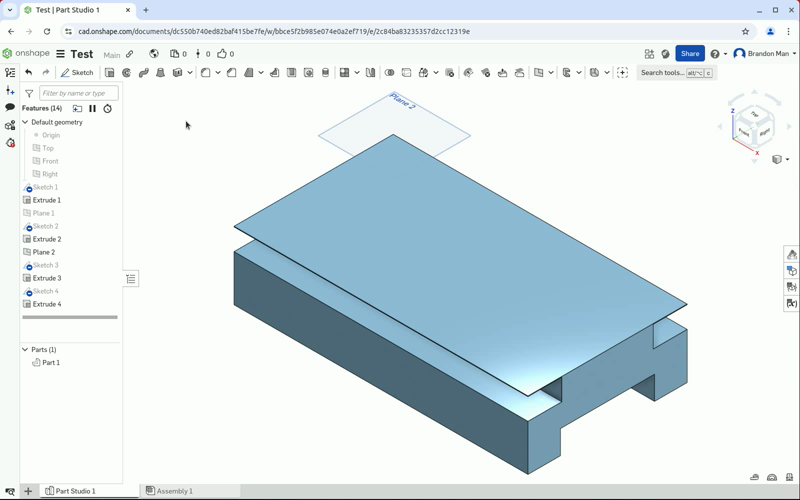
mouse_move(73, 189)
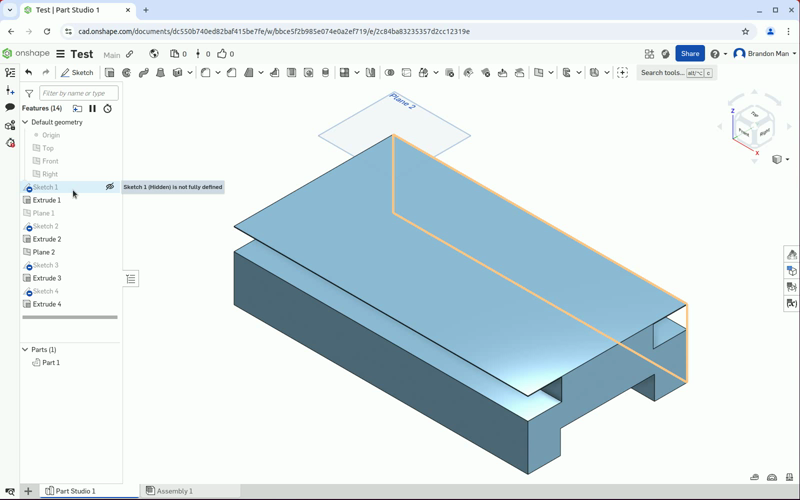
click(73, 189)